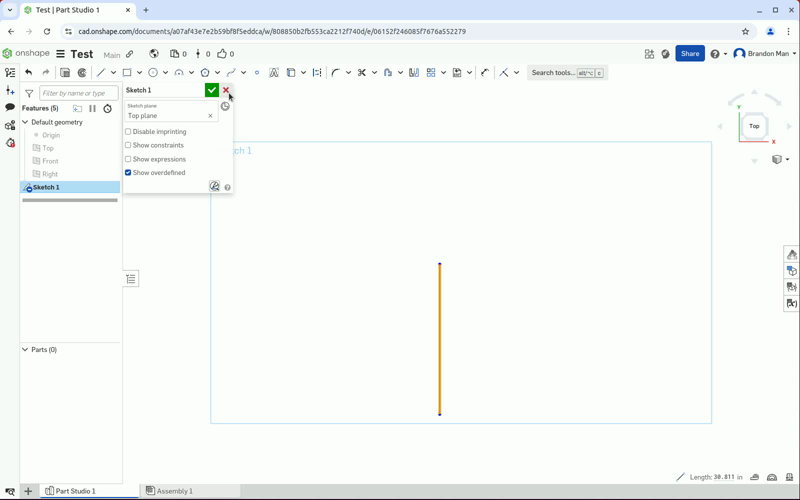
key(shift+h)
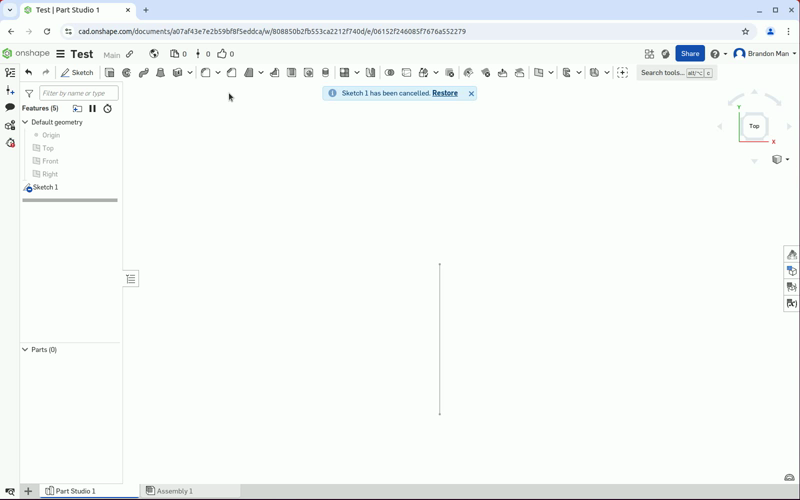
mouse_move(73, 352)
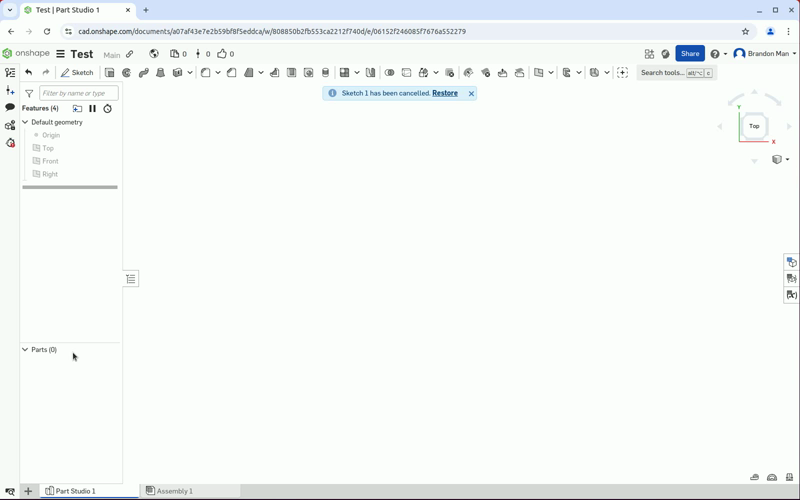
key(y)
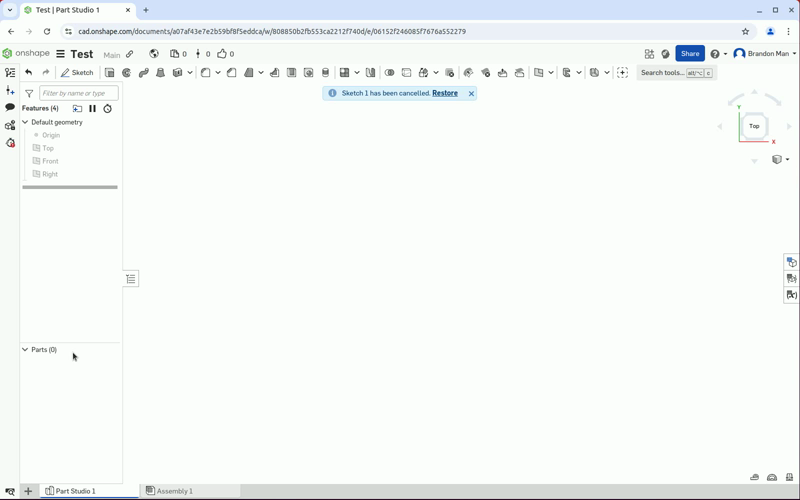
key(shift+p)
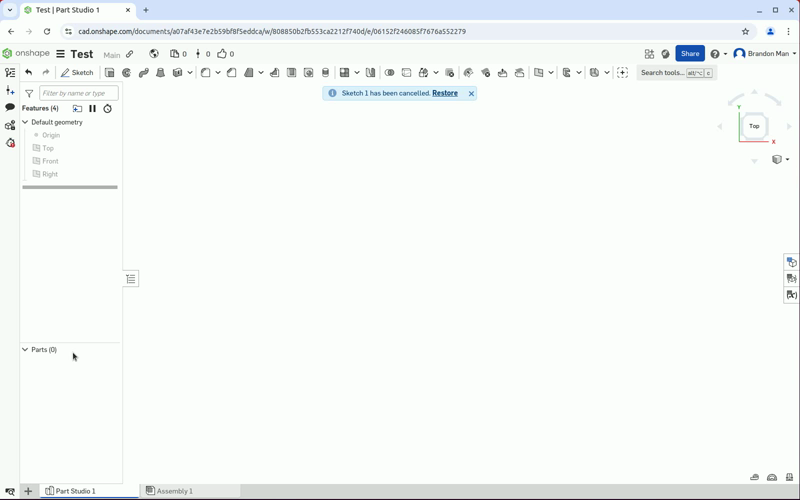
key(space)
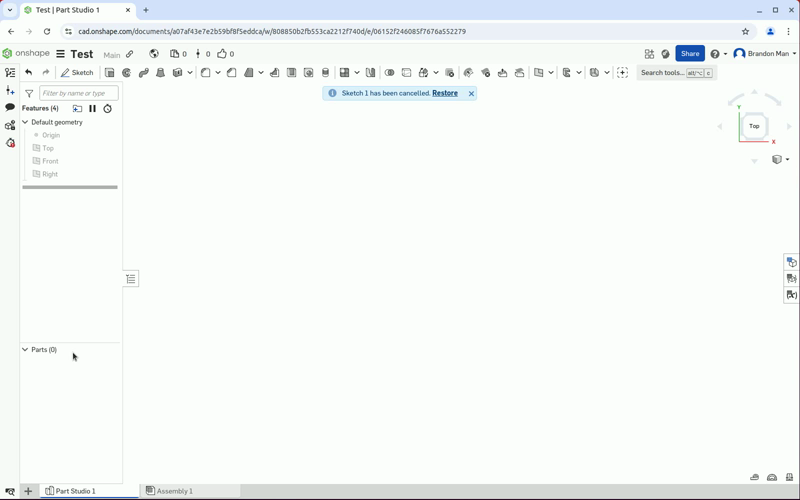
key_down(shift)
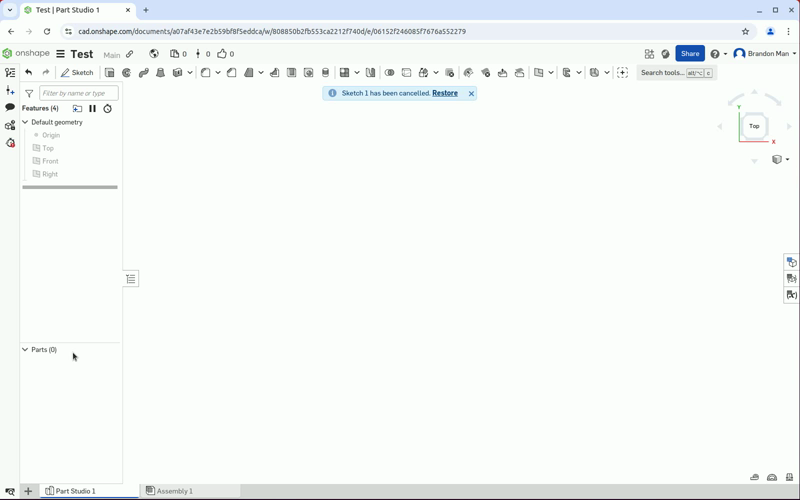
key(up)
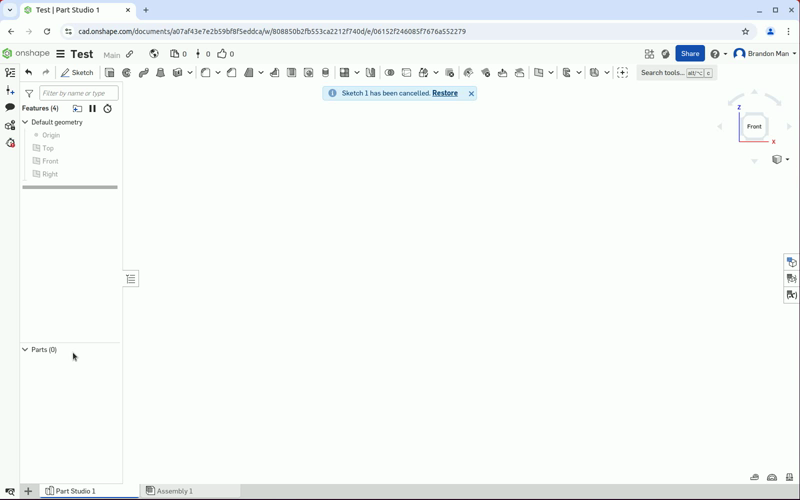
key_up(shift)
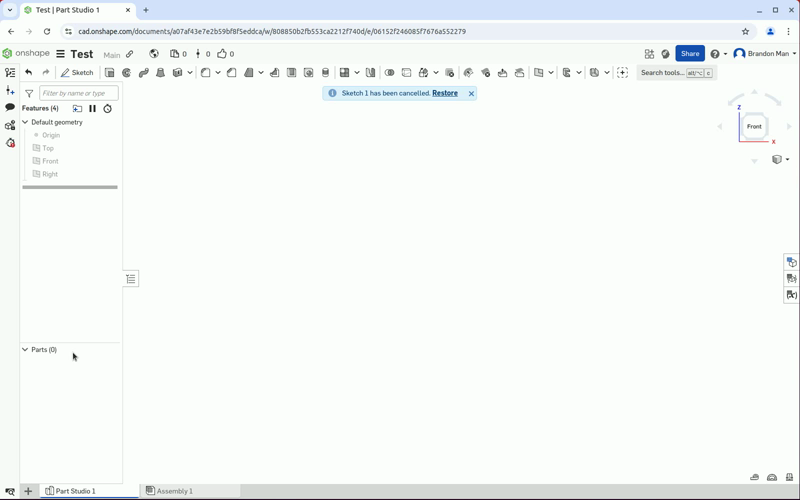
mouse_move(73, 352)
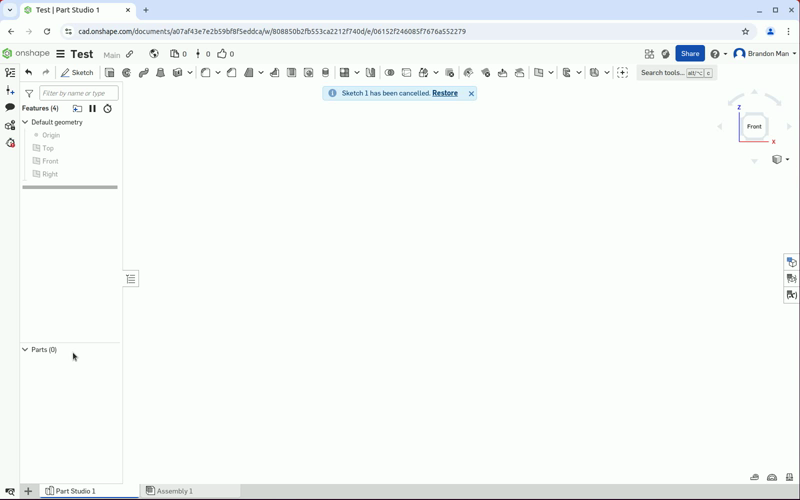
key(shift+y)
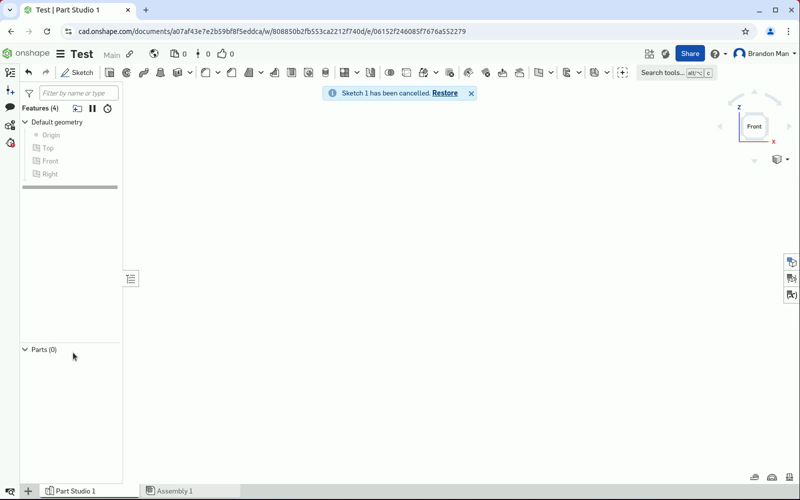
key(shift+s)
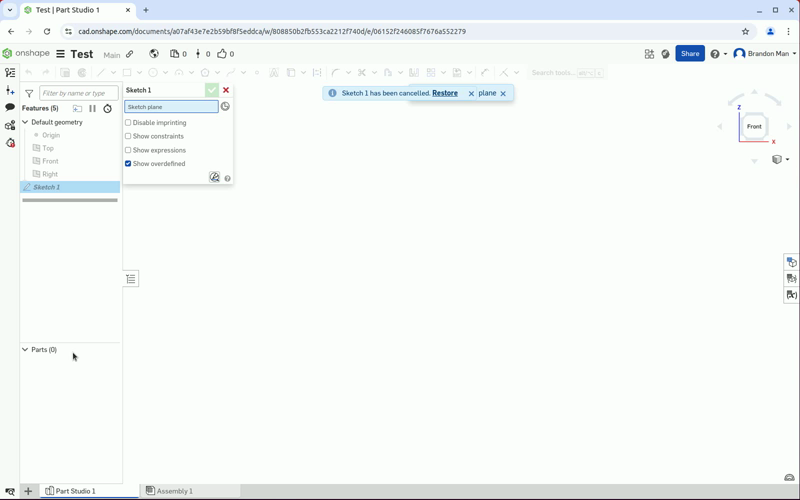
mouse_move(73, 163)
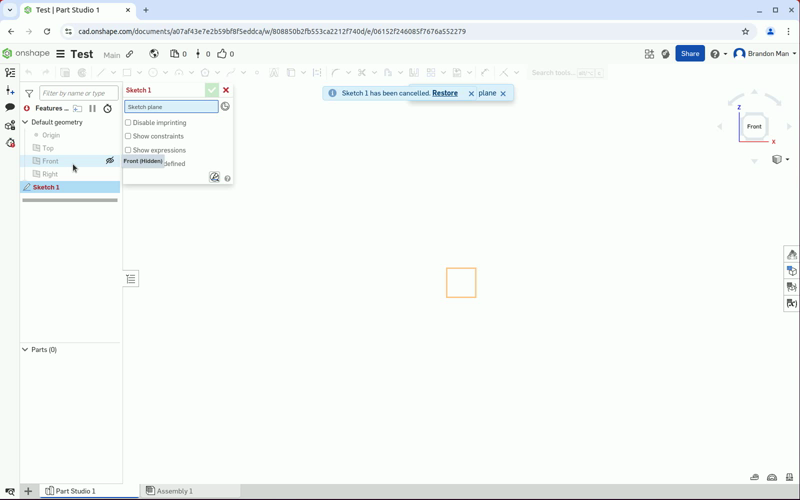
click(73, 163)
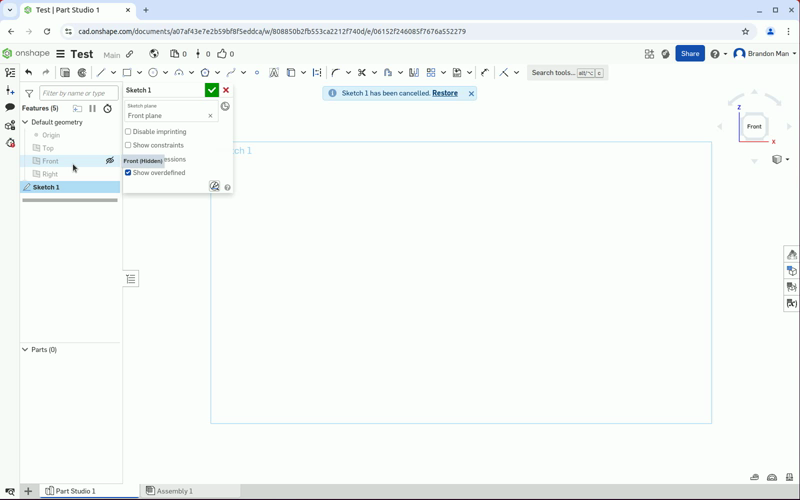
mouse_move(73, 352)
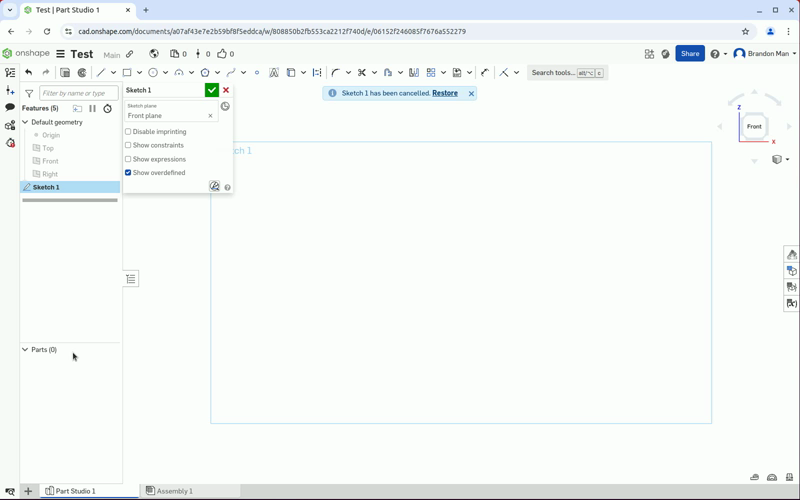
key(y)
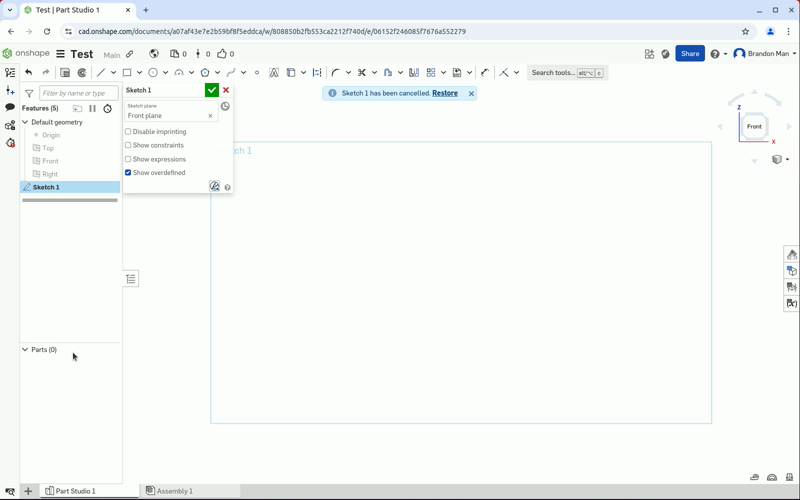
key(l)
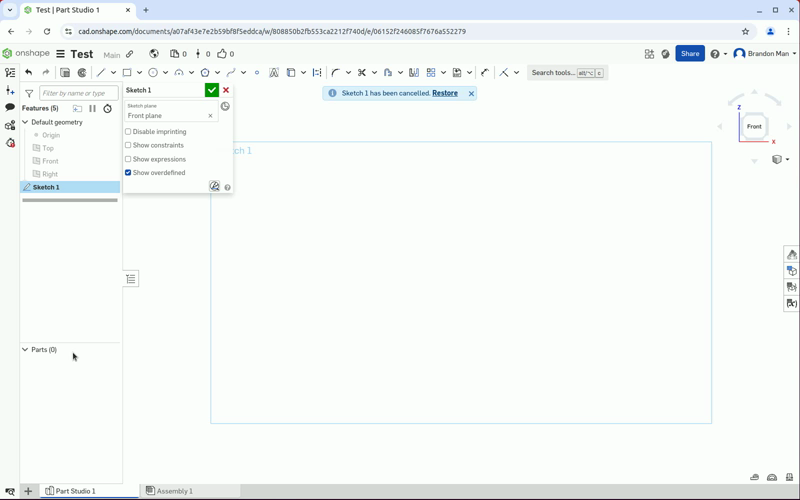
key_down(shift)
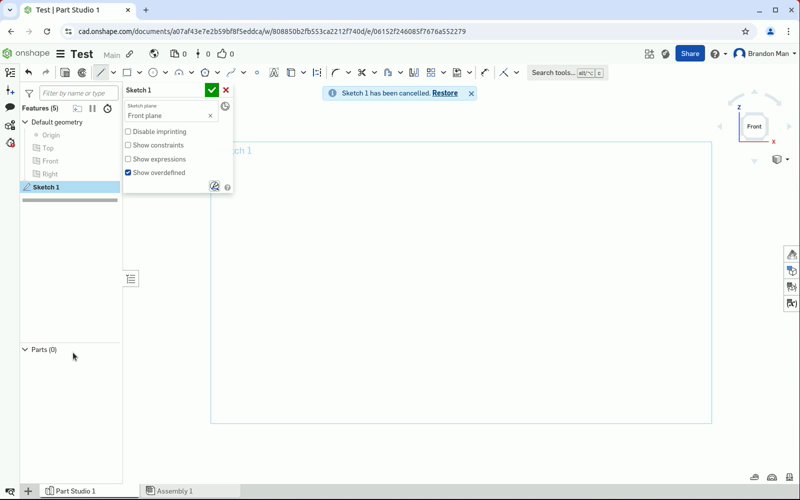
mouse_move(382, 282)
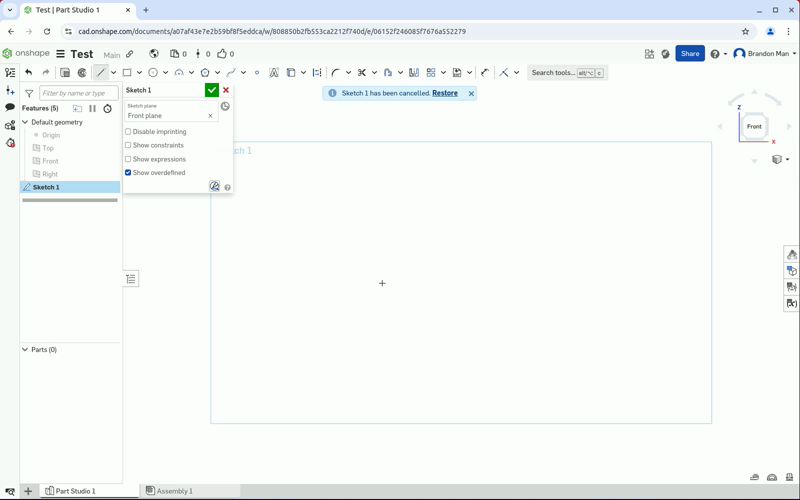
click(382, 282)
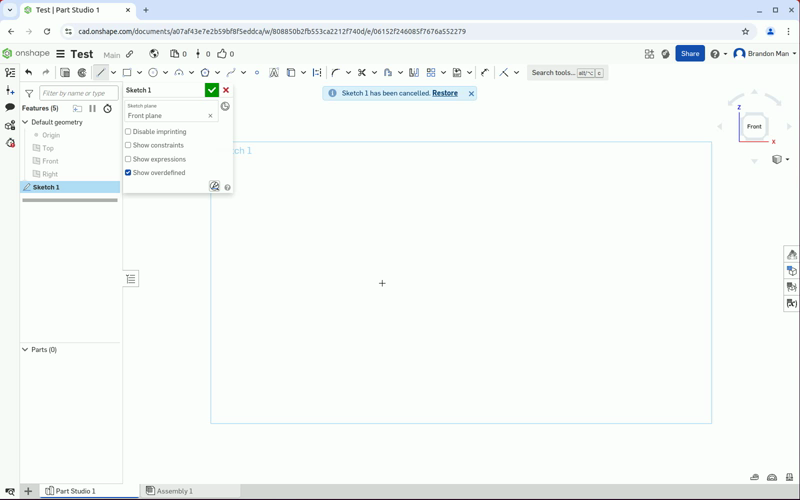
key_up(shift)
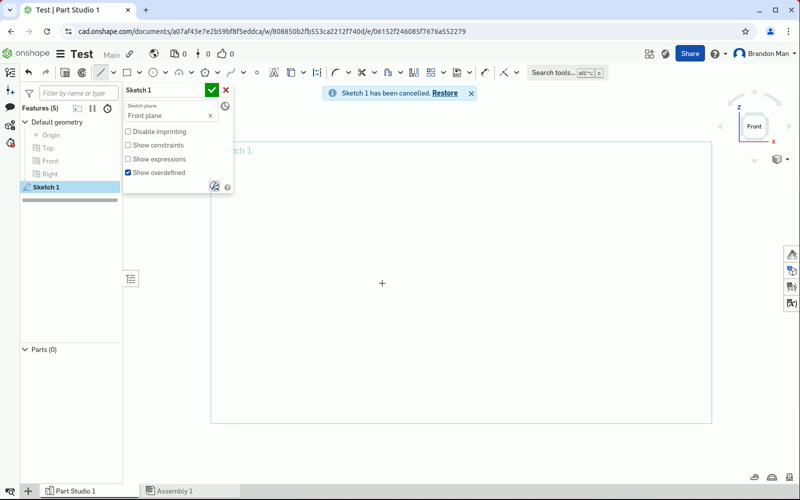
key_down(shift)
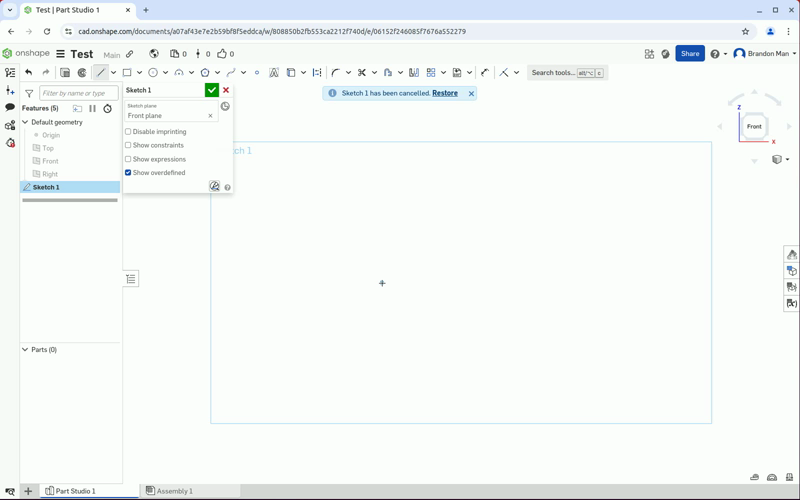
mouse_move(461, 282)
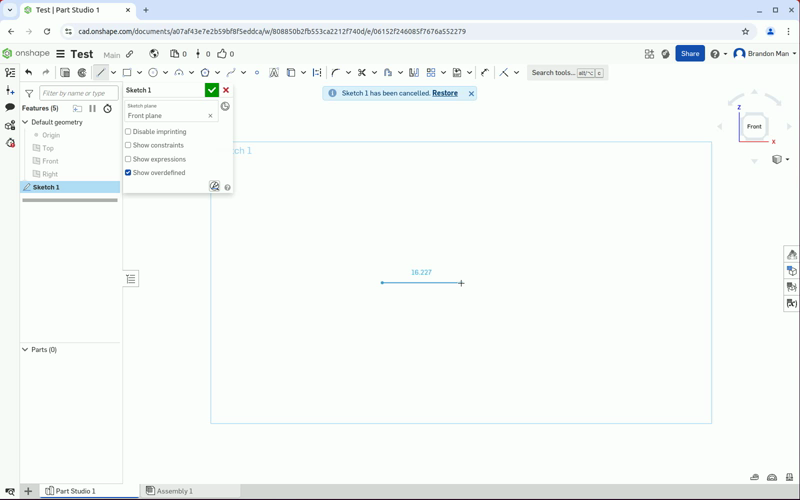
click(461, 282)
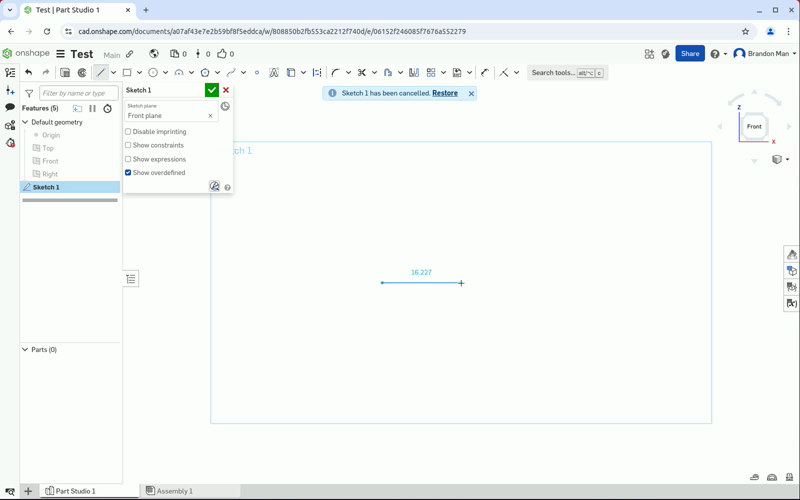
key_up(shift)
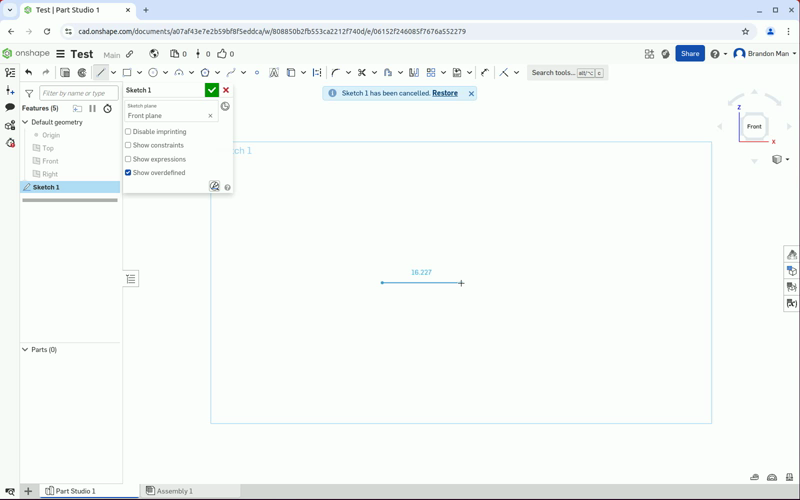
key_down(shift)
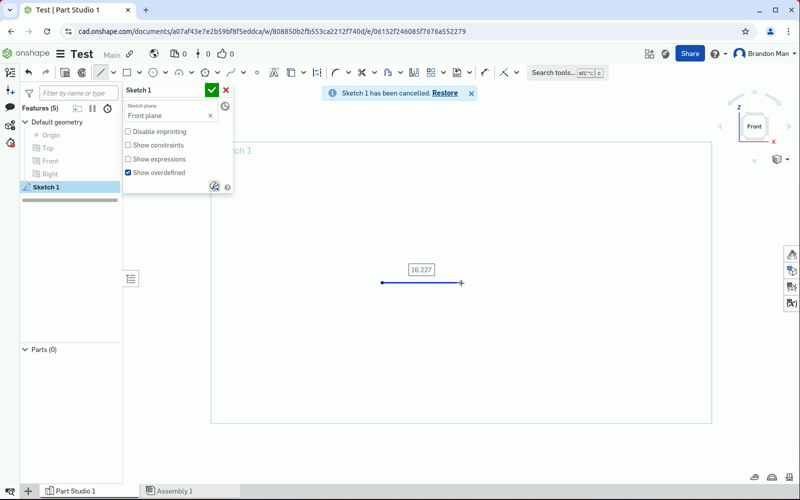
mouse_move(491, 282)
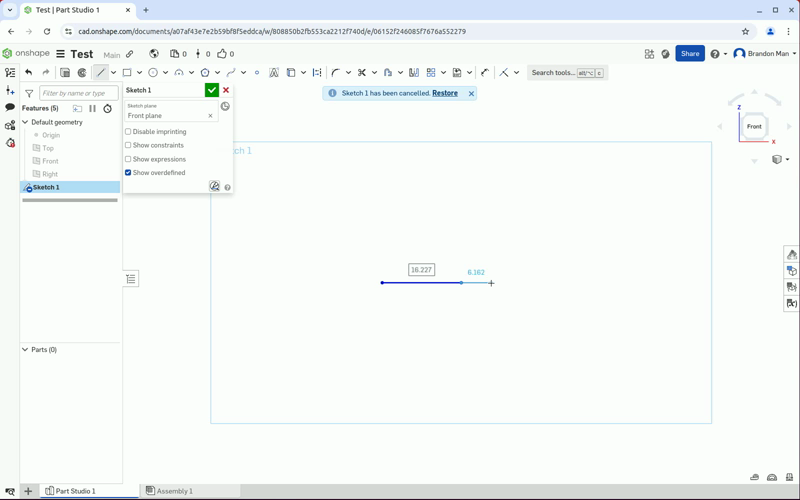
mouse_move(461, 248)
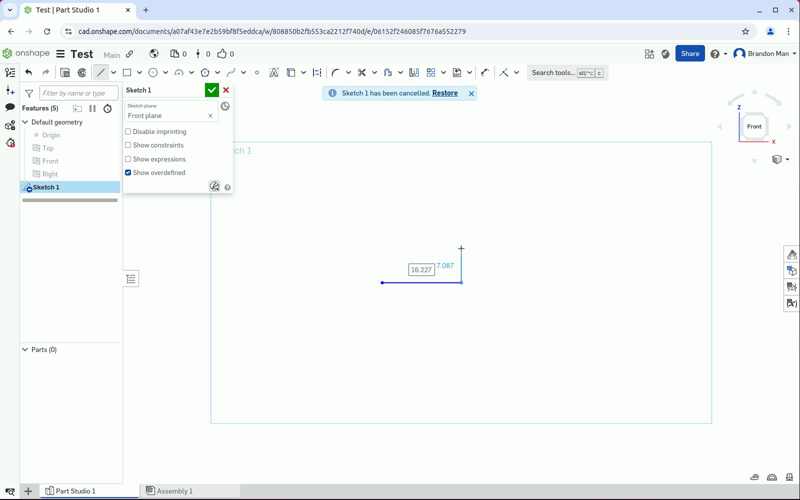
click(461, 248)
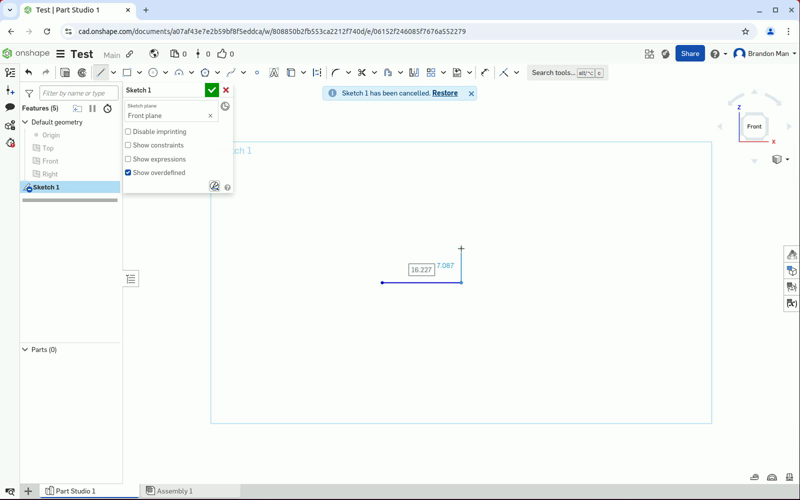
key_up(shift)
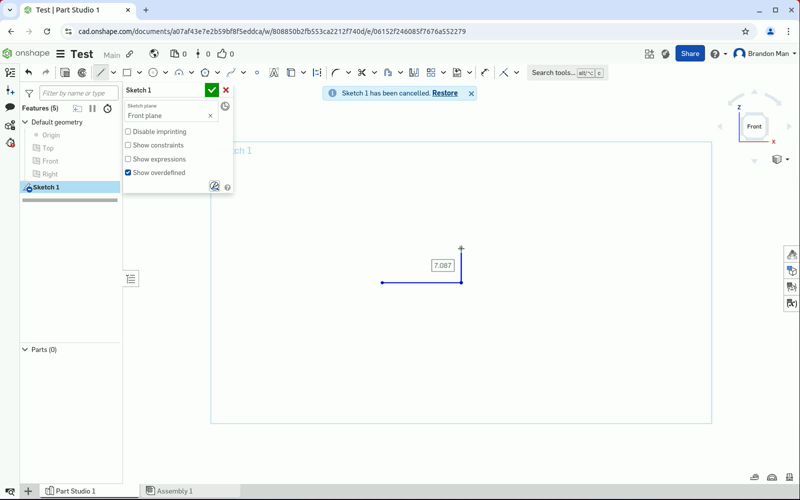
key_down(shift)
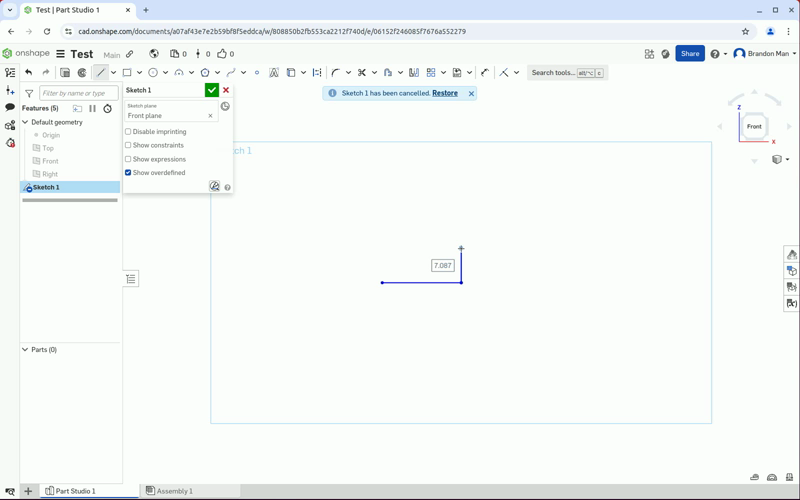
mouse_move(491, 248)
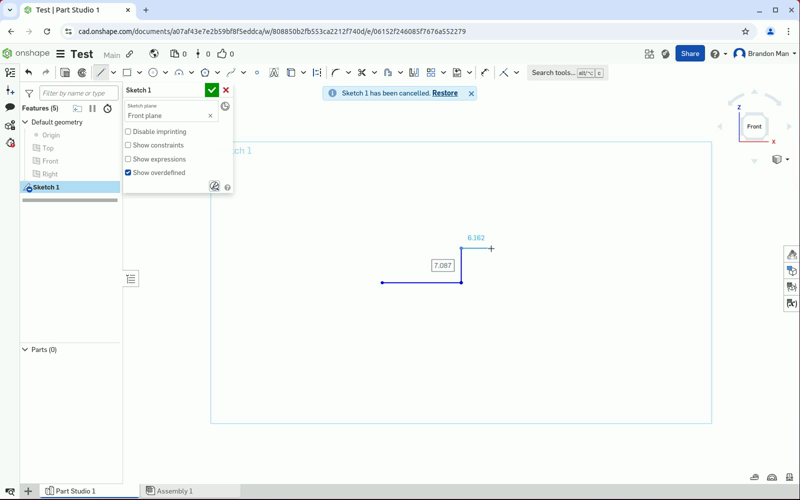
mouse_move(407, 248)
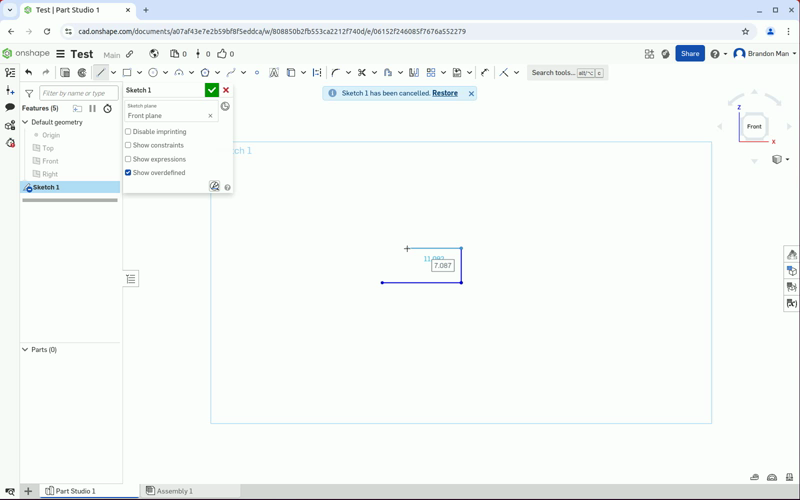
click(407, 248)
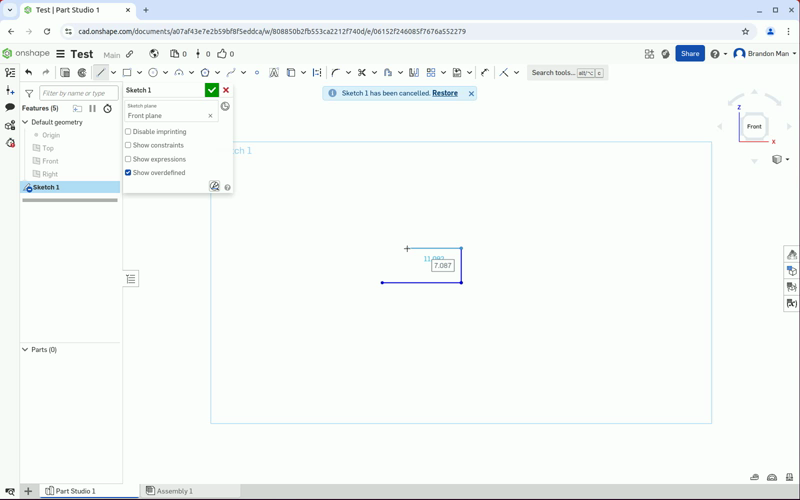
key_up(shift)
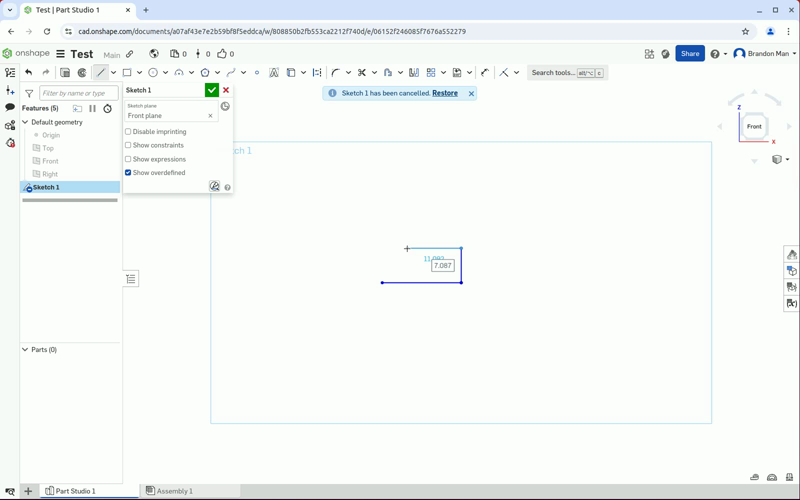
key_down(shift)
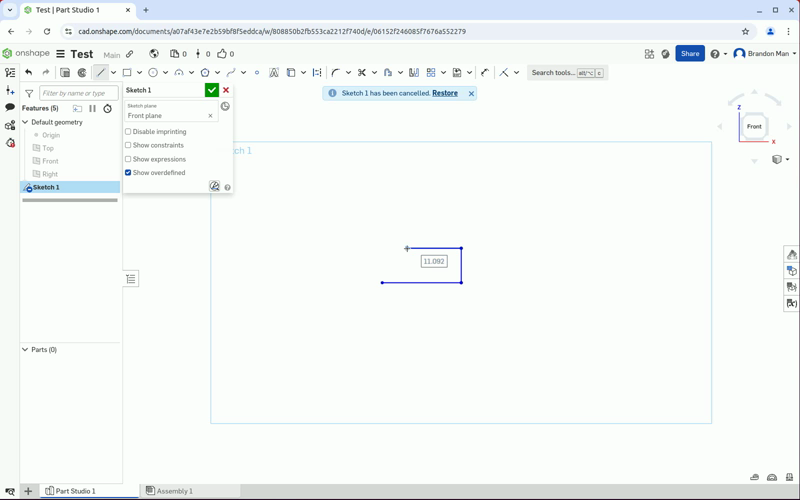
mouse_move(437, 248)
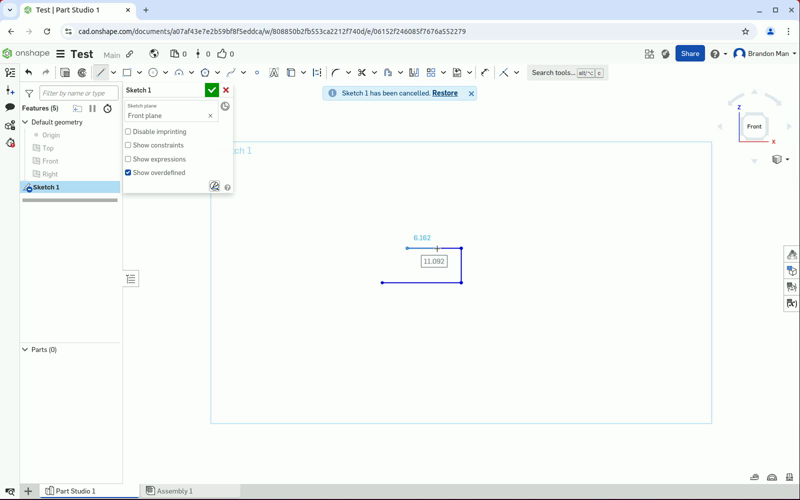
mouse_move(382, 248)
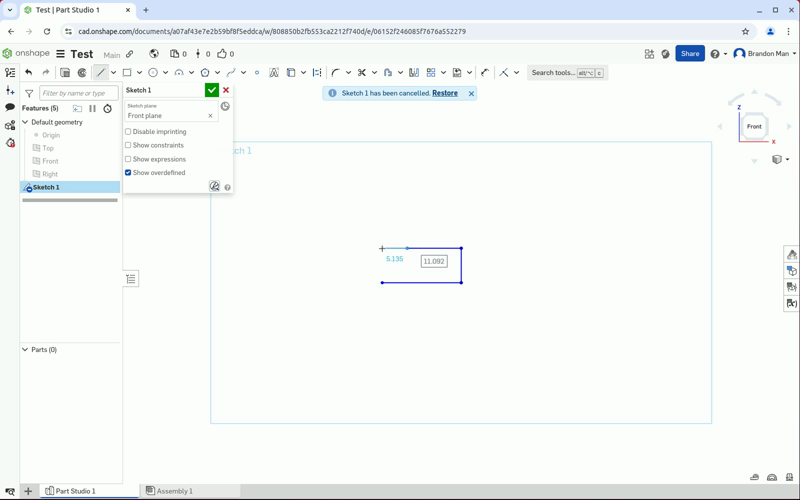
click(382, 248)
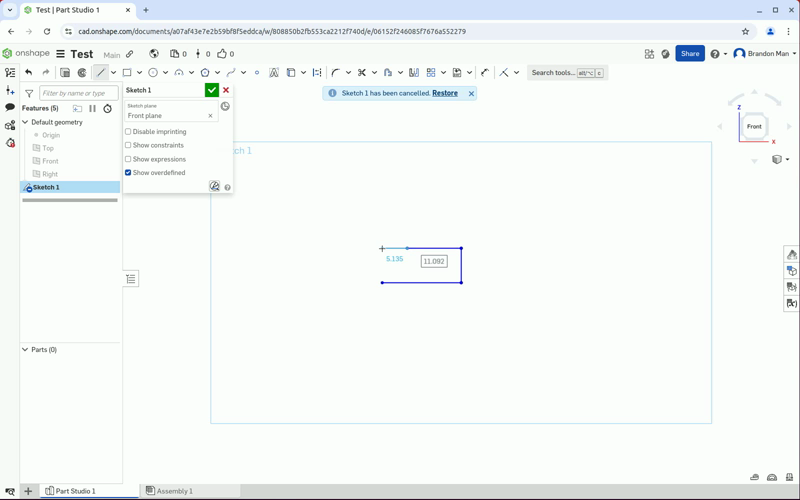
key_up(shift)
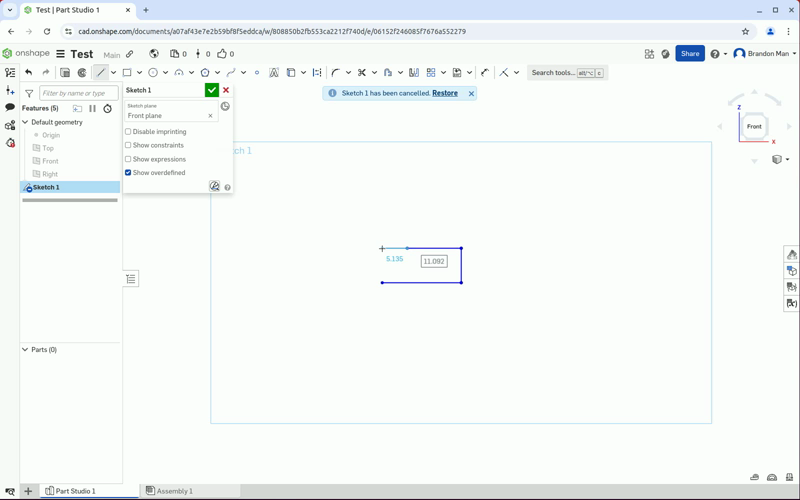
mouse_move(412, 248)
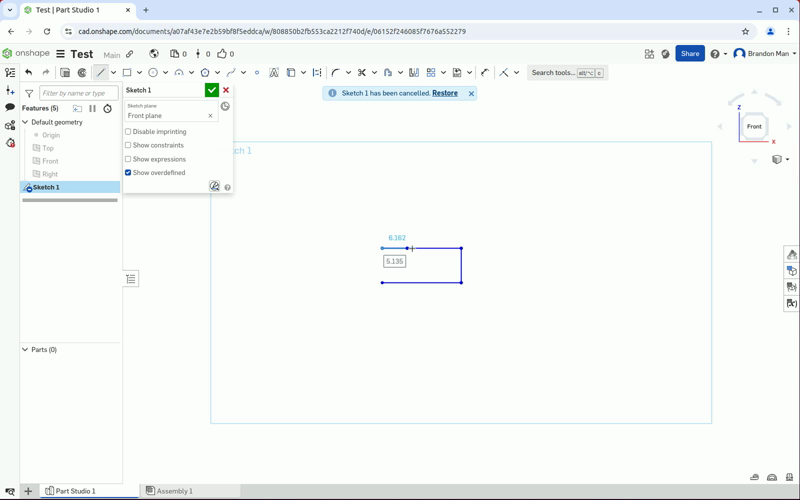
key_down(shift)
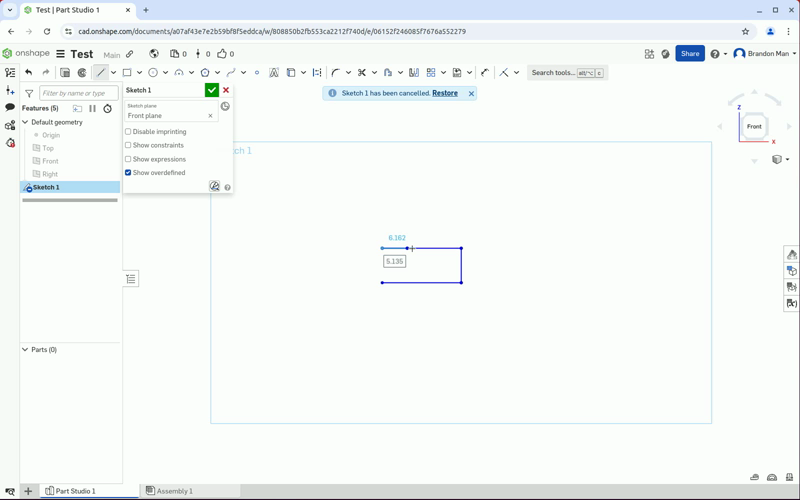
mouse_move(382, 282)
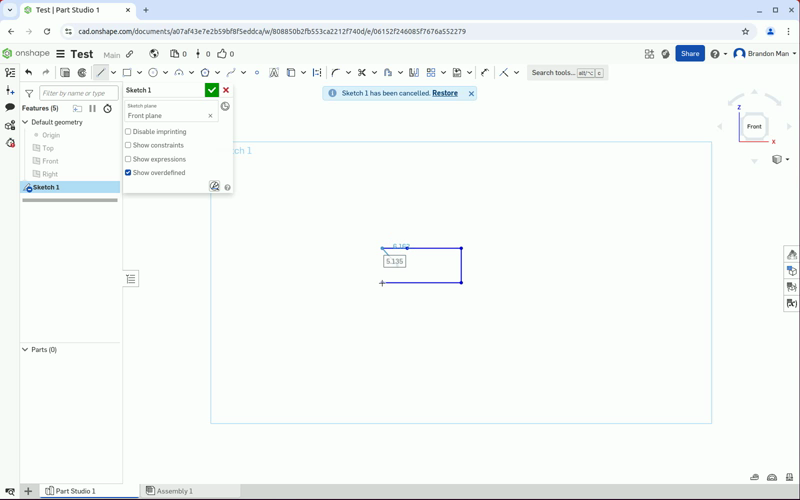
key_up(shift)
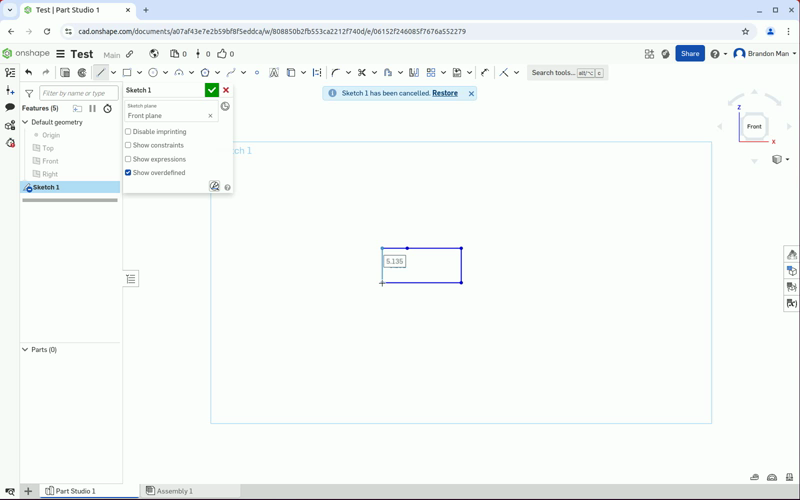
click(382, 282)
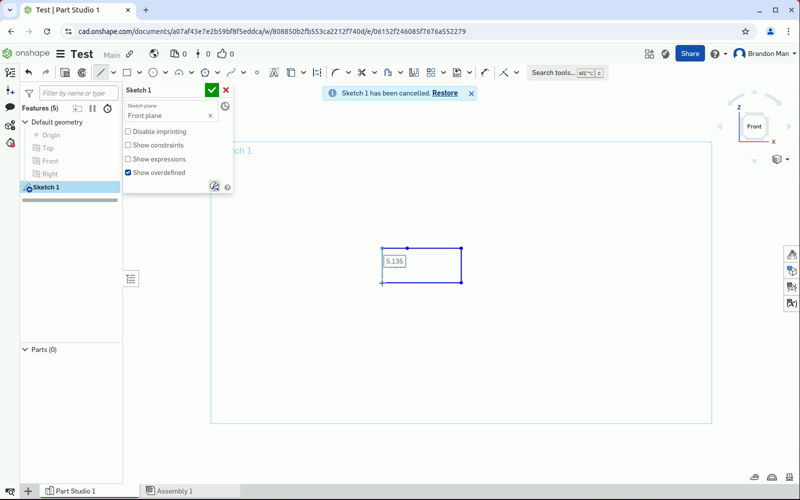
key(esc)
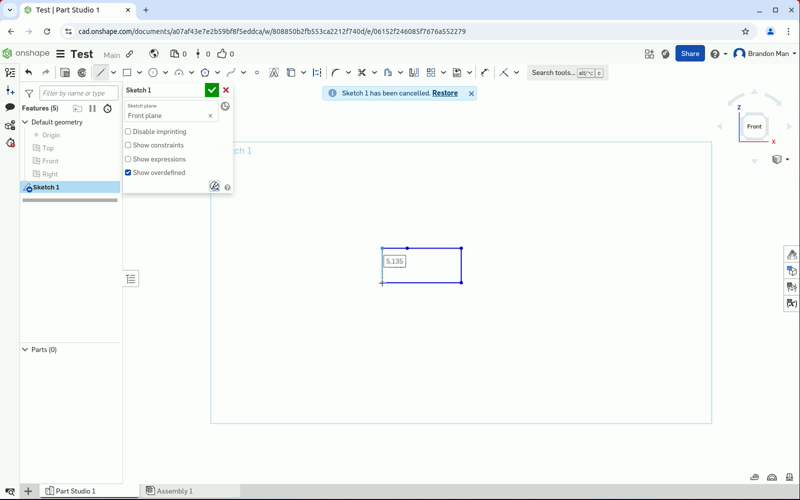
mouse_move(398, 257)
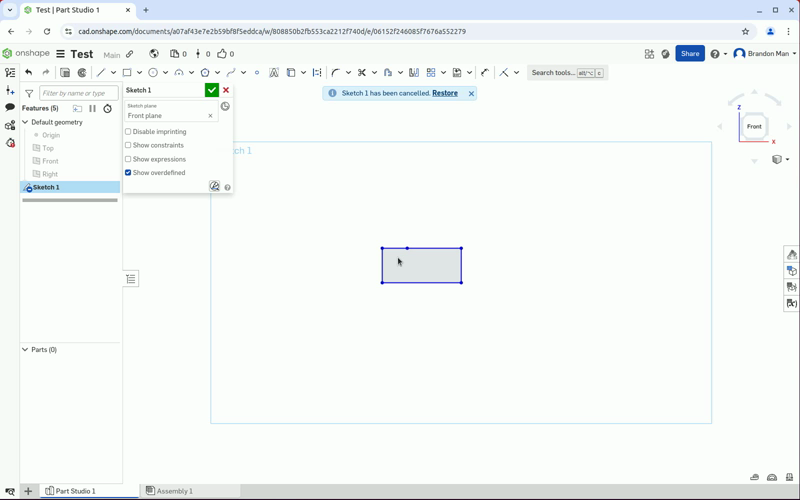
click(398, 257)
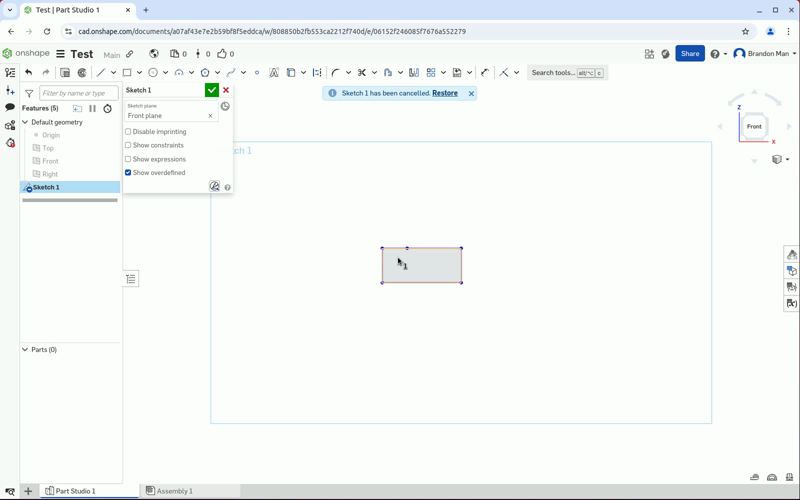
mouse_move(73, 352)
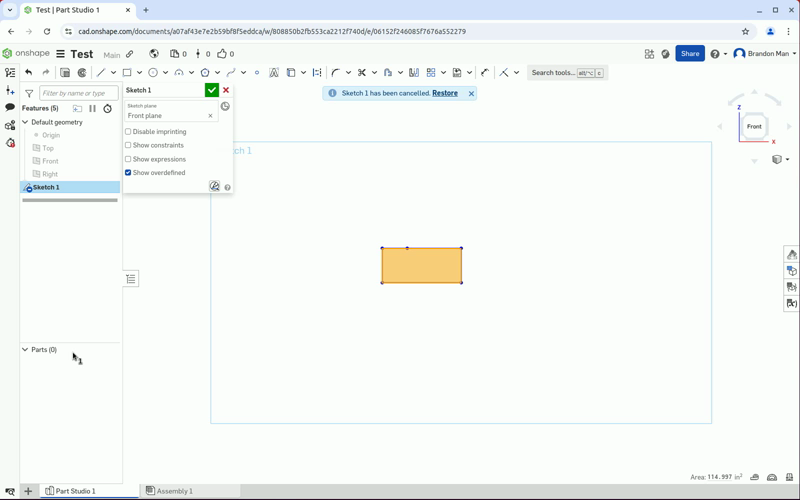
key(shift+y)
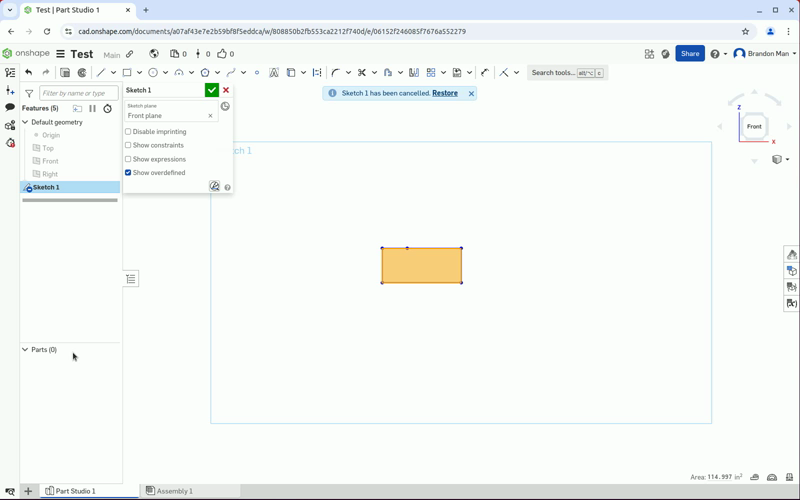
key(shift+e)
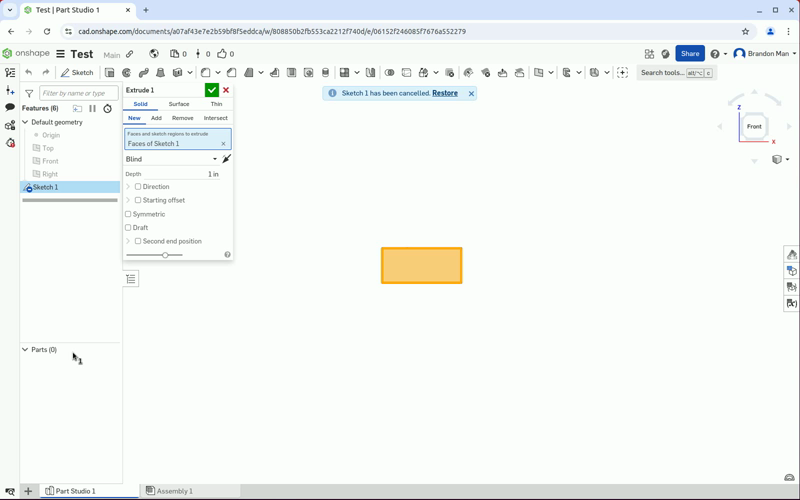
mouse_move(143, 106)
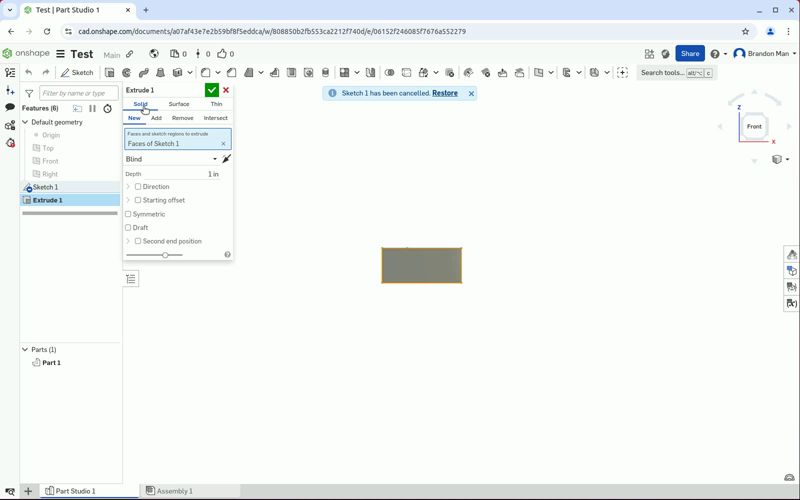
click(143, 106)
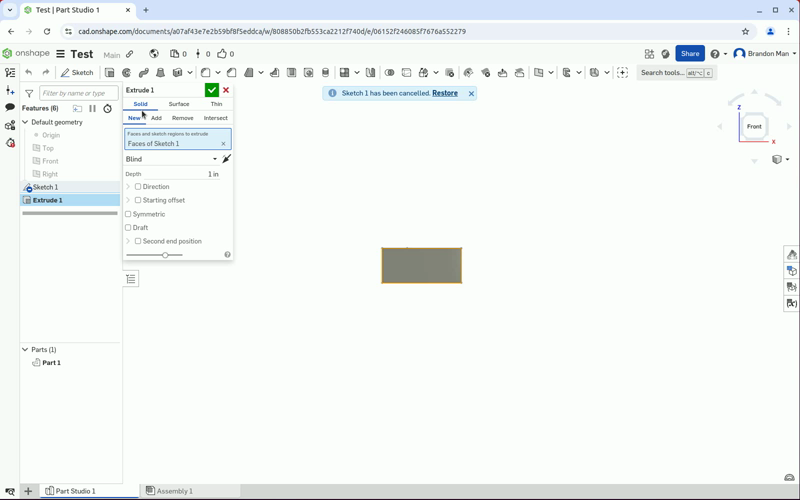
mouse_move(137, 120)
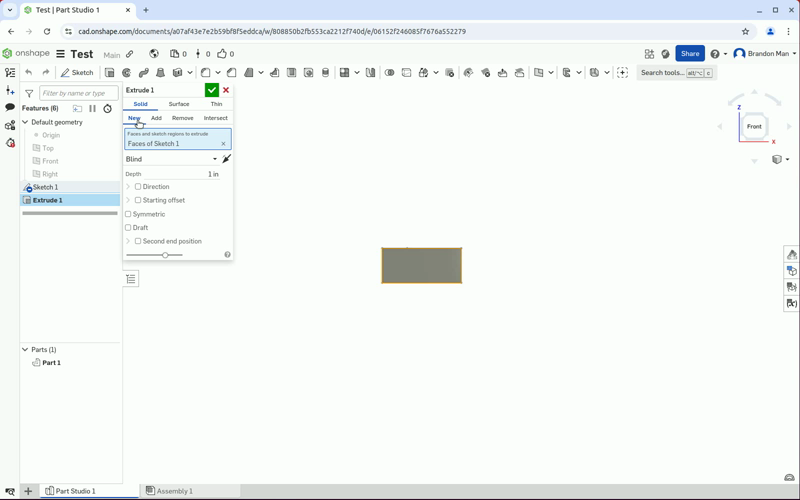
click(137, 120)
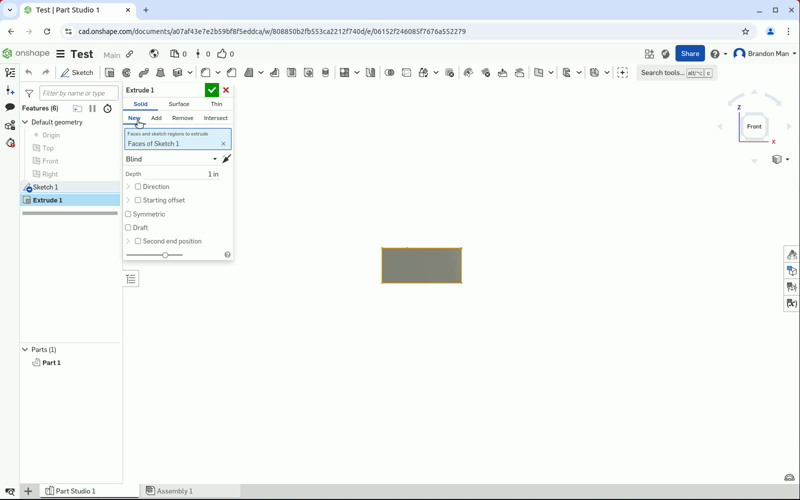
key(tab, 4)
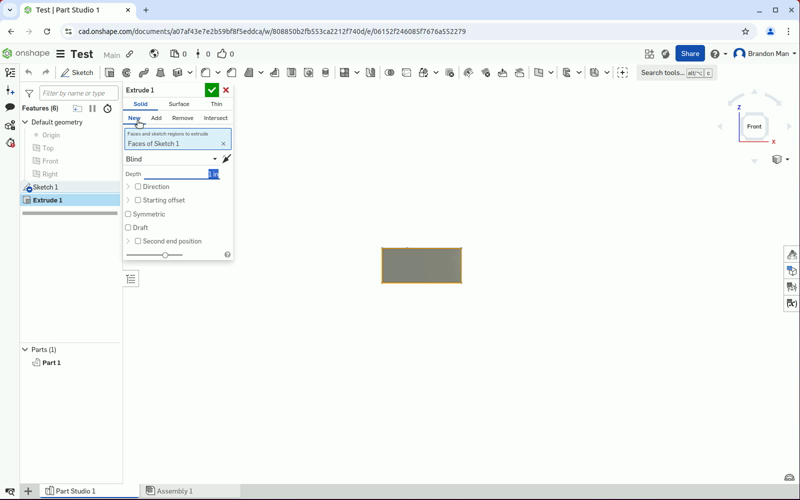
text(23.108)
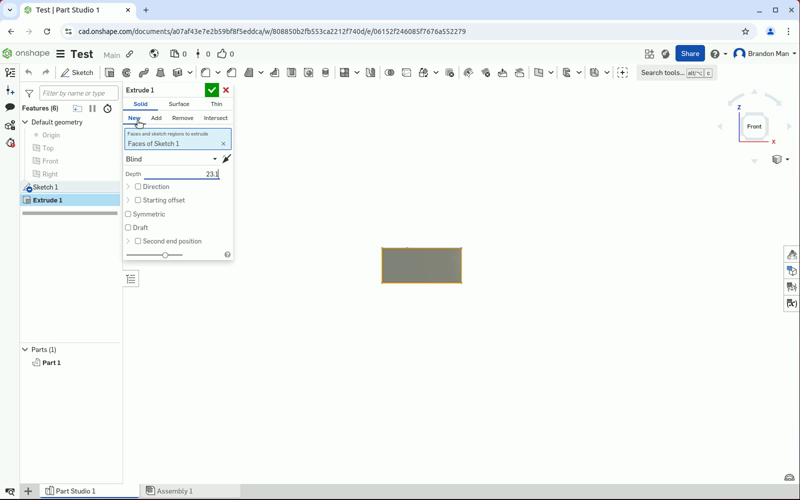
key(enter)
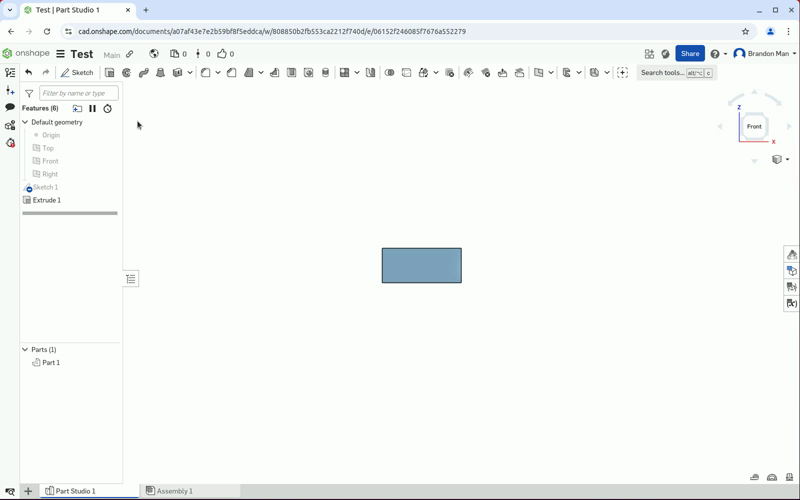
key(shift+h)
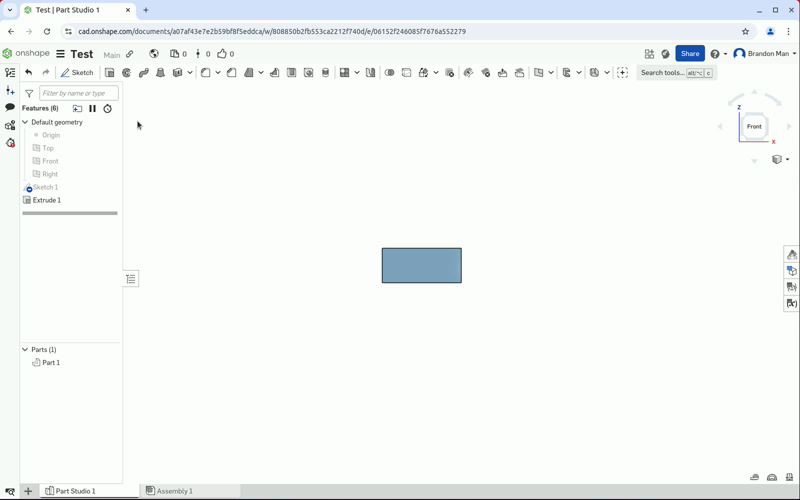
key(shift+h)
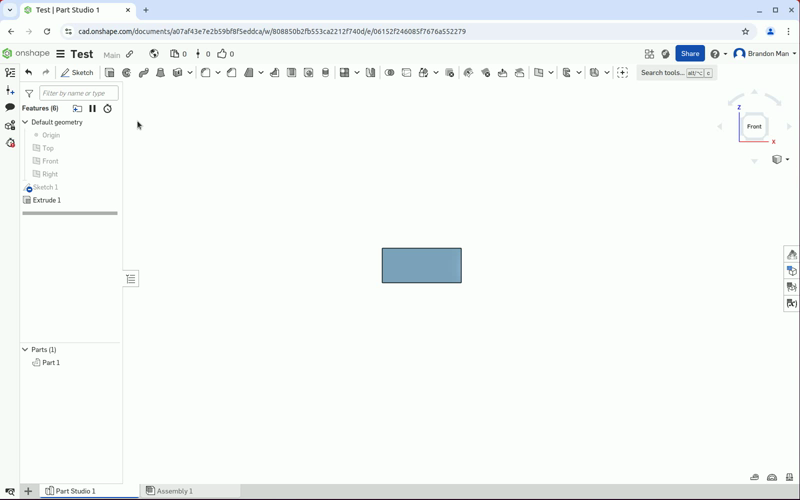
mouse_move(73, 189)
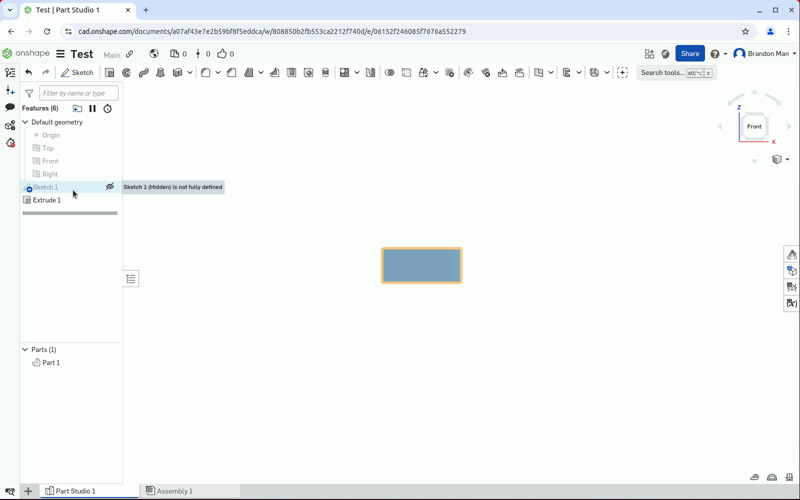
click(73, 189)
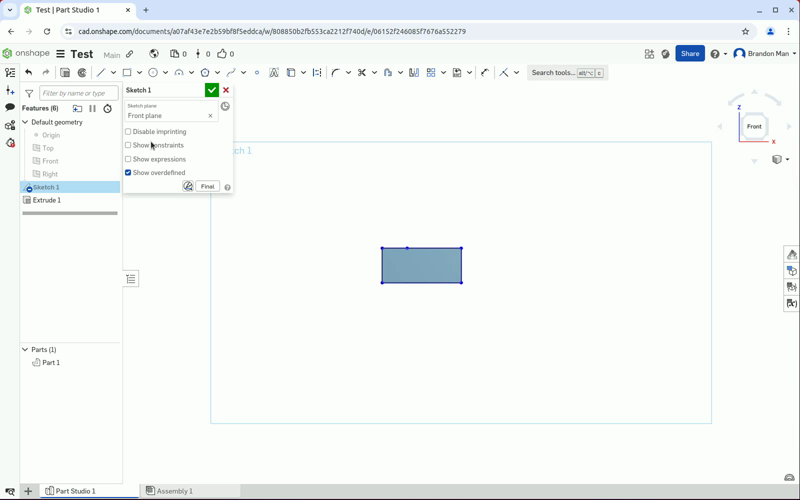
mouse_move(229, 92)
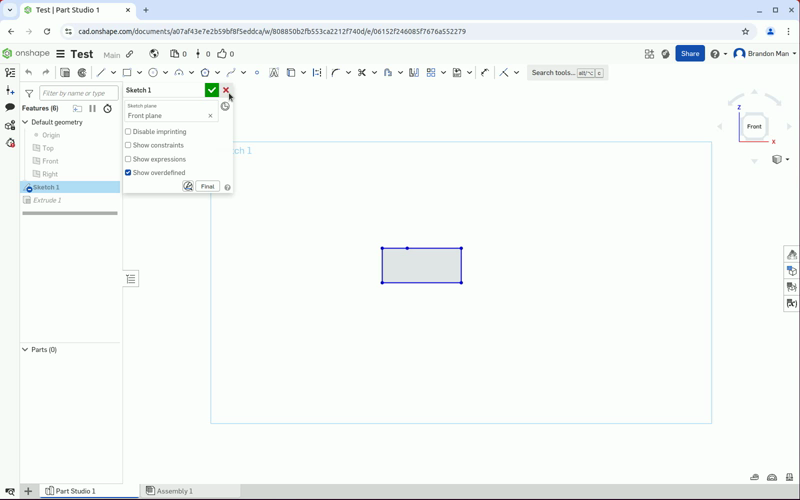
click(229, 92)
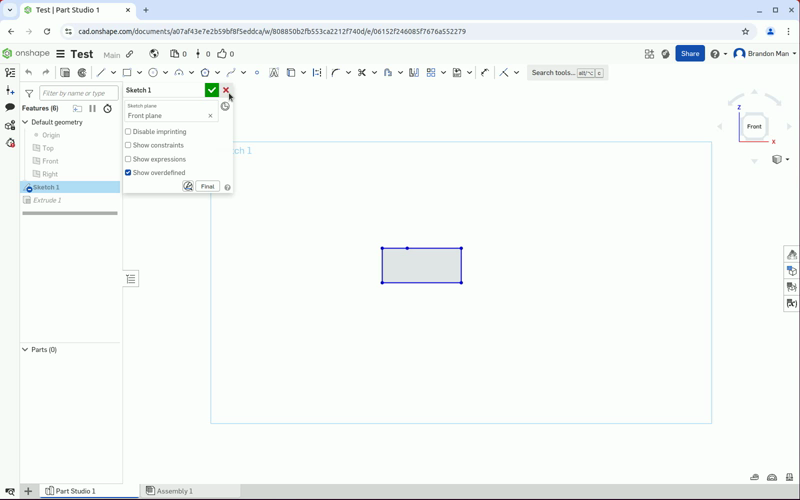
key(shift+s)
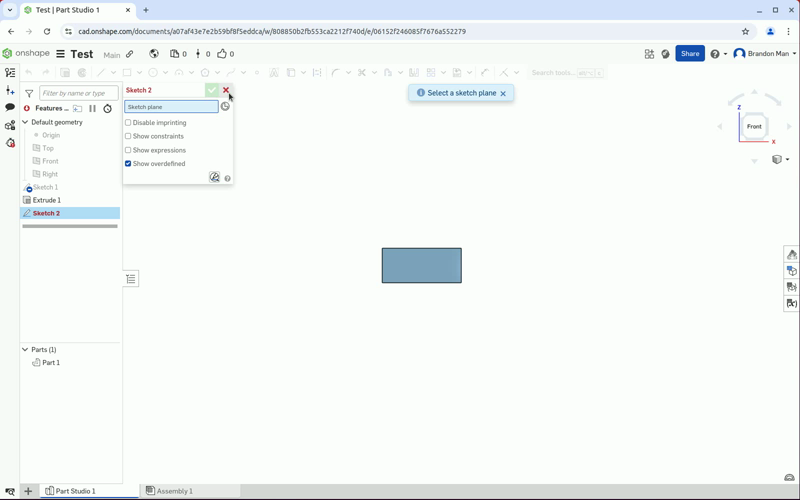
mouse_move(73, 163)
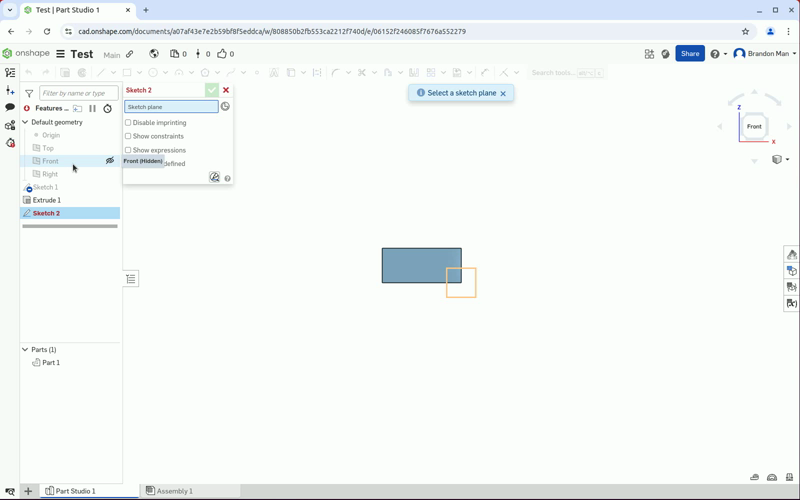
click(73, 163)
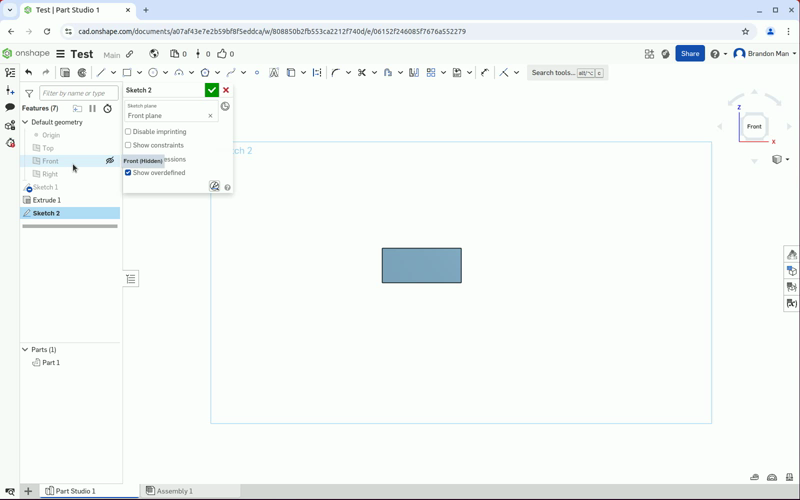
mouse_move(73, 352)
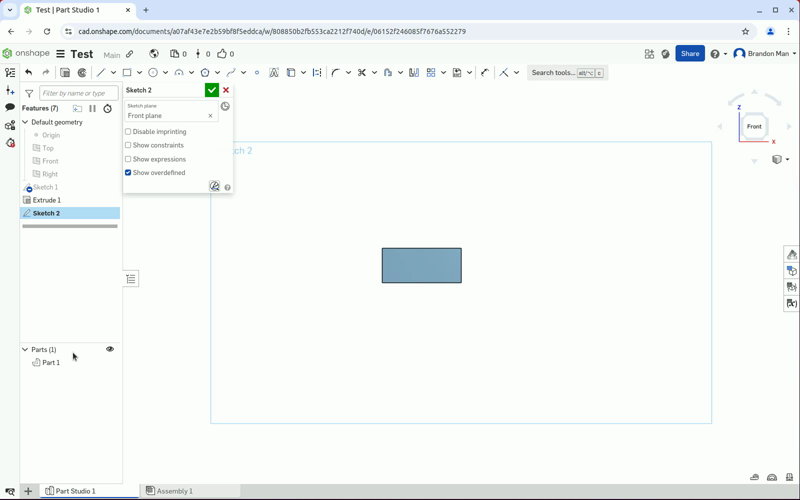
key(y)
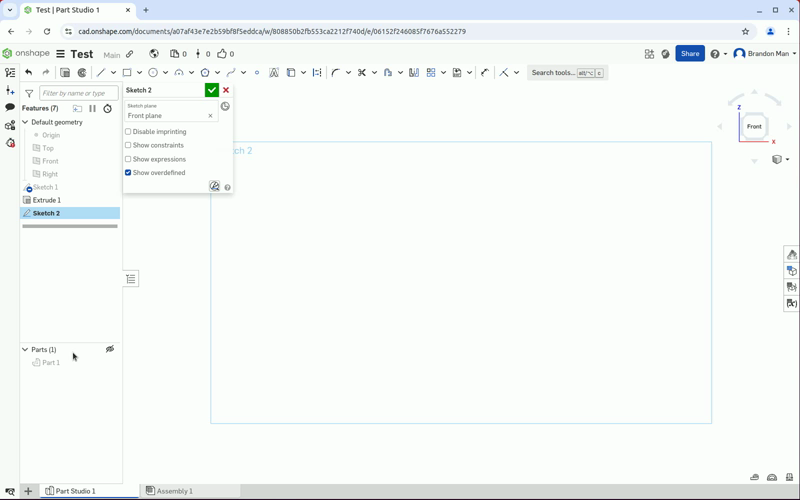
key(l)
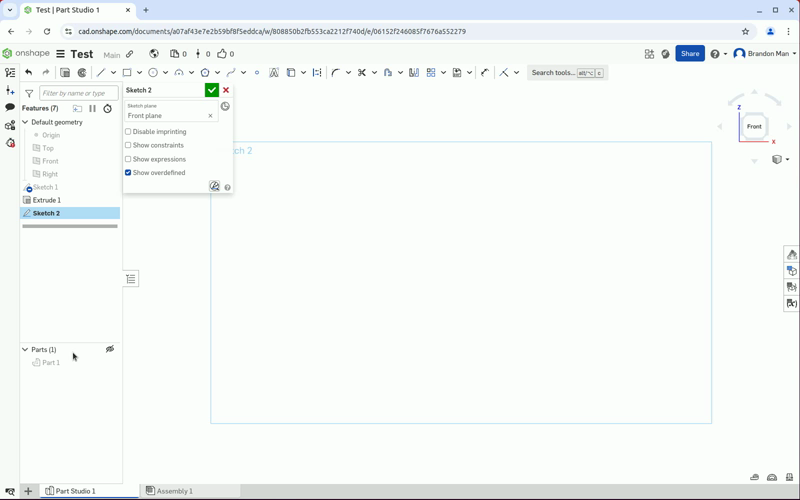
key_down(shift)
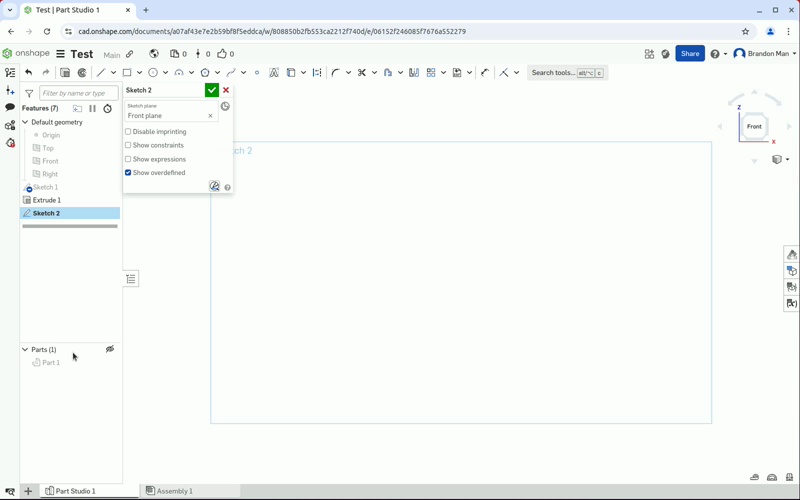
mouse_move(424, 225)
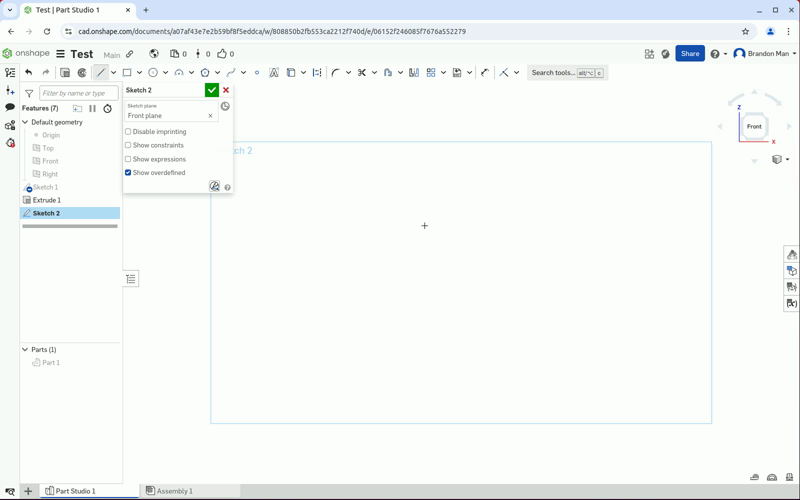
click(424, 225)
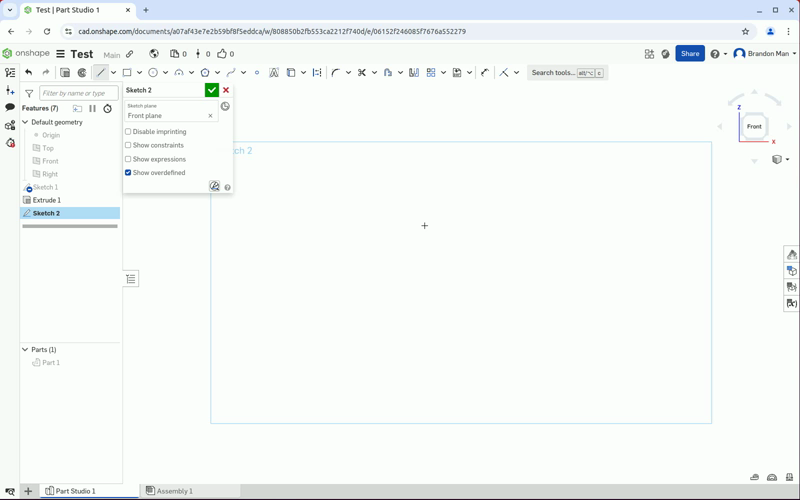
key_up(shift)
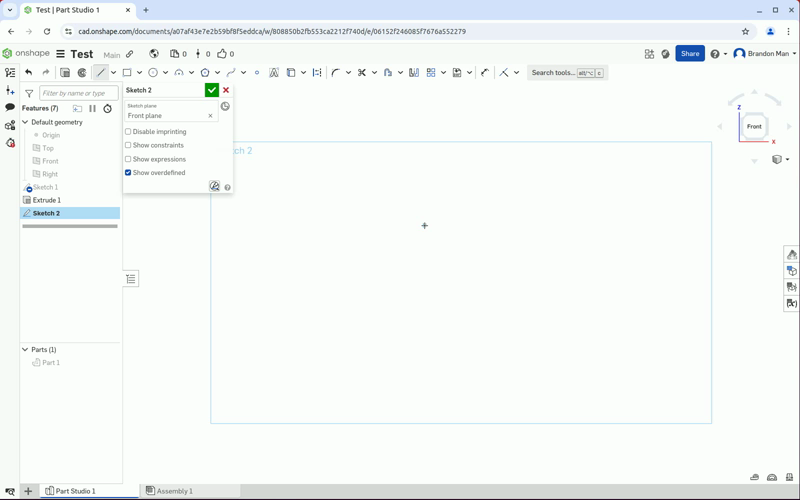
key_down(shift)
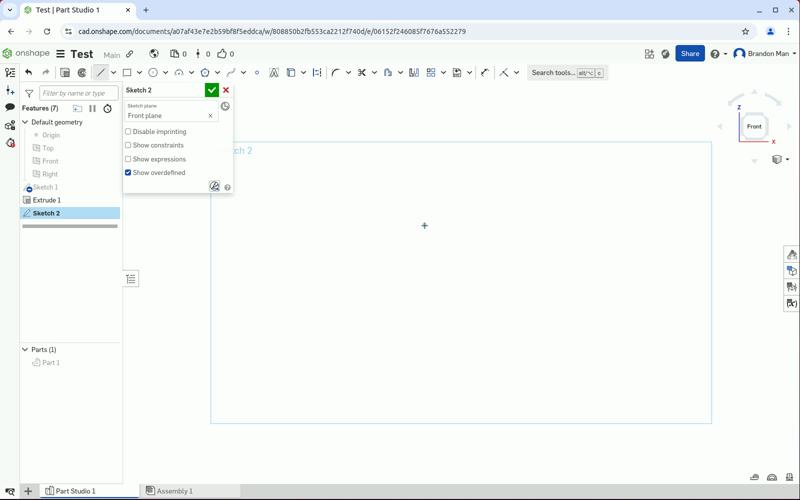
mouse_move(454, 225)
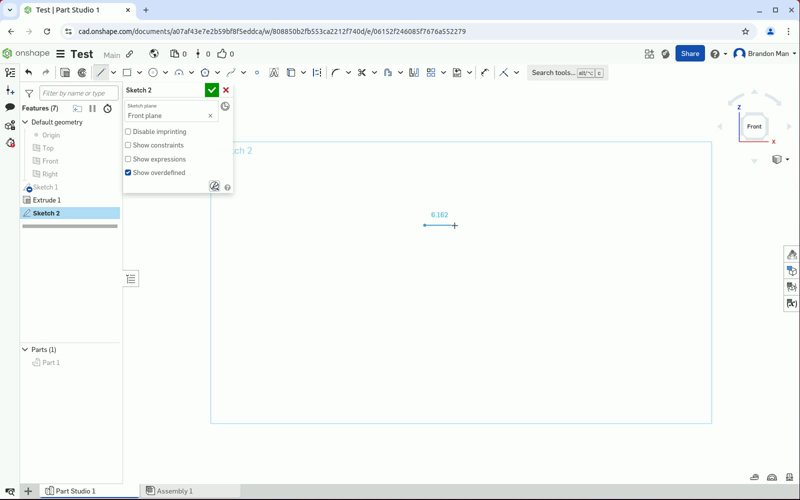
mouse_move(461, 225)
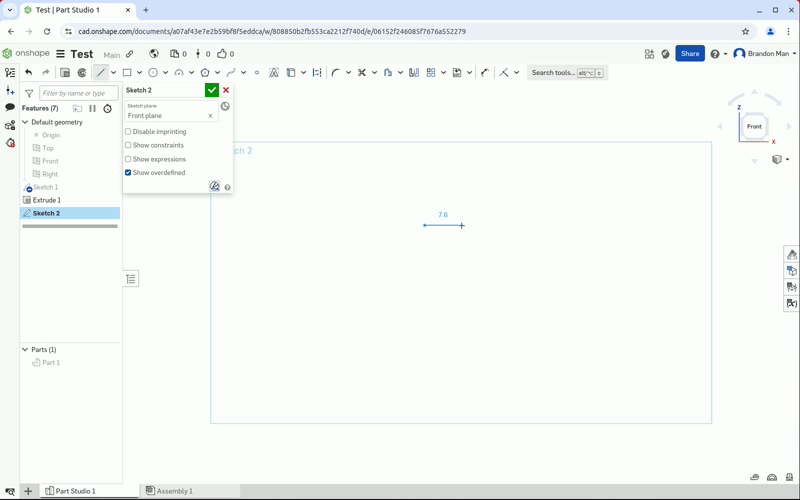
click(461, 225)
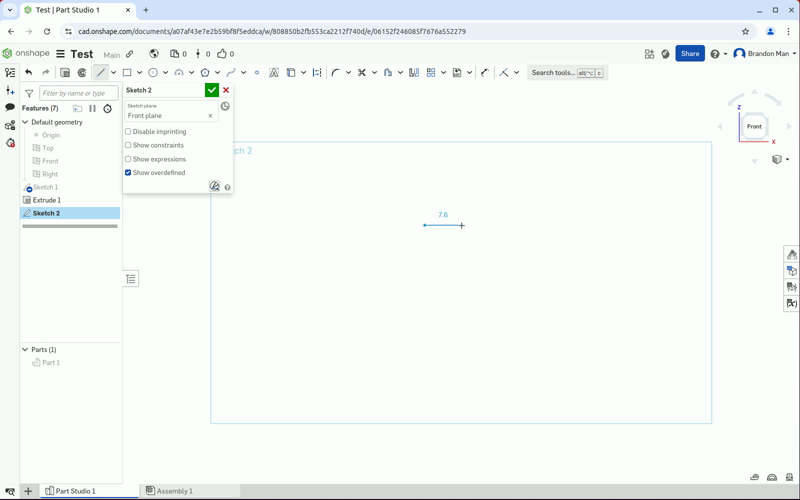
key_up(shift)
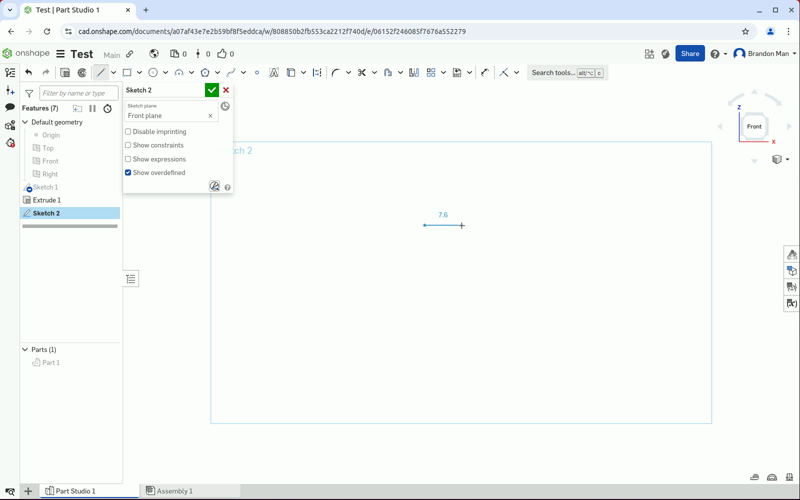
key_down(shift)
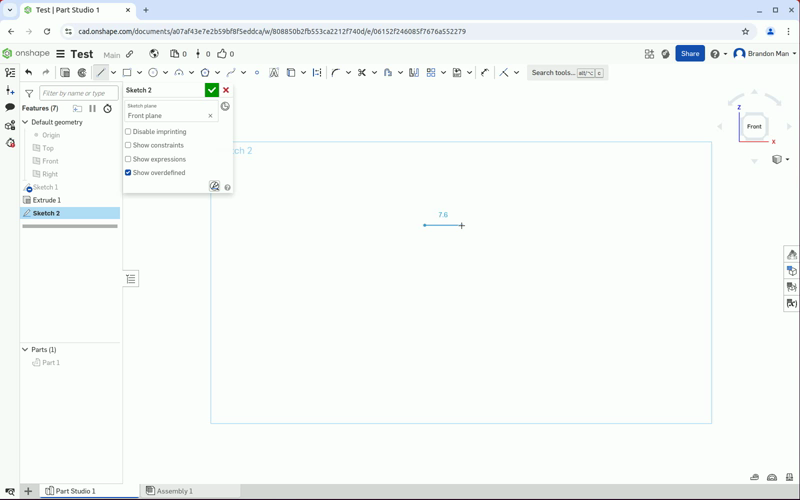
mouse_move(491, 225)
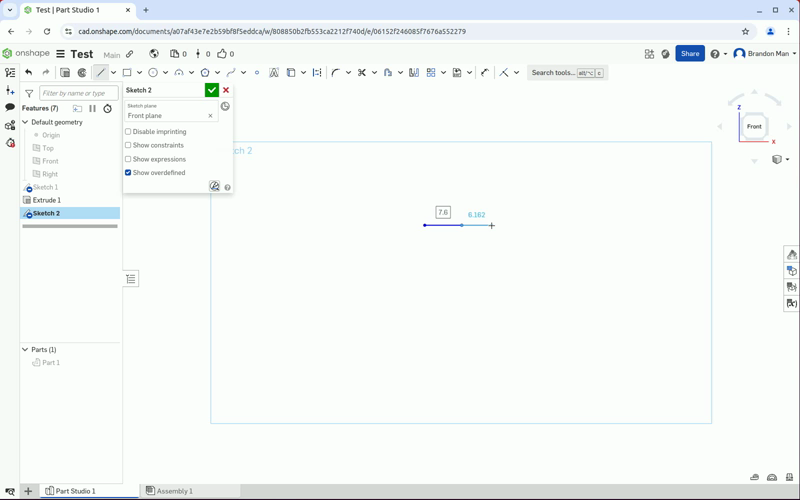
mouse_move(461, 207)
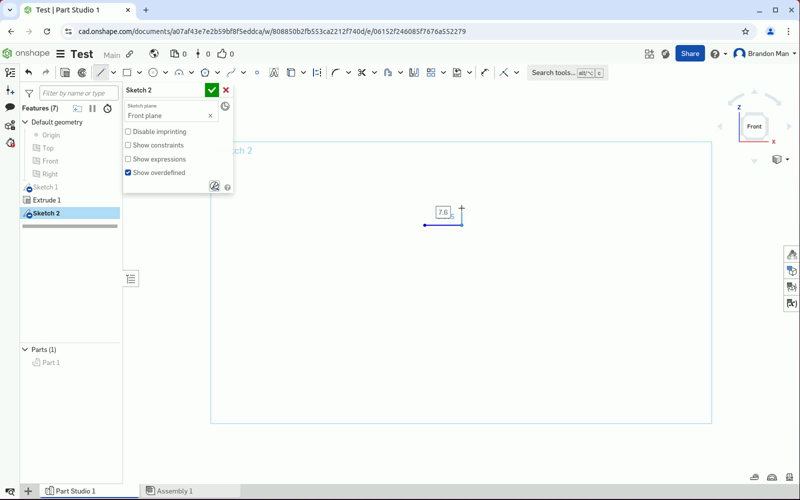
click(461, 207)
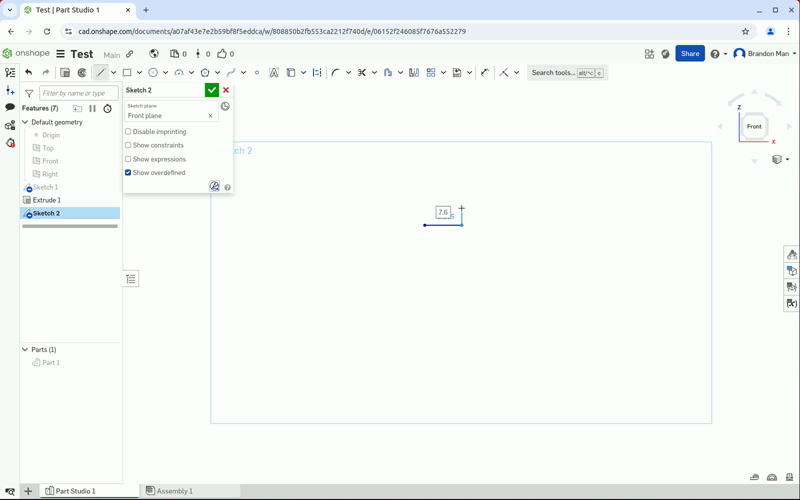
key_up(shift)
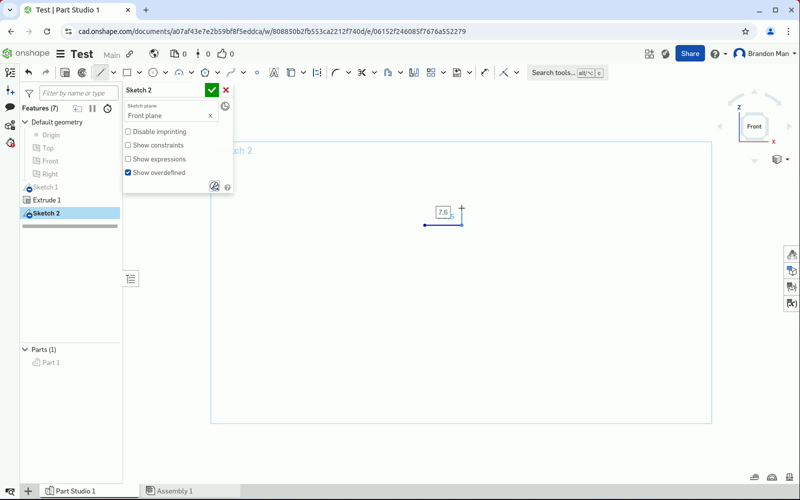
key_down(shift)
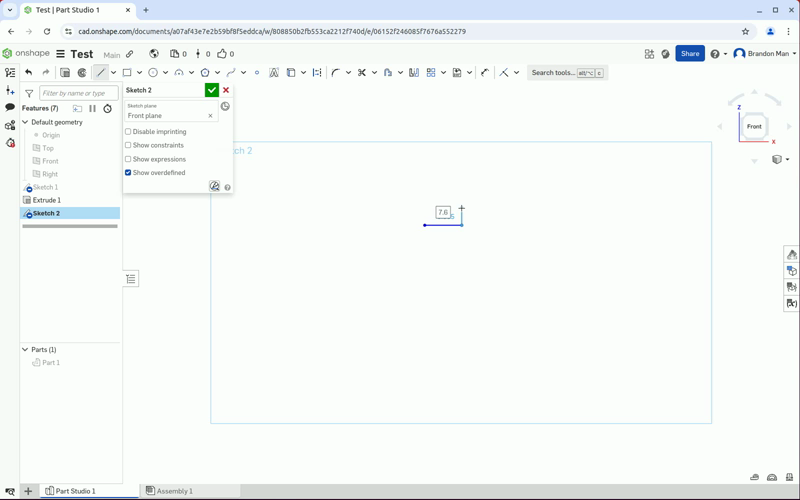
mouse_move(491, 207)
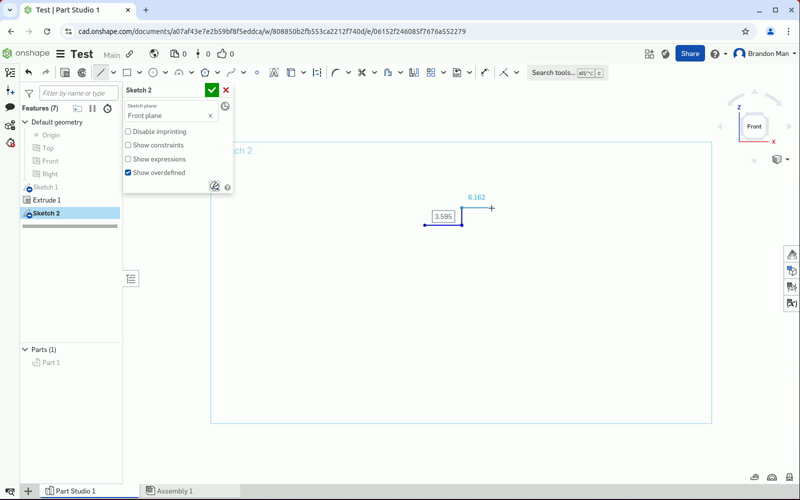
mouse_move(424, 207)
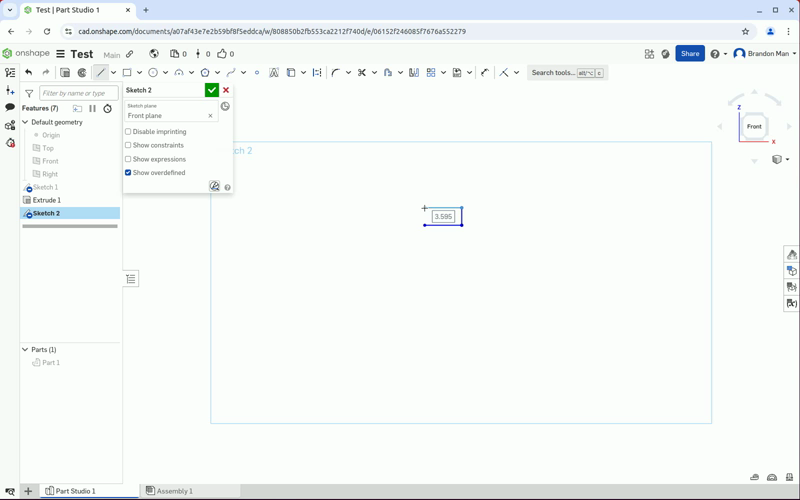
click(424, 207)
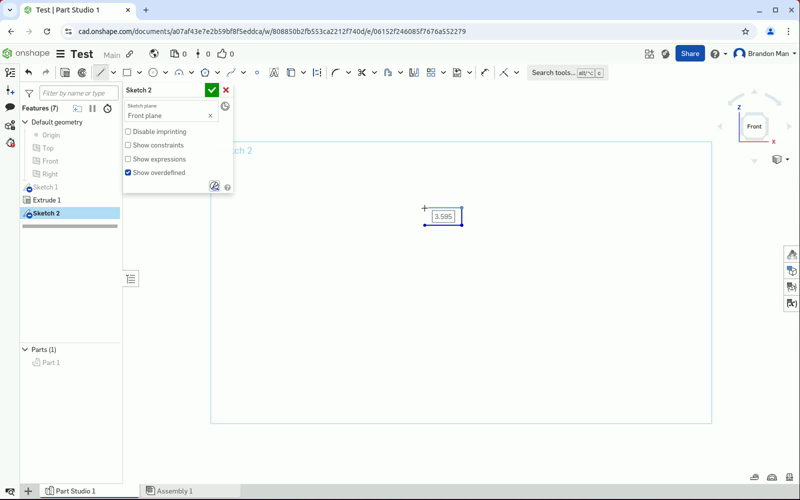
key_up(shift)
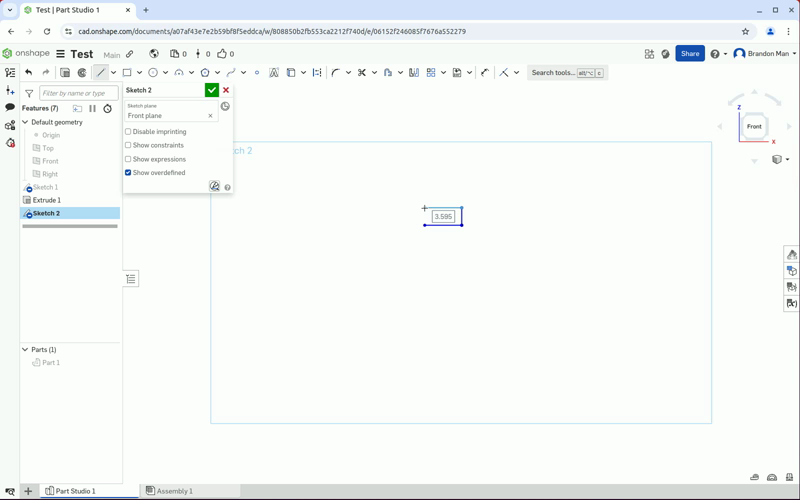
mouse_move(454, 207)
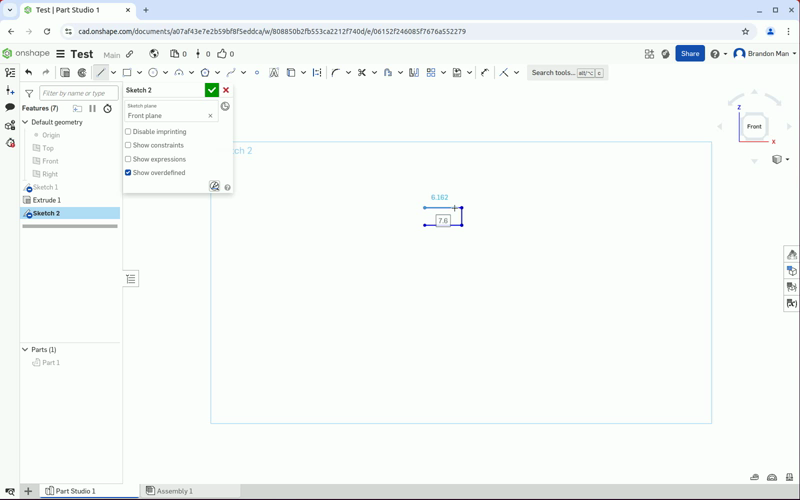
key_down(shift)
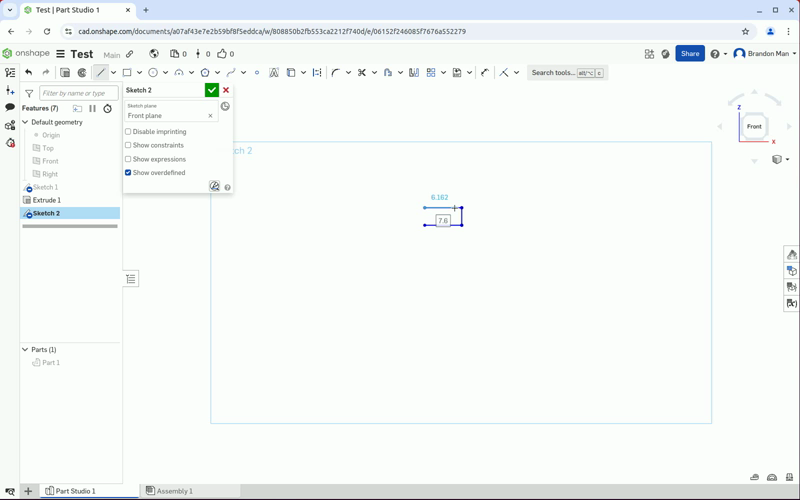
mouse_move(424, 225)
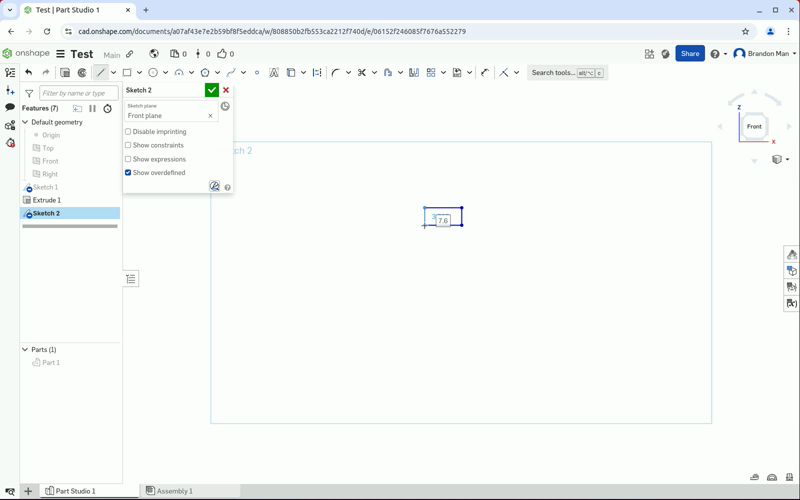
key_up(shift)
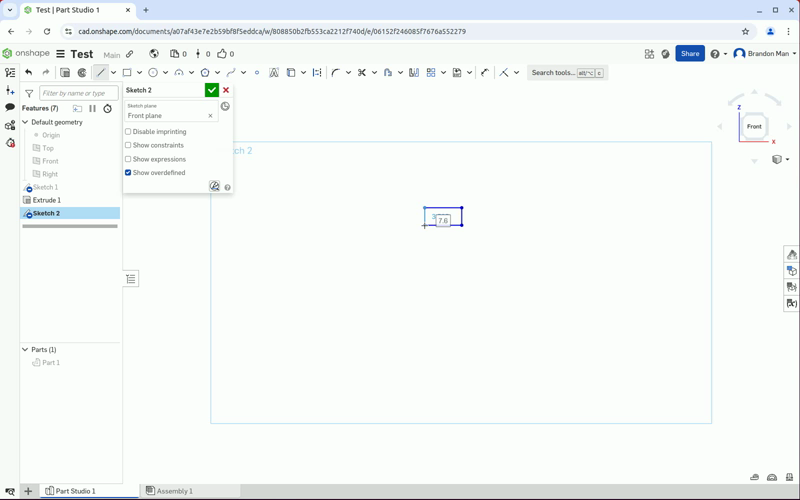
click(424, 225)
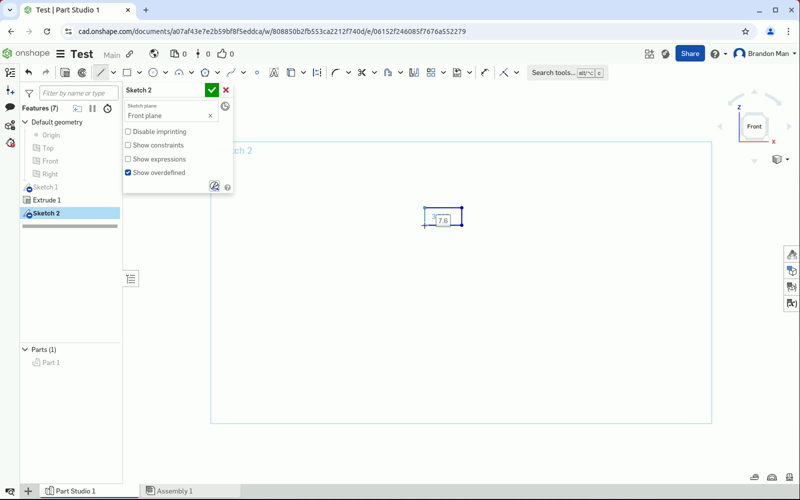
key(esc)
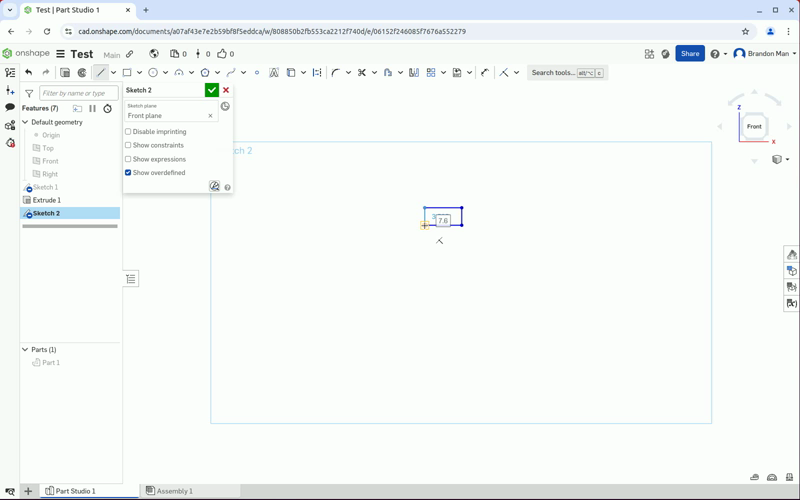
mouse_move(443, 209)
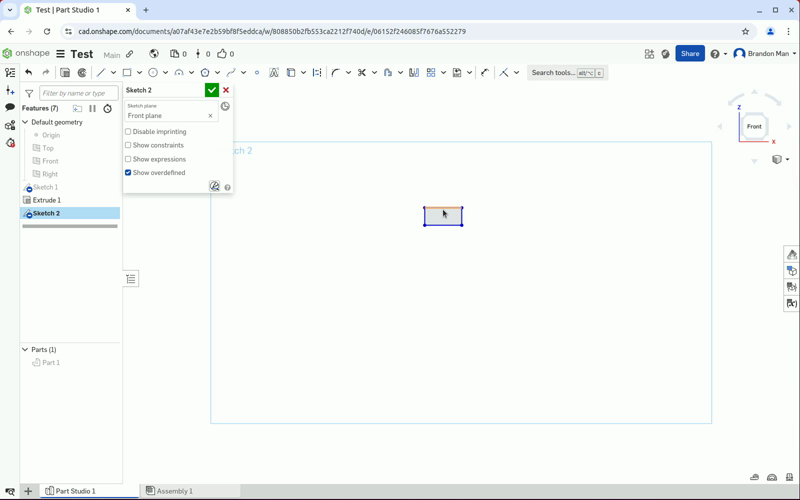
scroll(6)
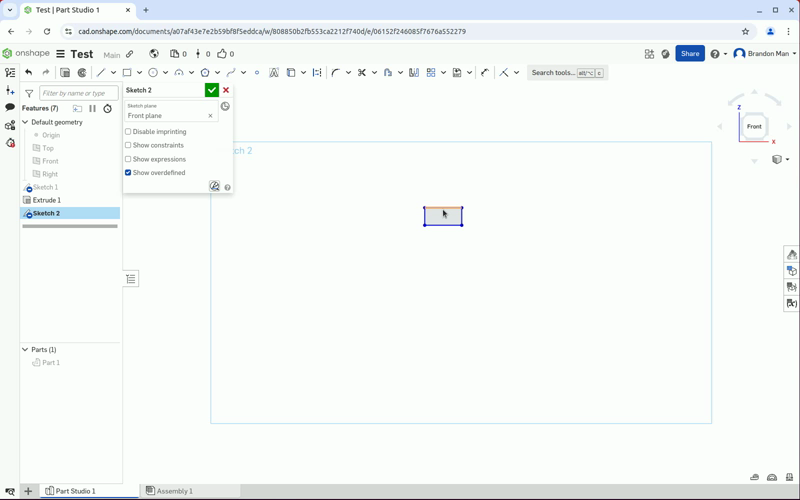
scroll(6)
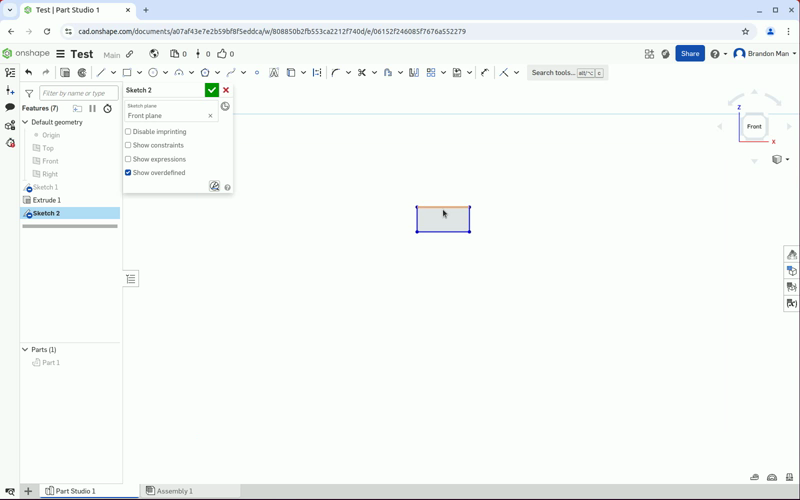
scroll(6)
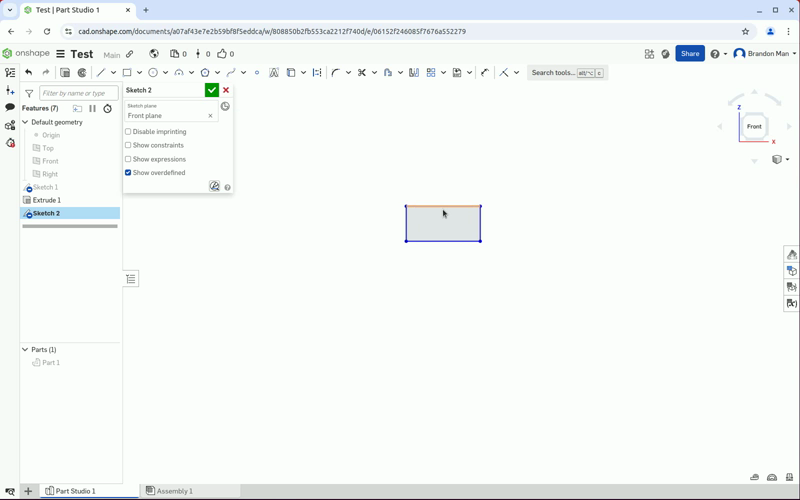
scroll(6)
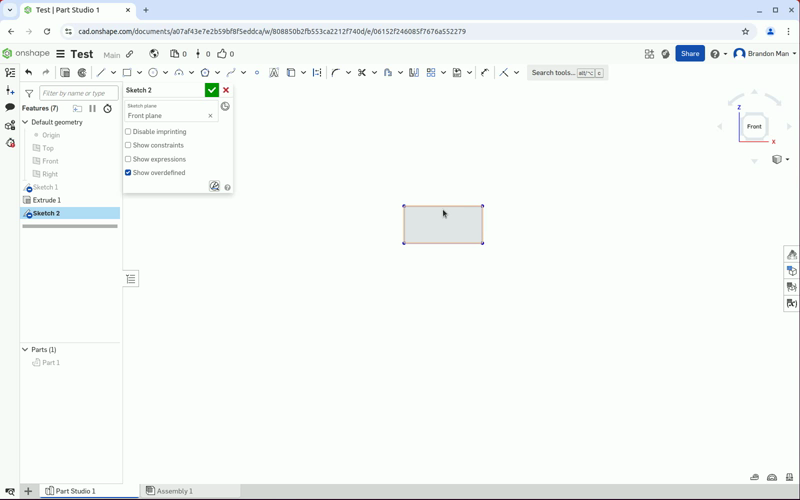
scroll(6)
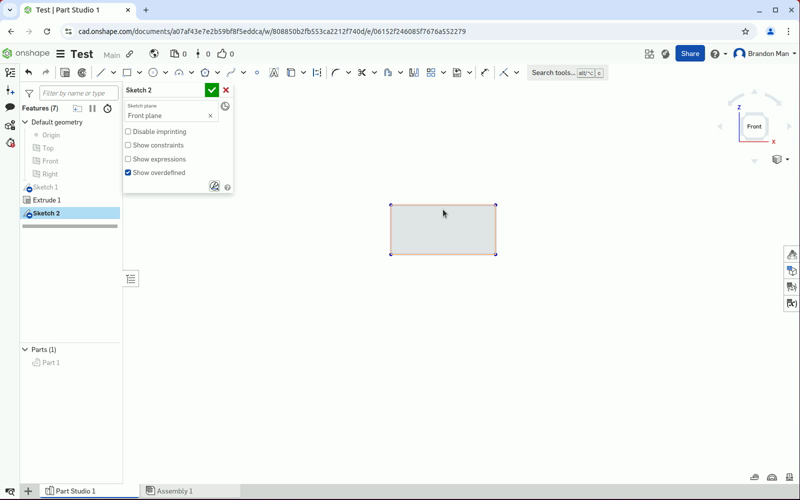
scroll(6)
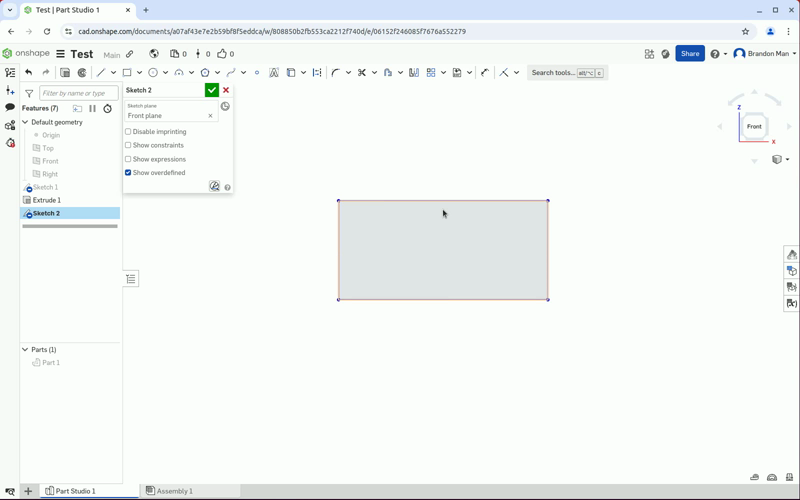
scroll(6)
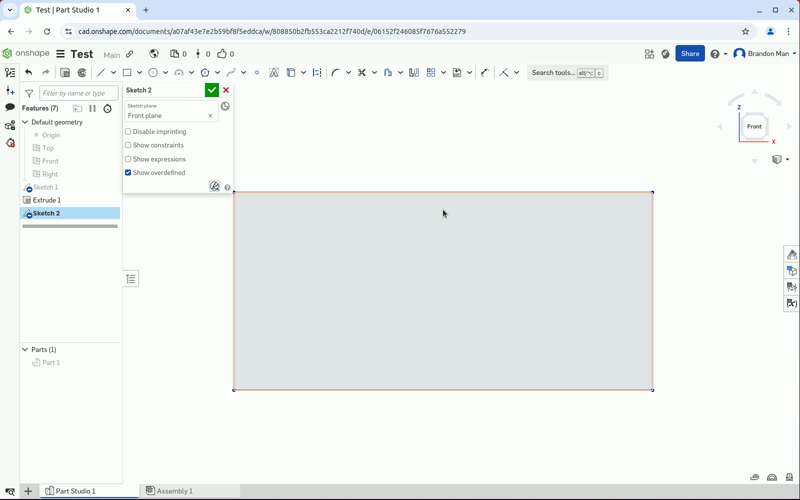
click(443, 209)
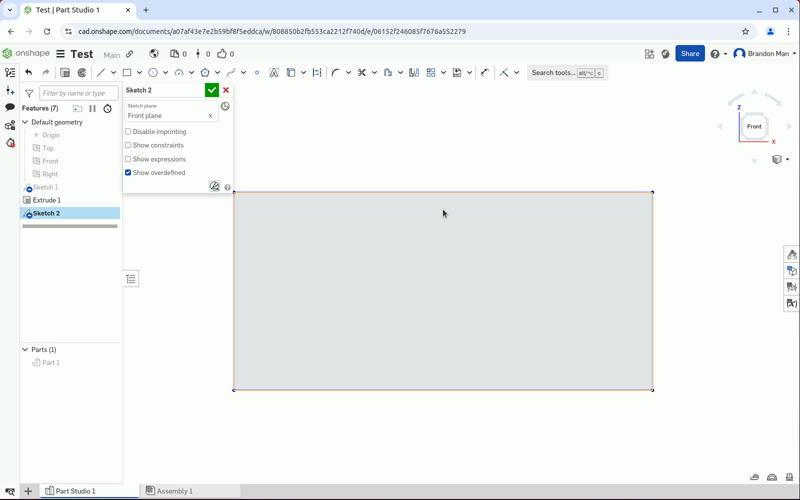
scroll(-6)
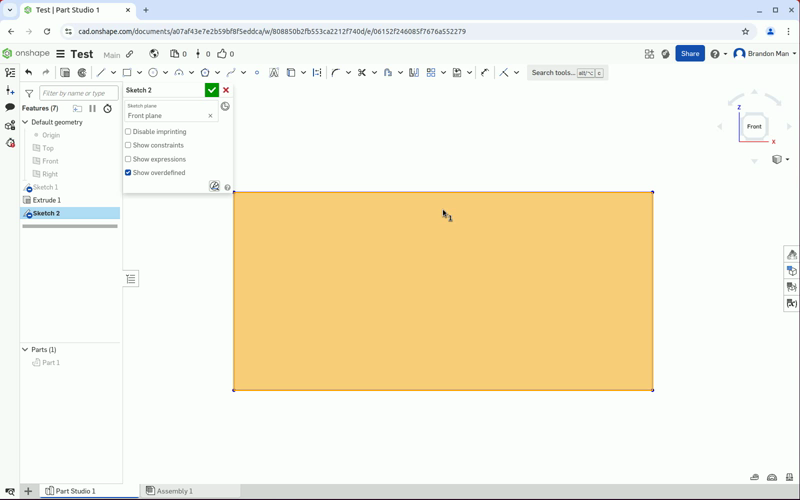
scroll(-6)
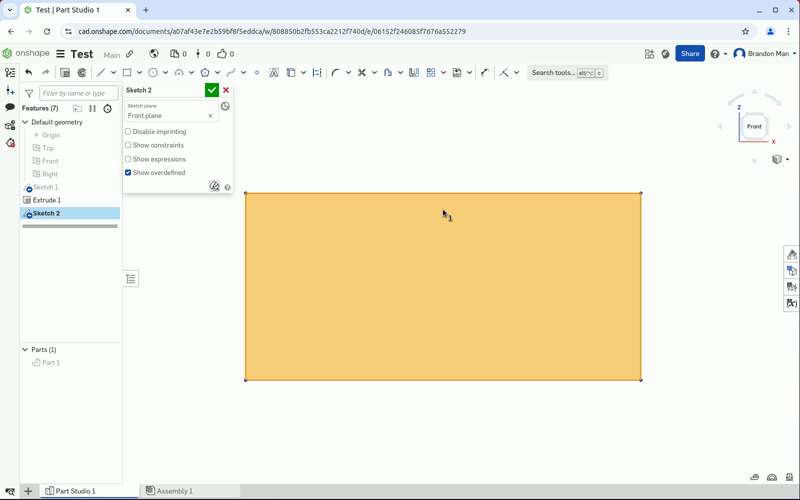
scroll(-6)
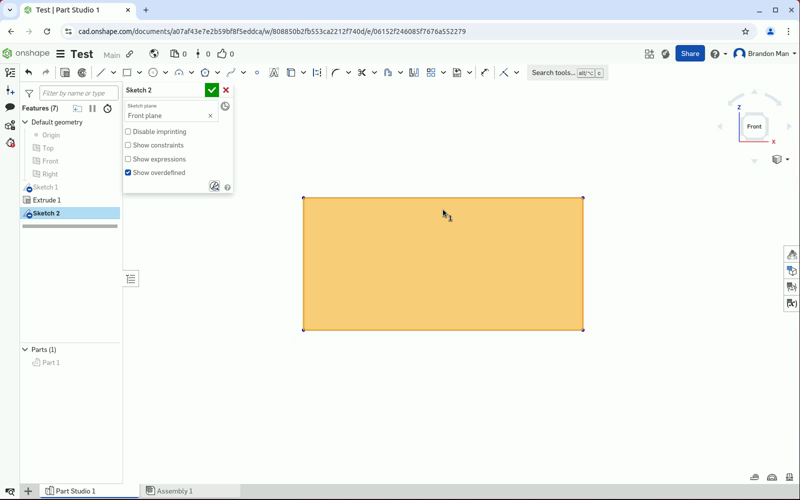
scroll(-6)
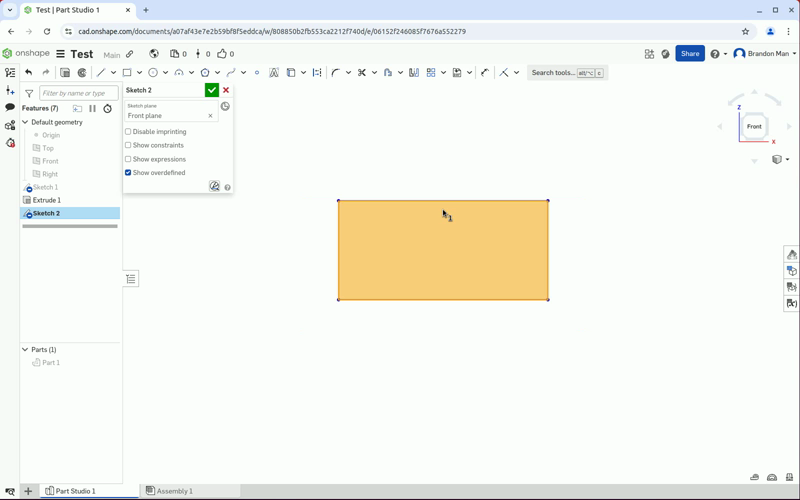
scroll(-6)
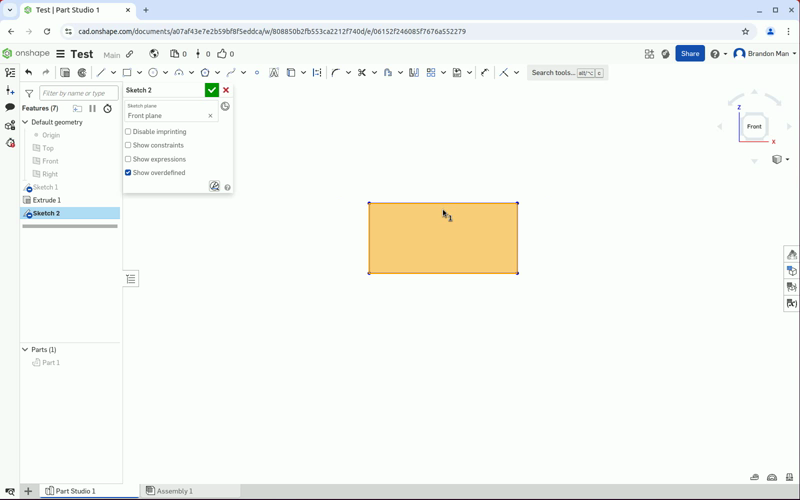
scroll(-6)
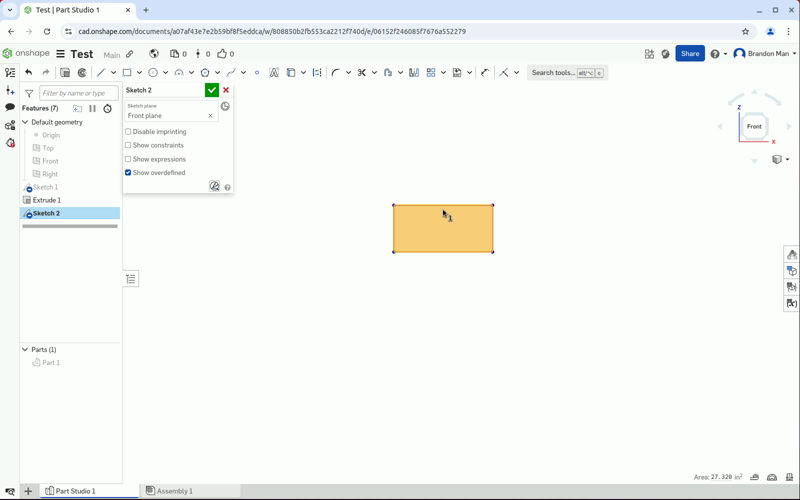
scroll(-6)
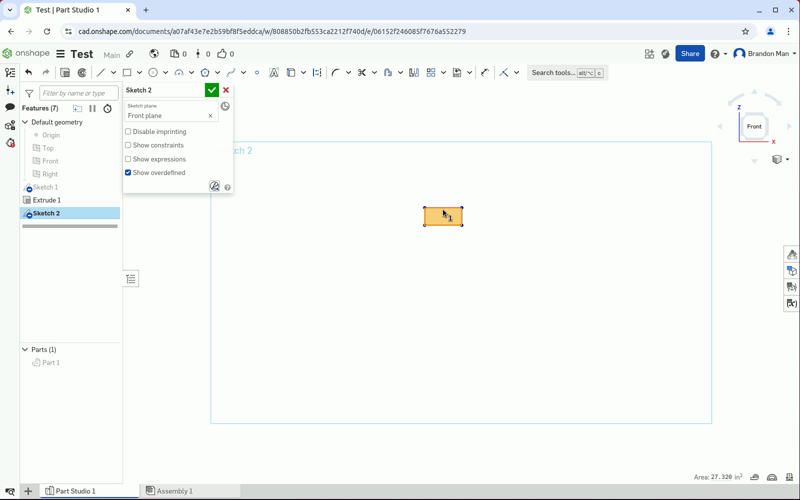
mouse_move(73, 352)
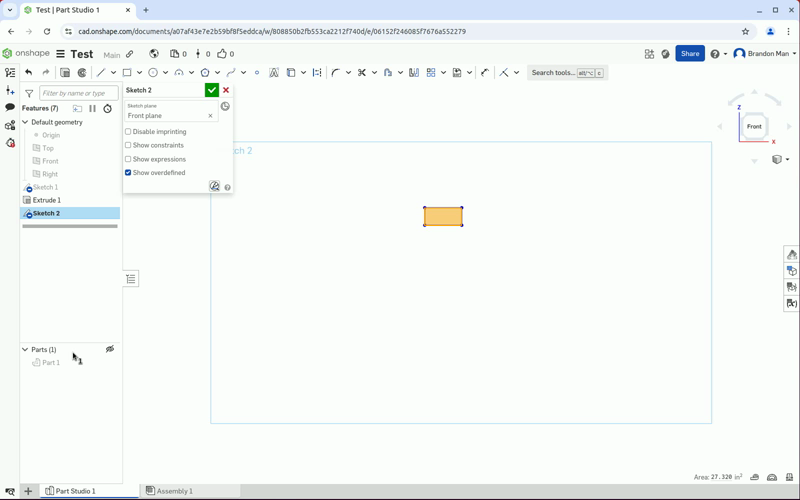
key(shift+y)
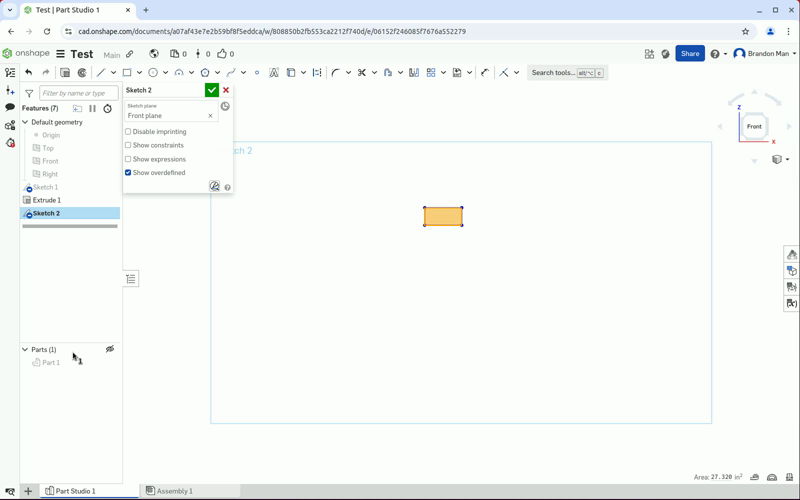
key(shift+e)
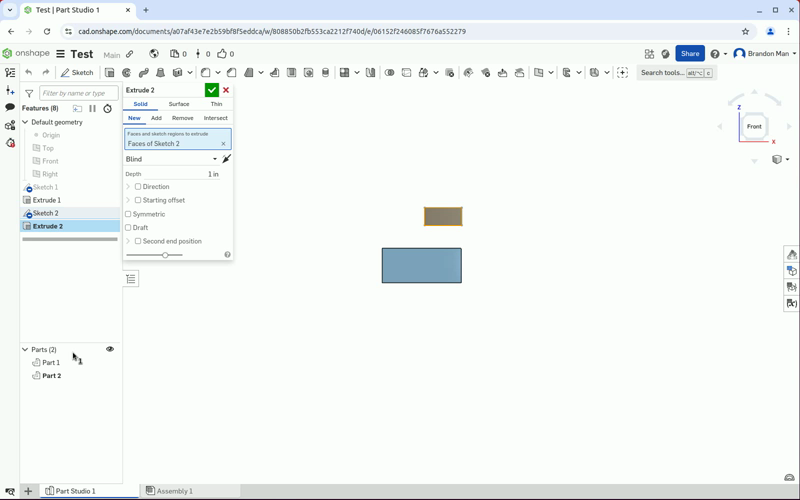
mouse_move(143, 106)
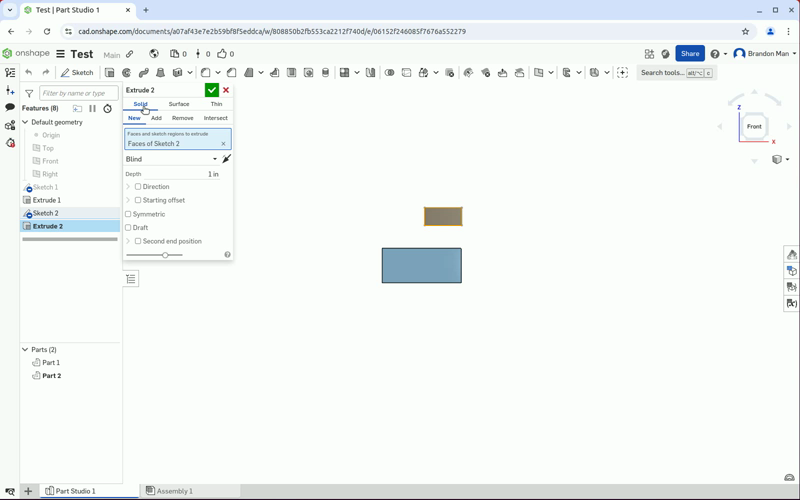
click(143, 106)
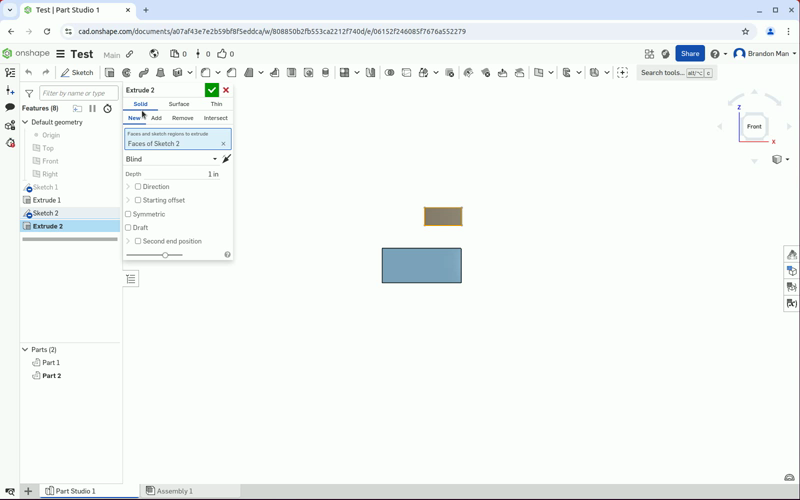
mouse_move(137, 120)
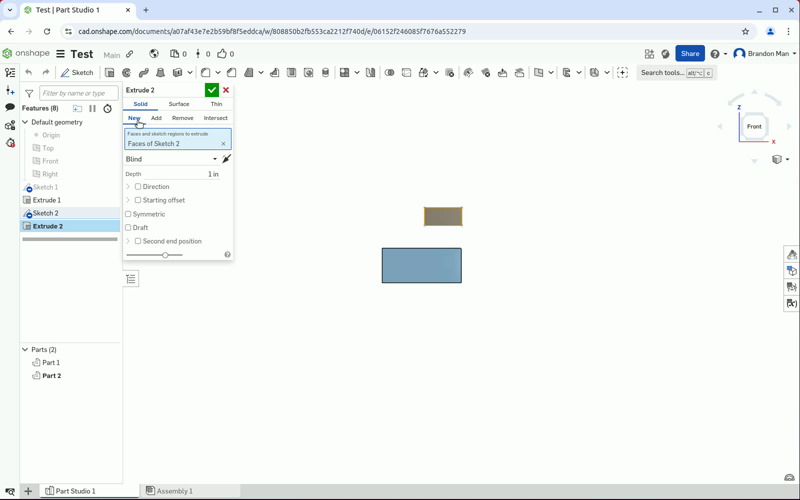
click(137, 120)
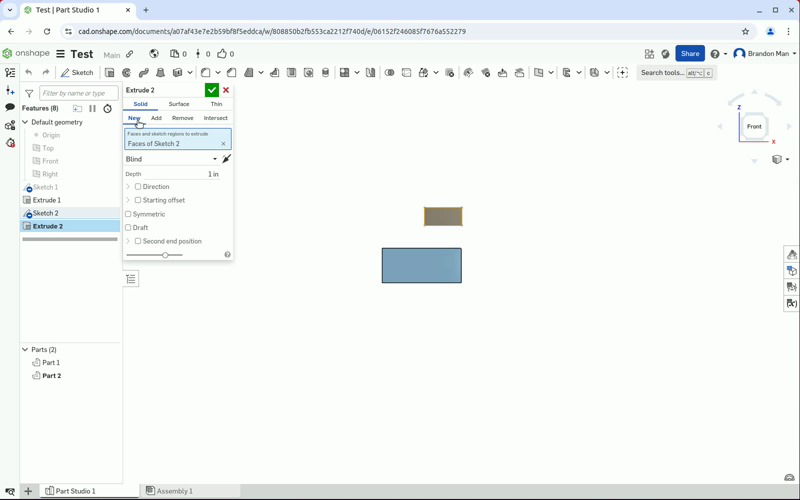
key(tab, 4)
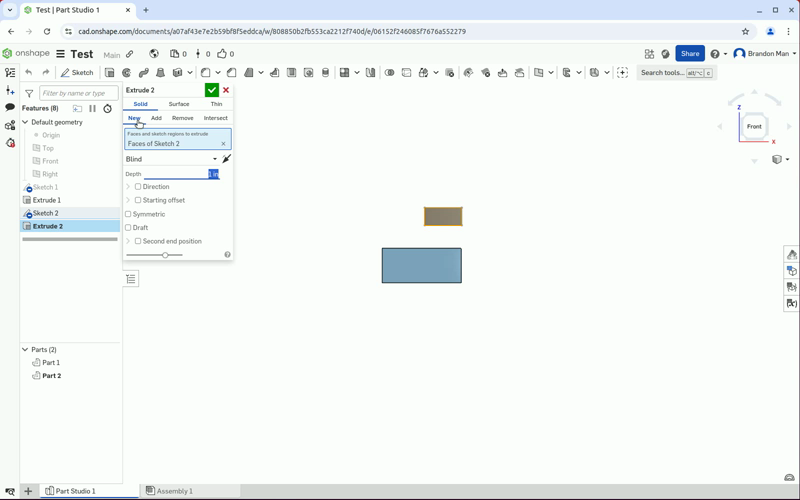
text(23.108)
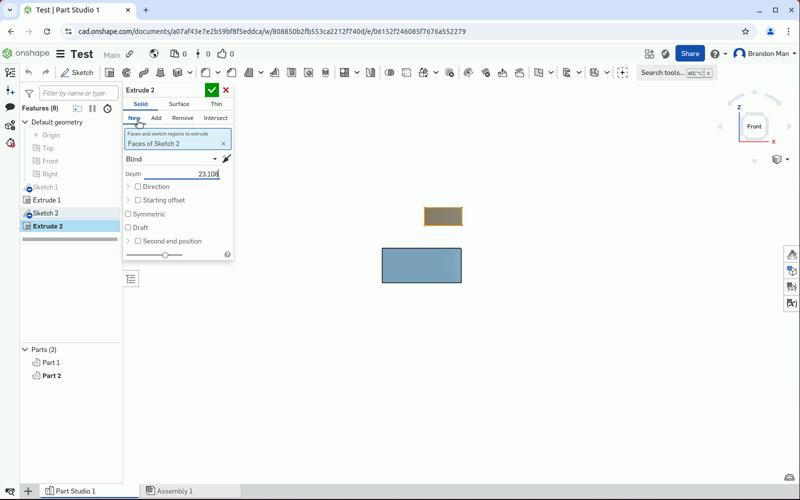
key(enter)
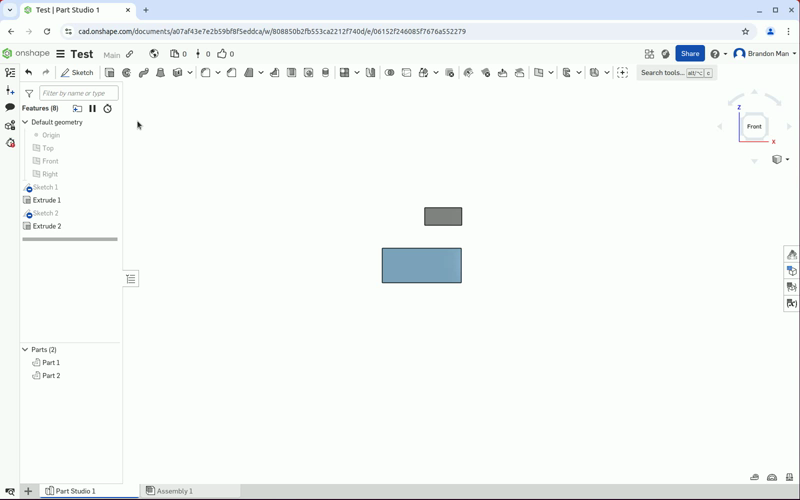
key(shift+h)
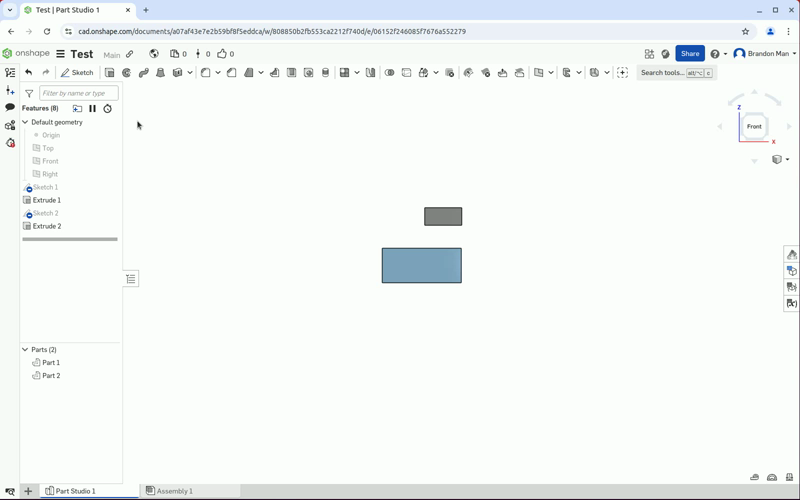
key(shift+h)
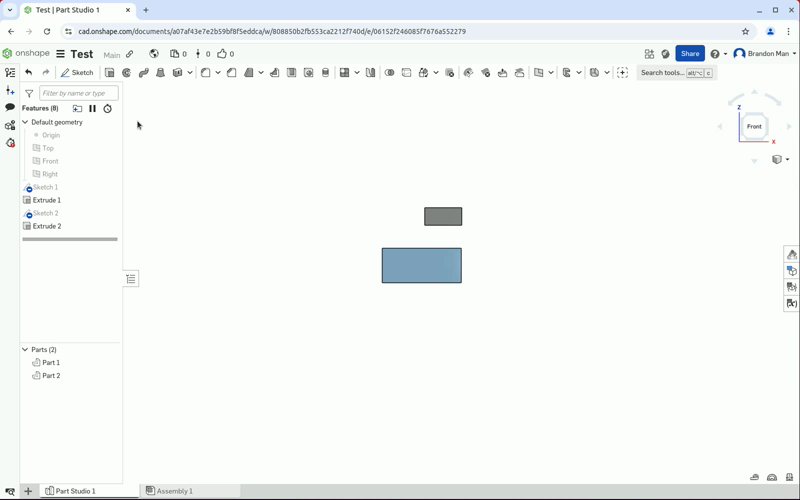
mouse_move(73, 189)
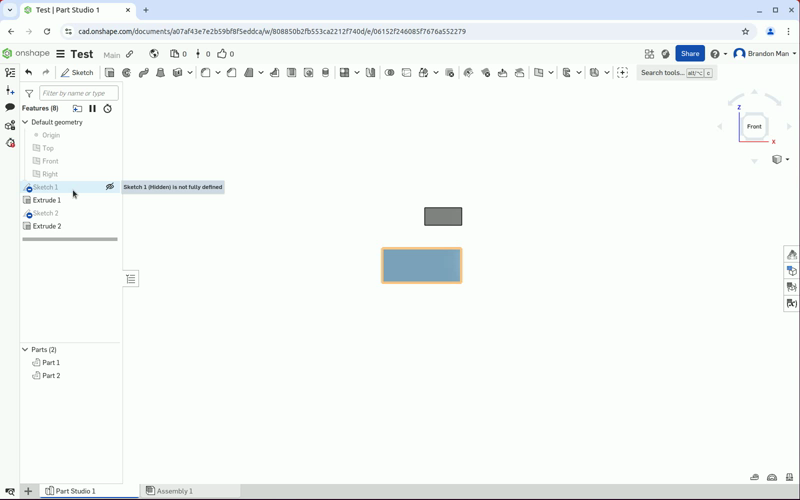
click(73, 189)
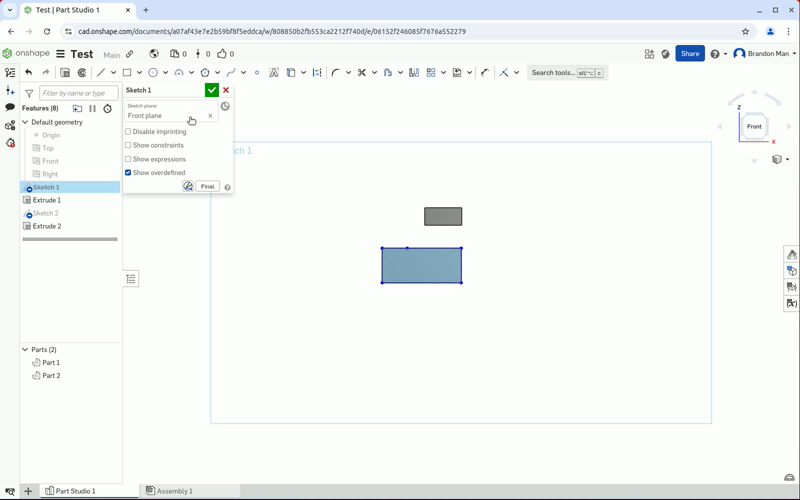
mouse_move(229, 92)
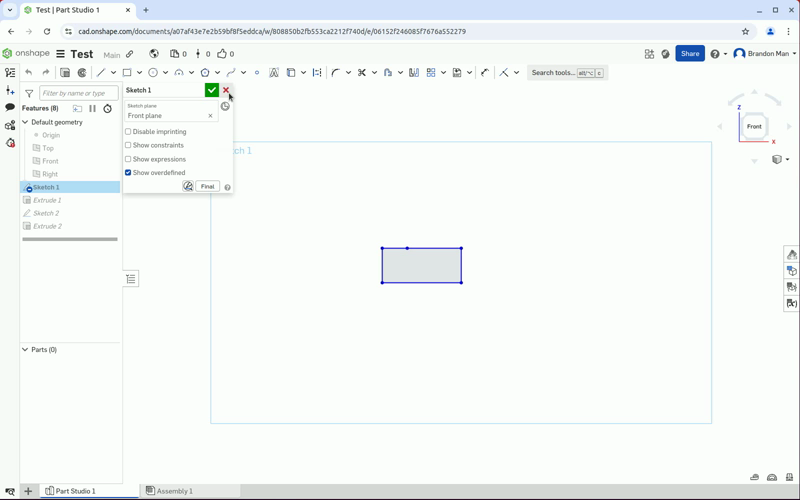
click(229, 92)
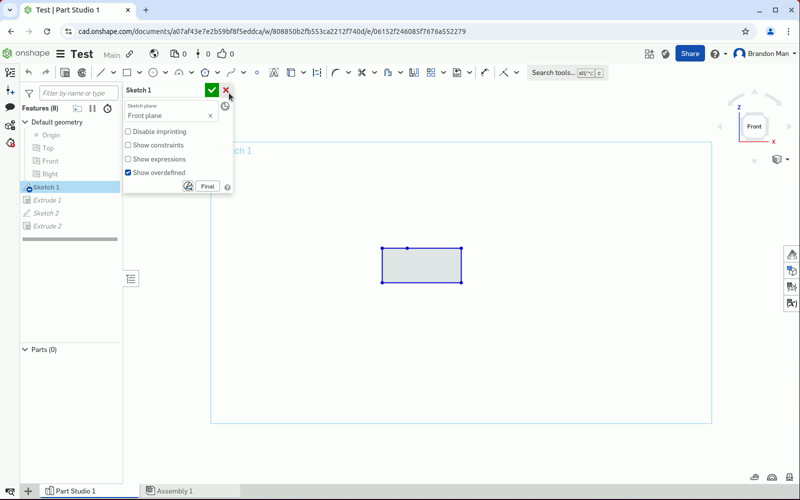
key(shift+s)
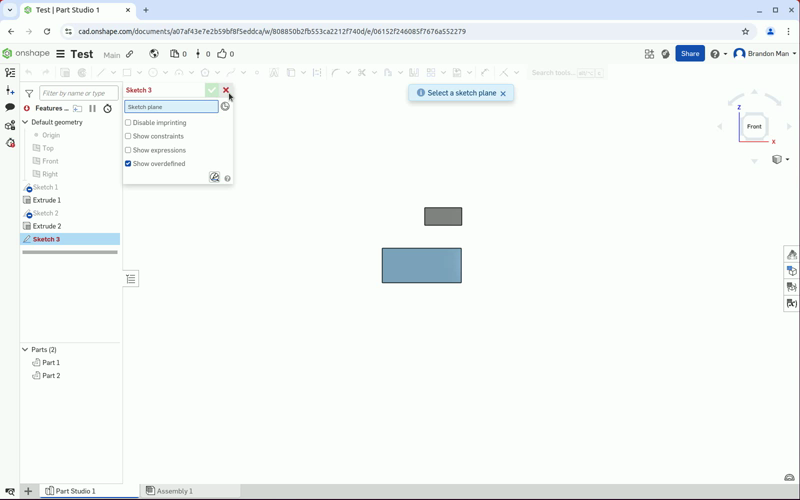
mouse_move(73, 163)
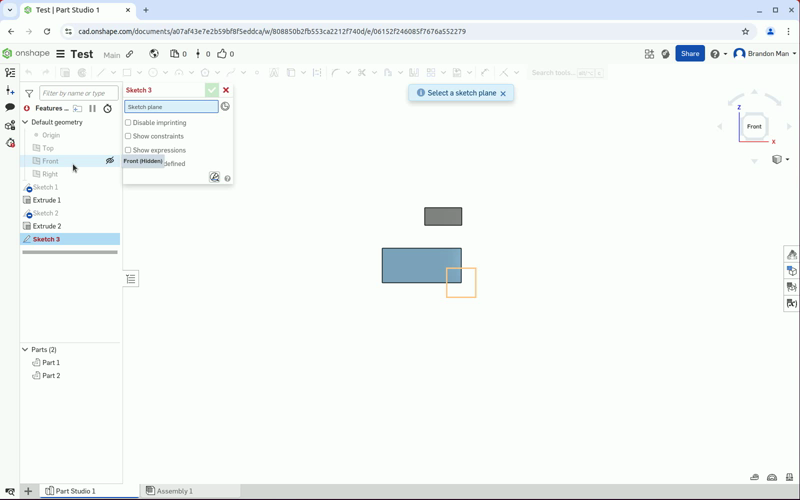
click(73, 163)
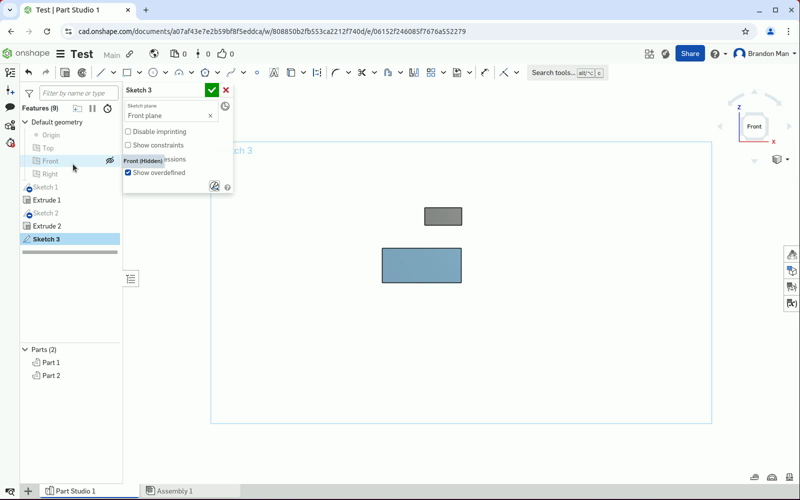
mouse_move(73, 352)
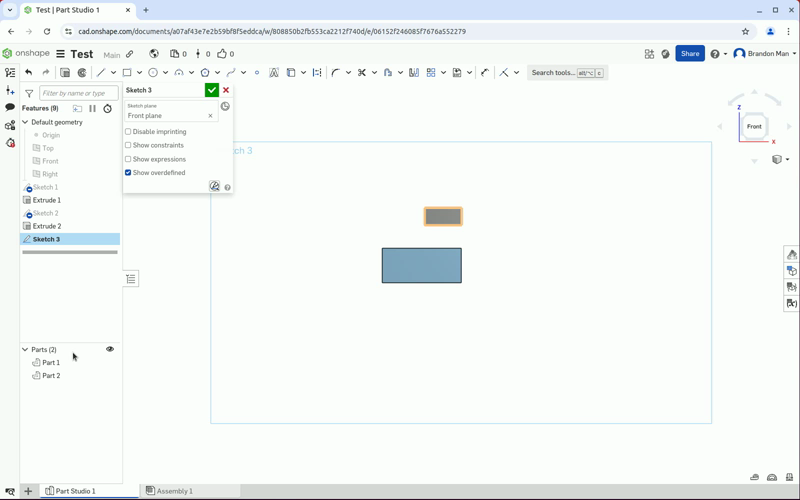
key(y)
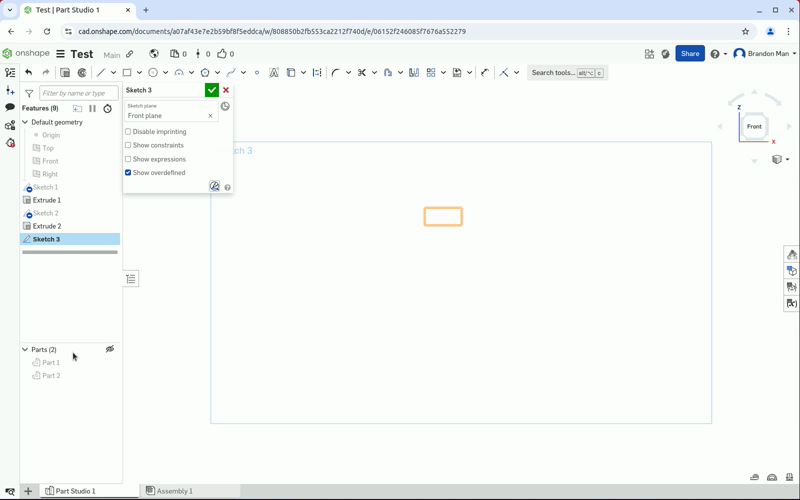
key(l)
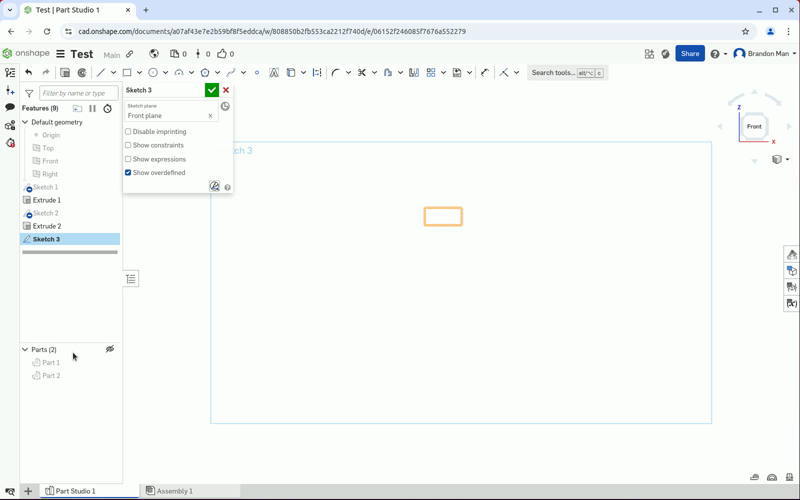
key_down(shift)
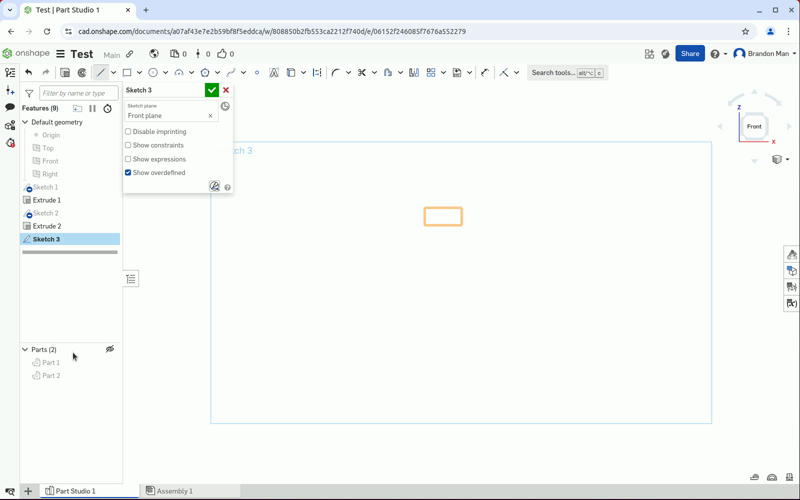
mouse_move(406, 247)
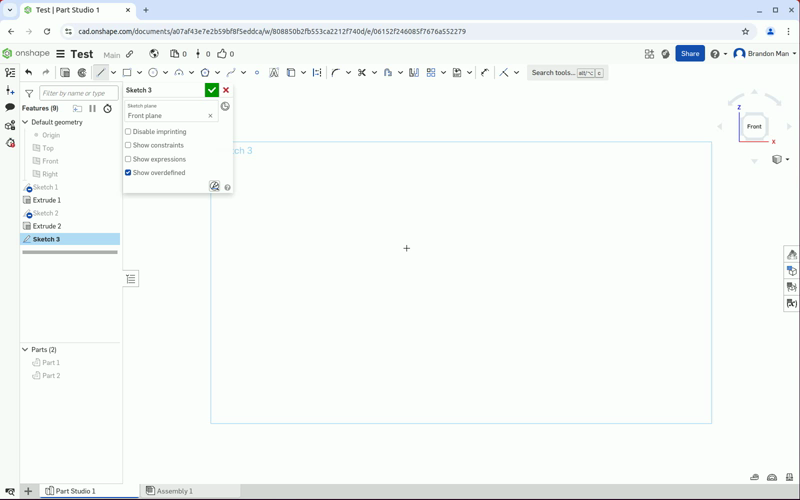
click(406, 247)
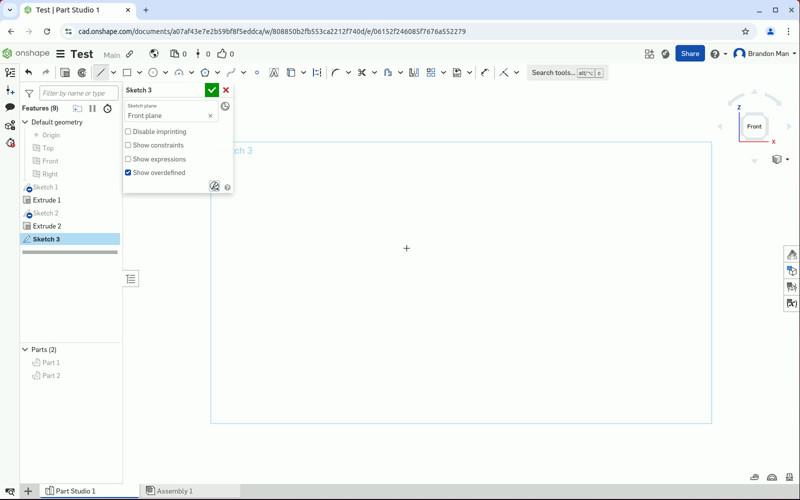
key_up(shift)
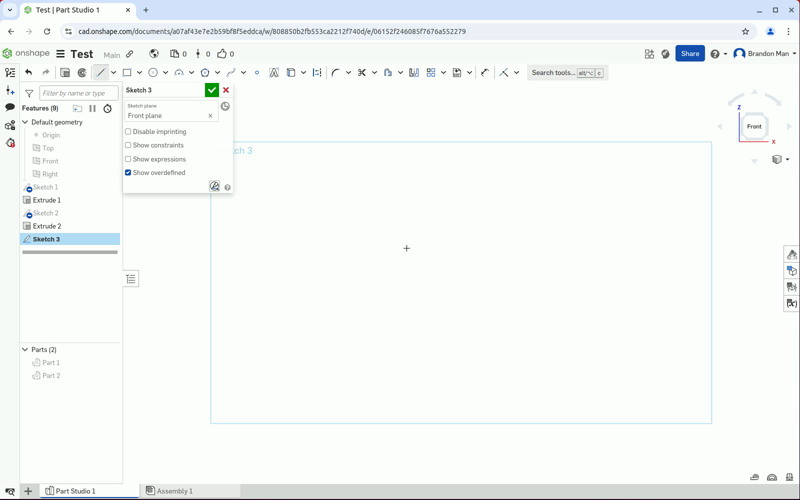
key_down(shift)
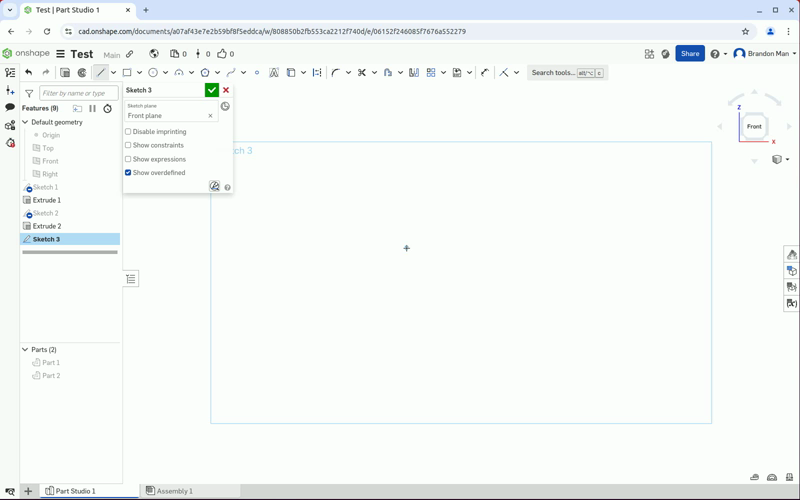
mouse_move(436, 247)
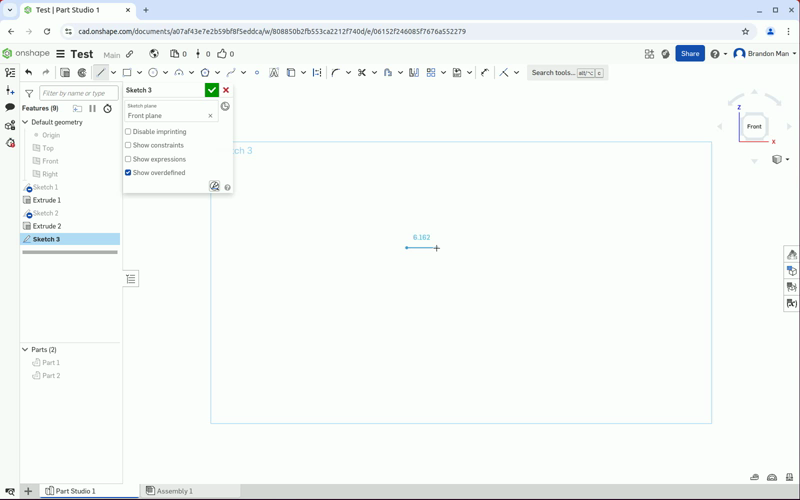
mouse_move(461, 247)
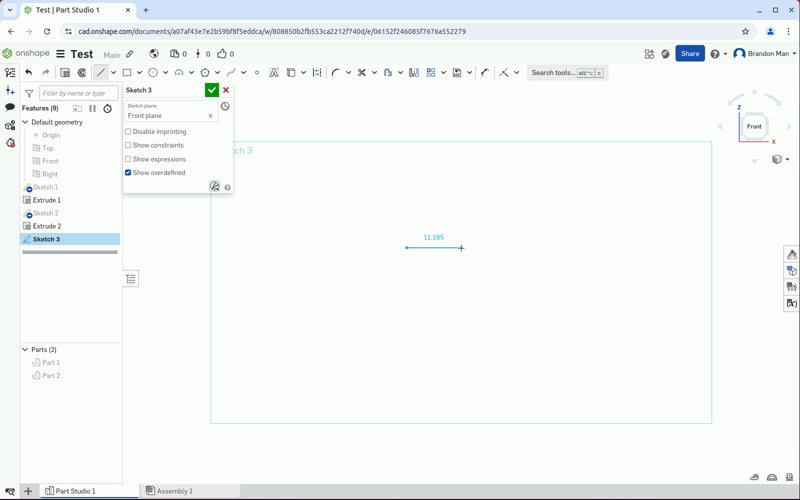
click(461, 247)
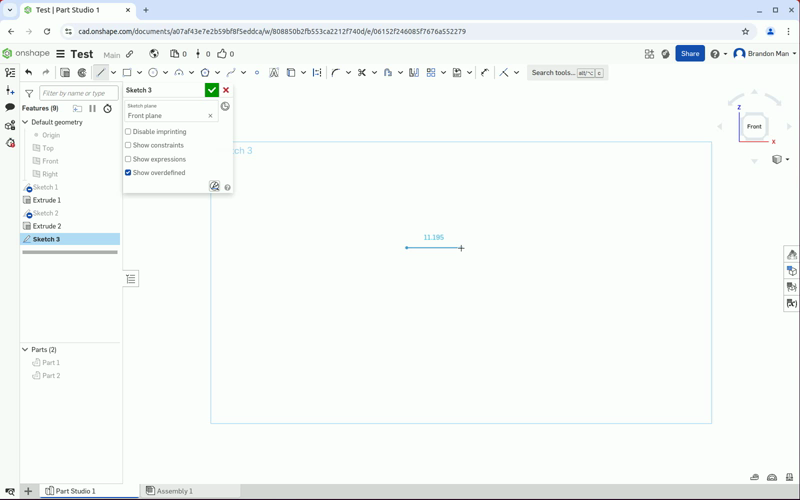
key_up(shift)
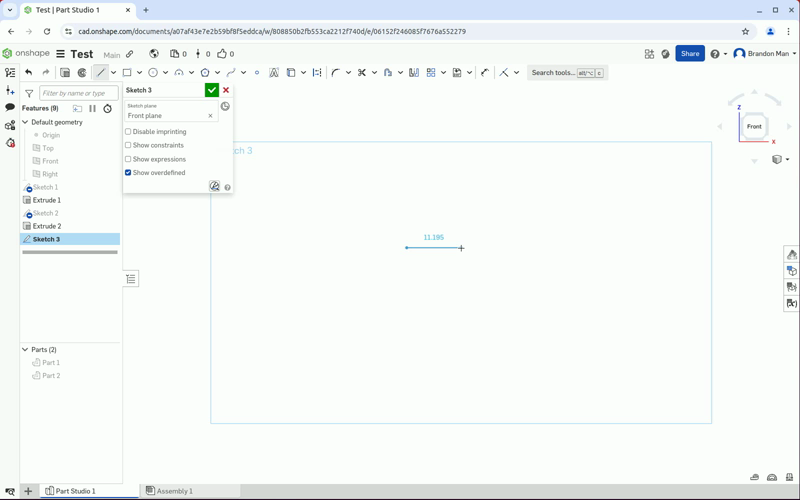
key_down(shift)
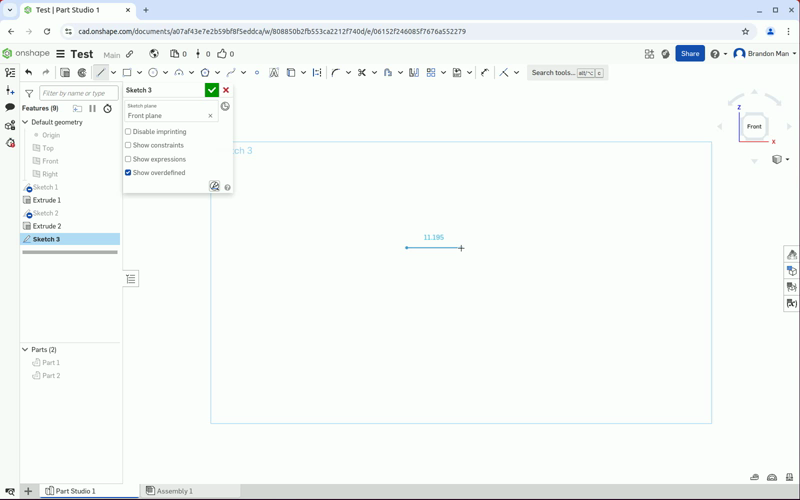
mouse_move(491, 247)
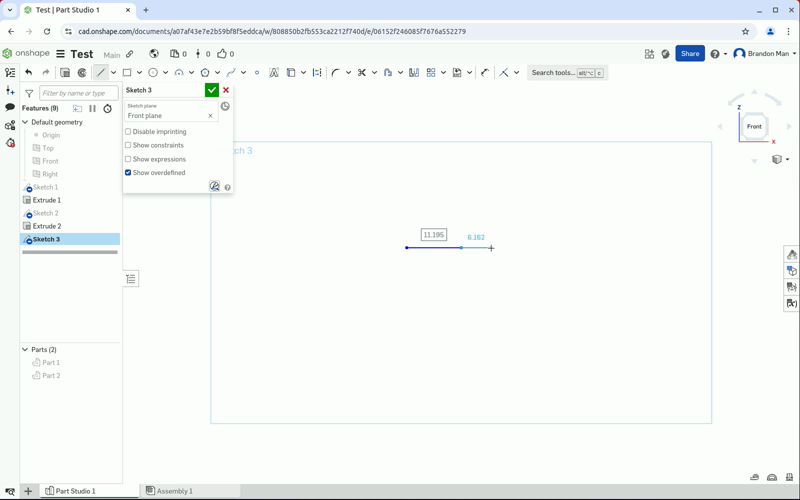
mouse_move(461, 224)
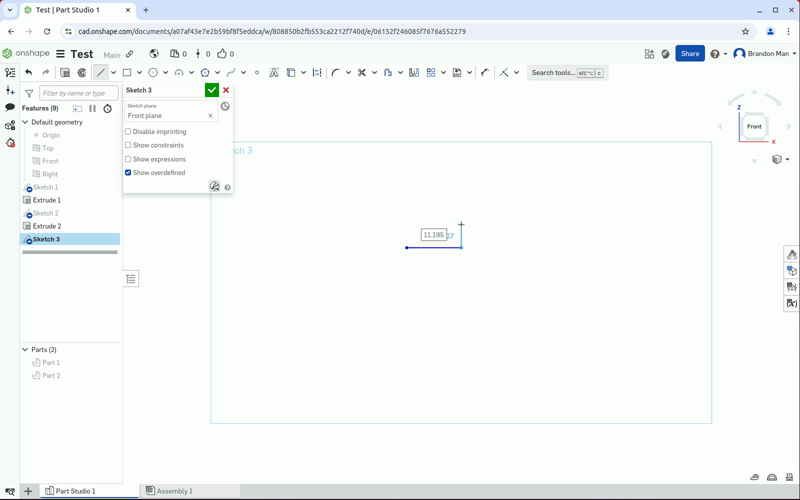
click(461, 224)
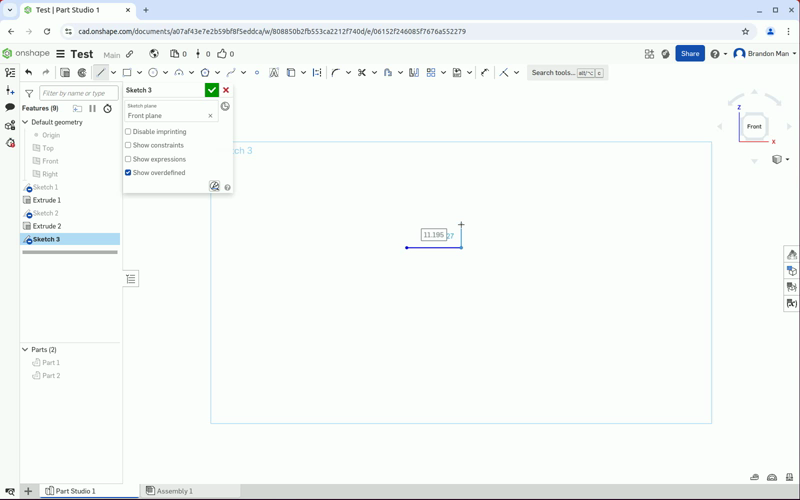
key_up(shift)
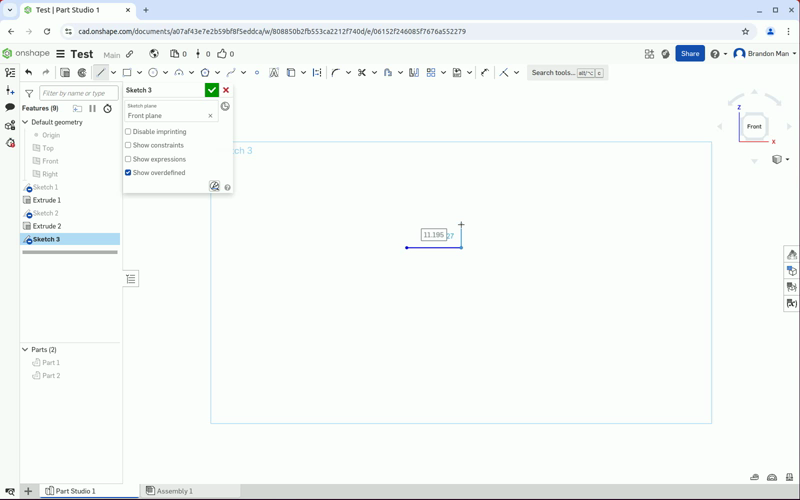
key_down(shift)
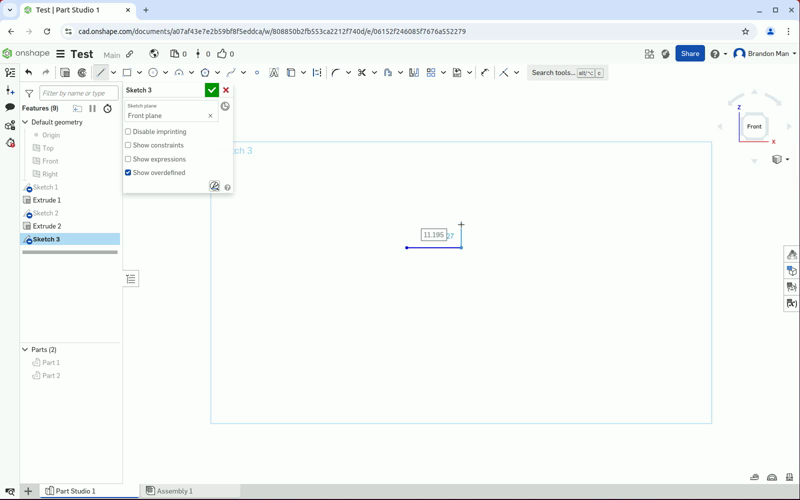
mouse_move(491, 224)
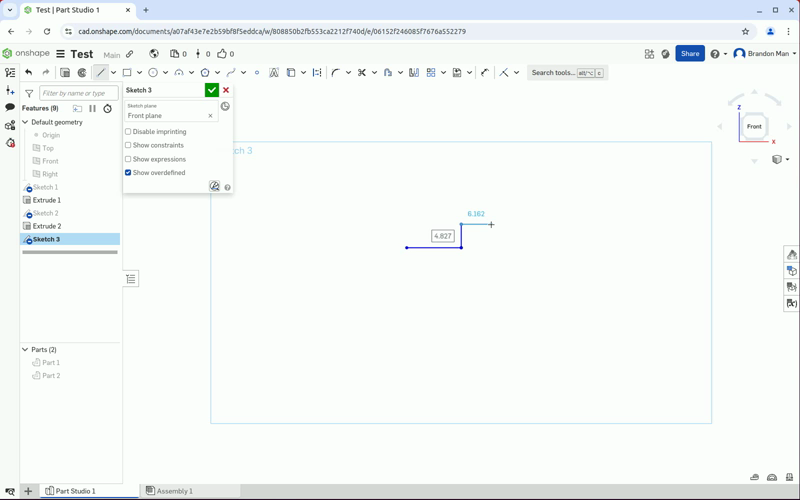
mouse_move(424, 224)
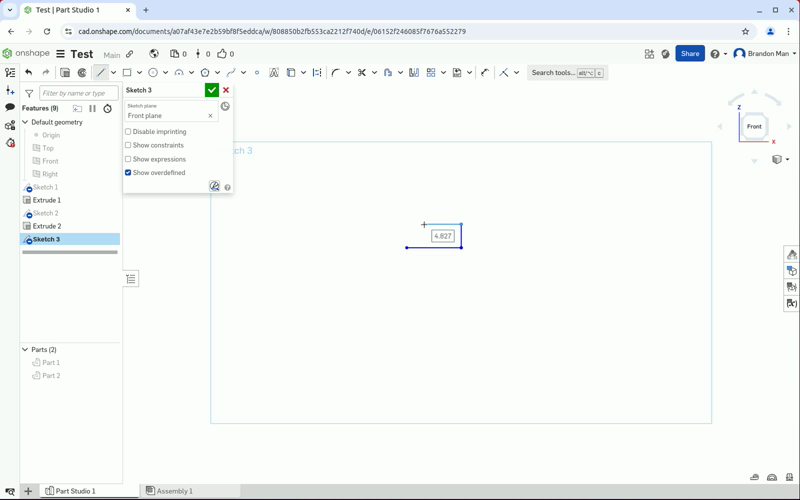
click(424, 224)
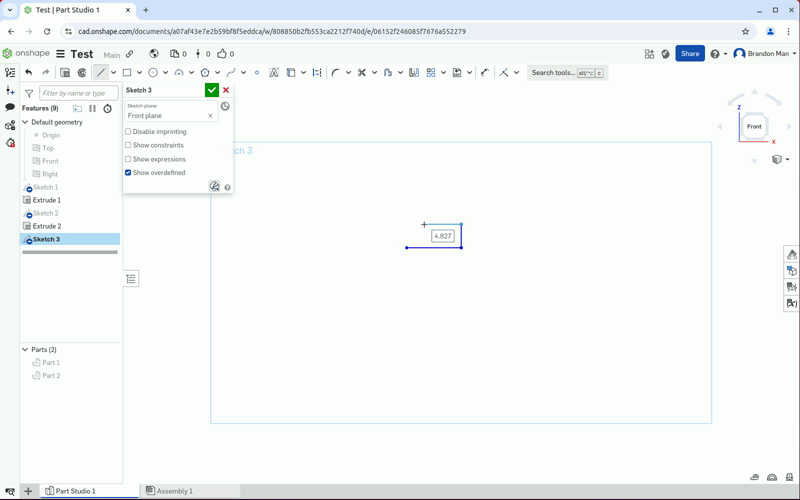
key_up(shift)
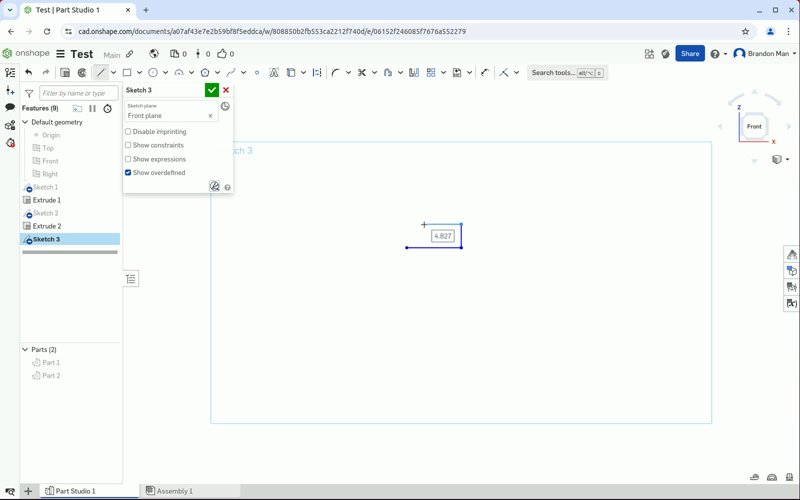
key_down(shift)
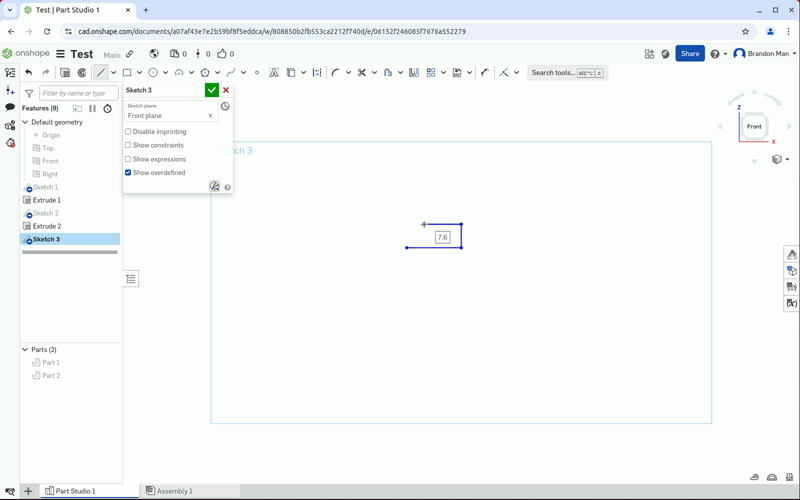
mouse_move(454, 224)
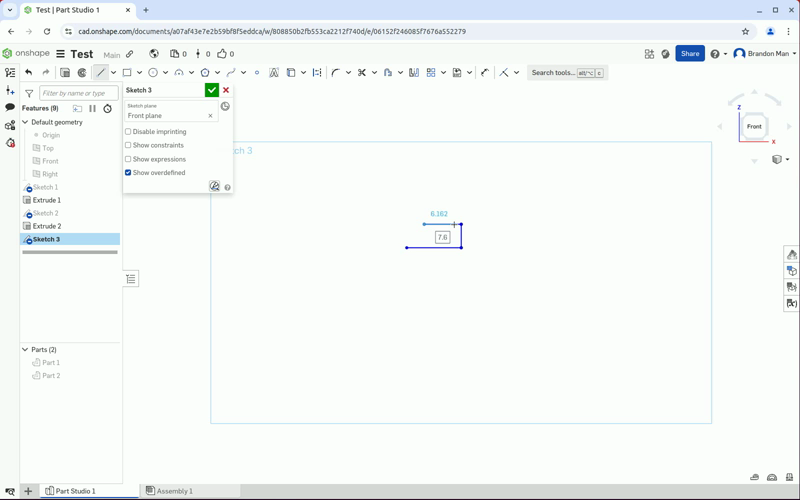
mouse_move(406, 224)
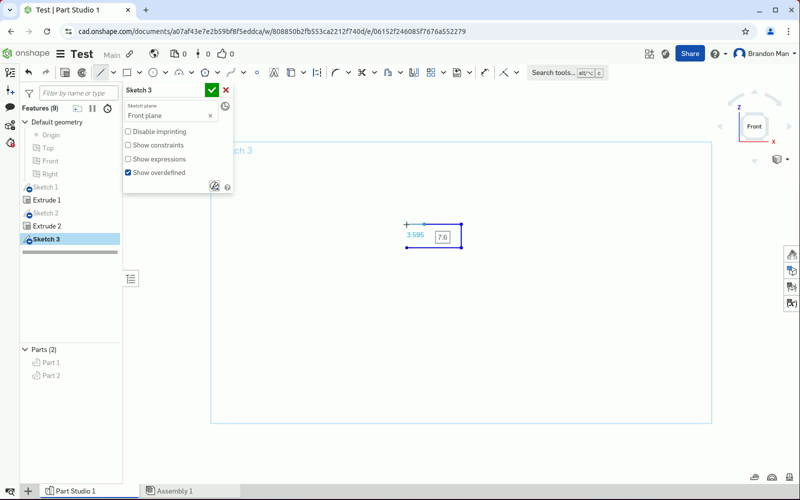
click(406, 224)
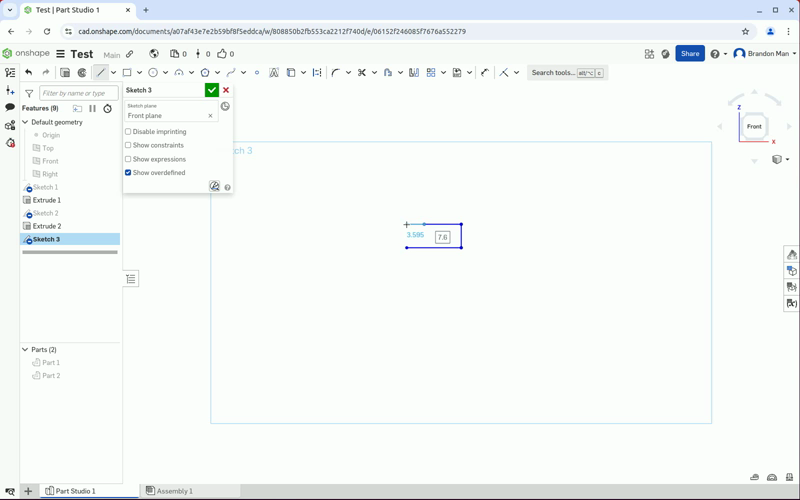
key_up(shift)
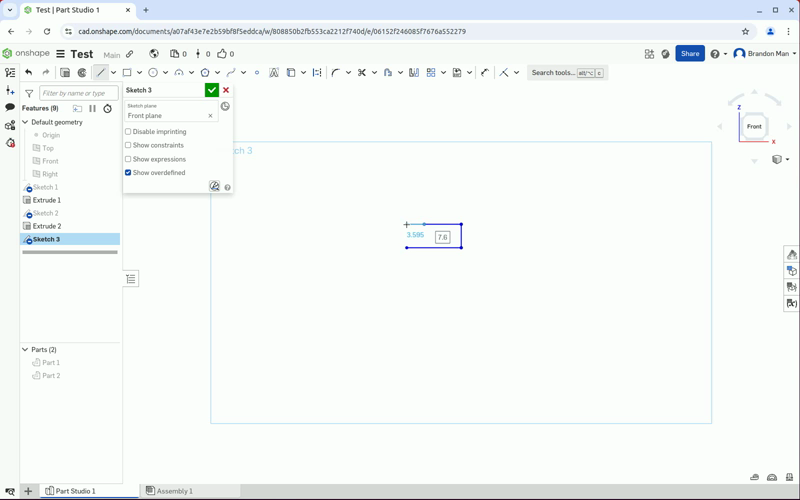
mouse_move(436, 224)
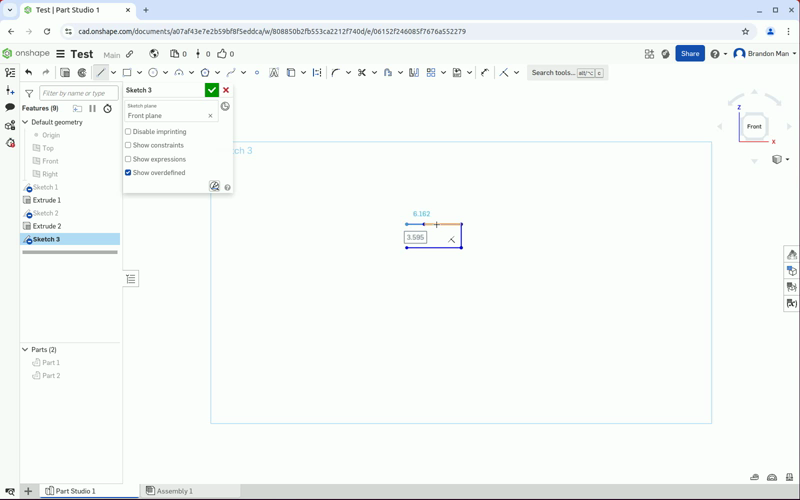
key_down(shift)
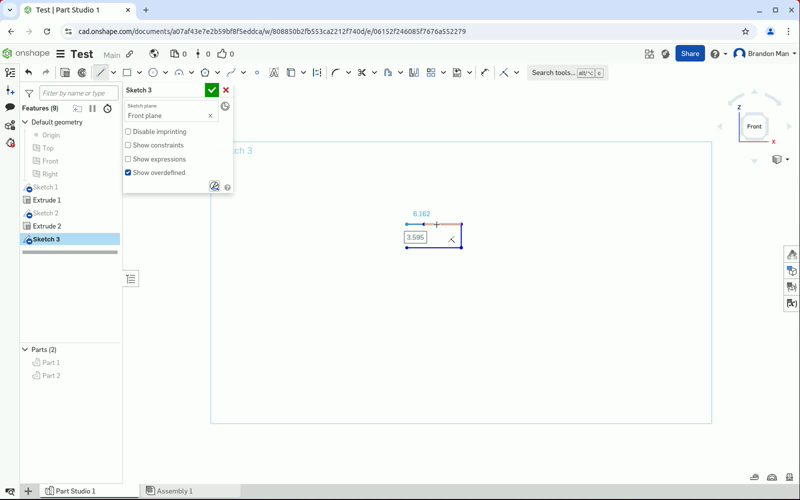
mouse_move(406, 247)
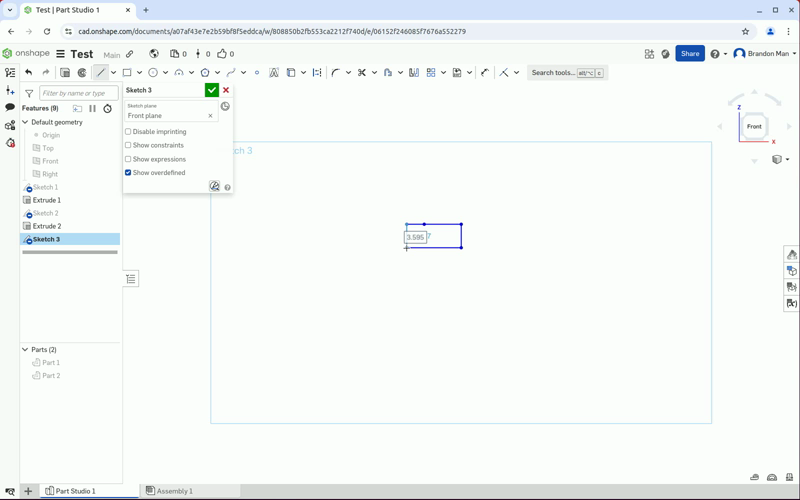
key_up(shift)
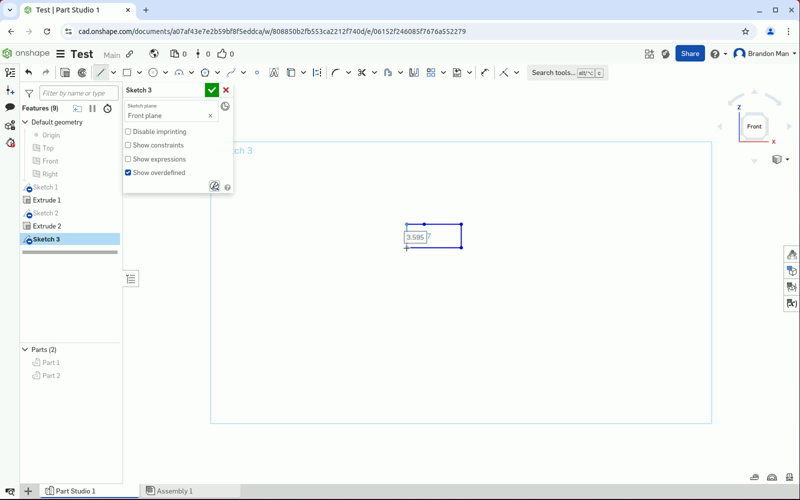
click(406, 247)
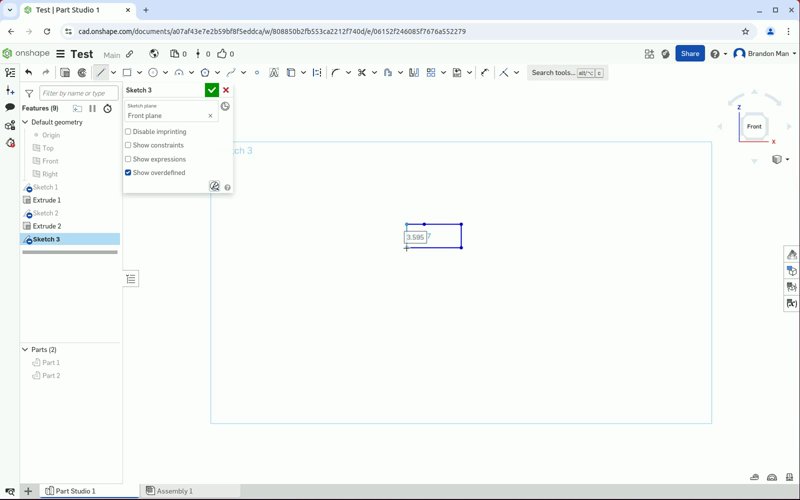
key(esc)
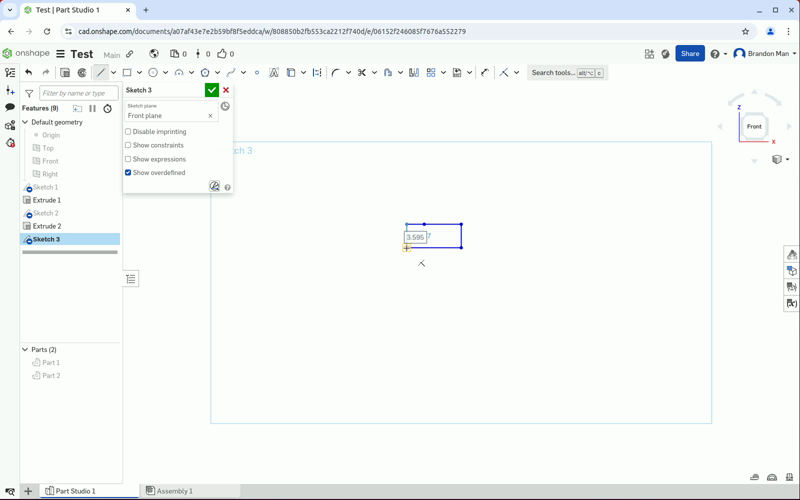
mouse_move(444, 228)
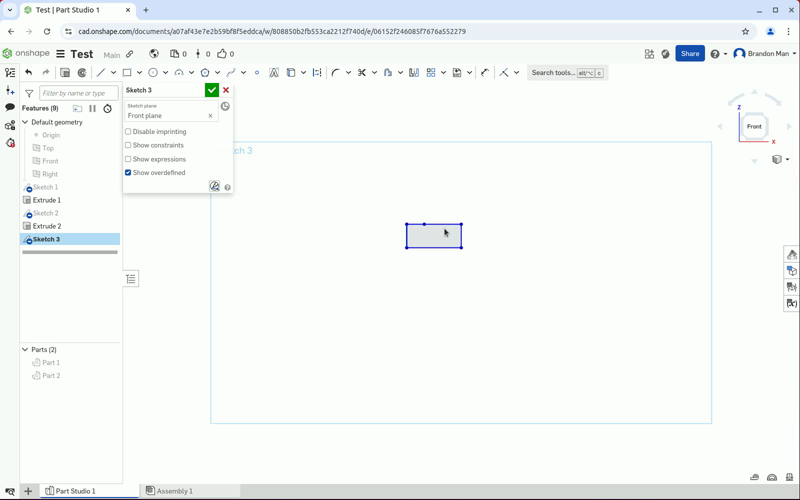
scroll(6)
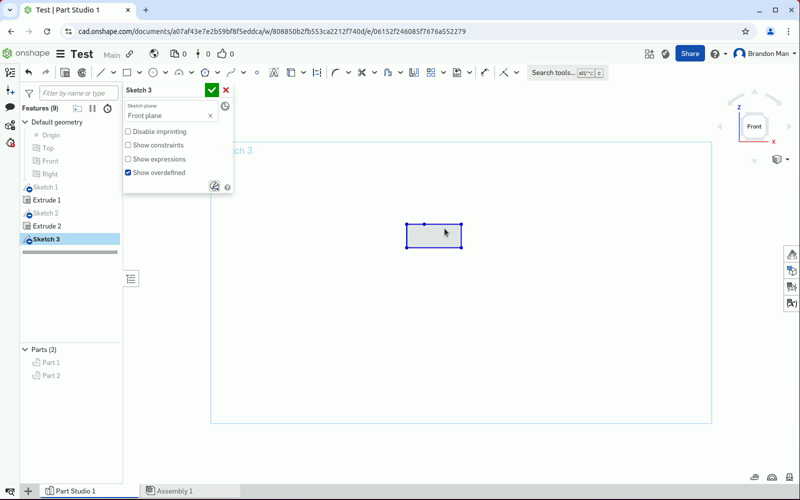
scroll(6)
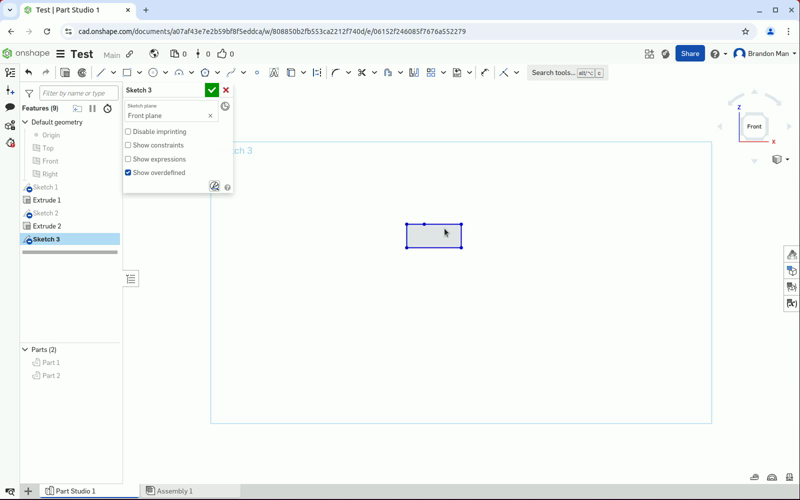
scroll(6)
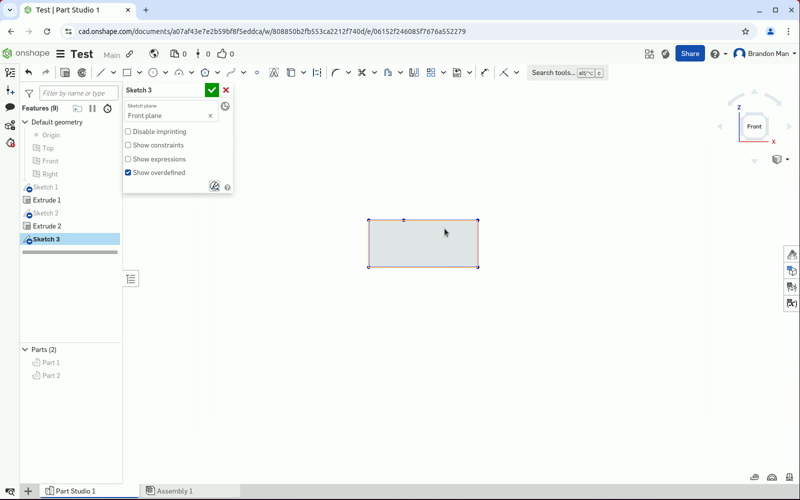
scroll(6)
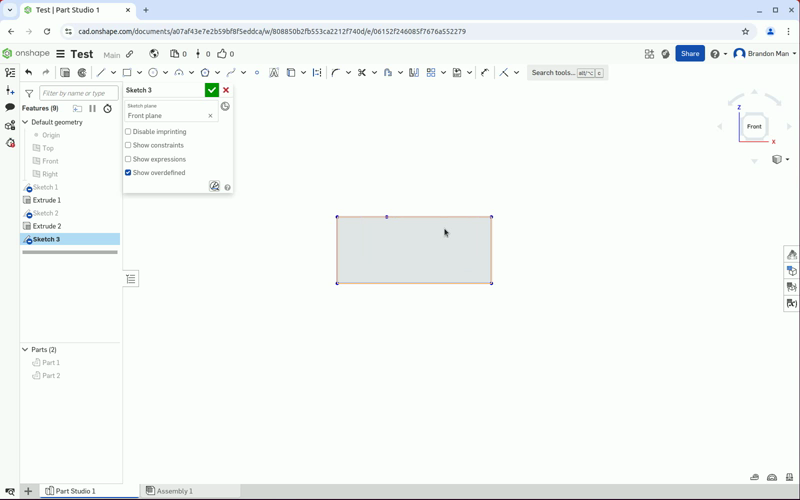
scroll(6)
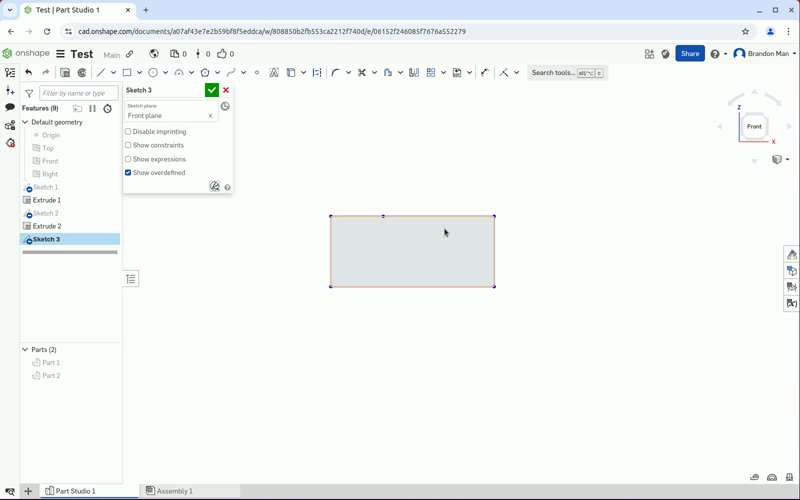
scroll(6)
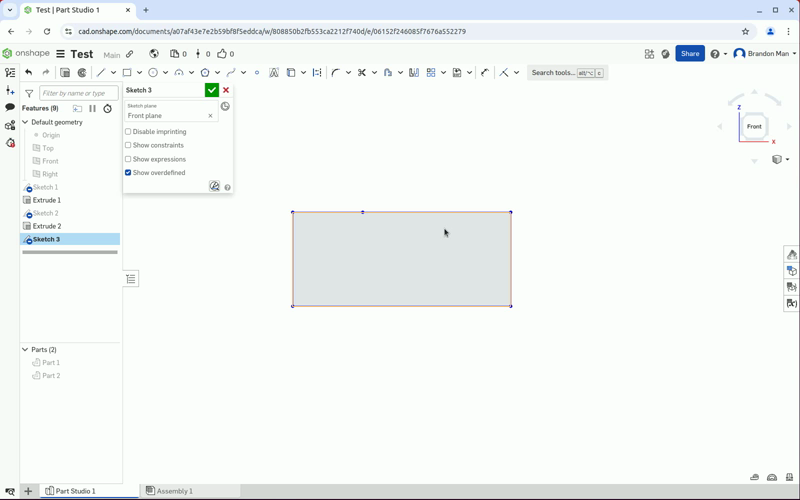
scroll(6)
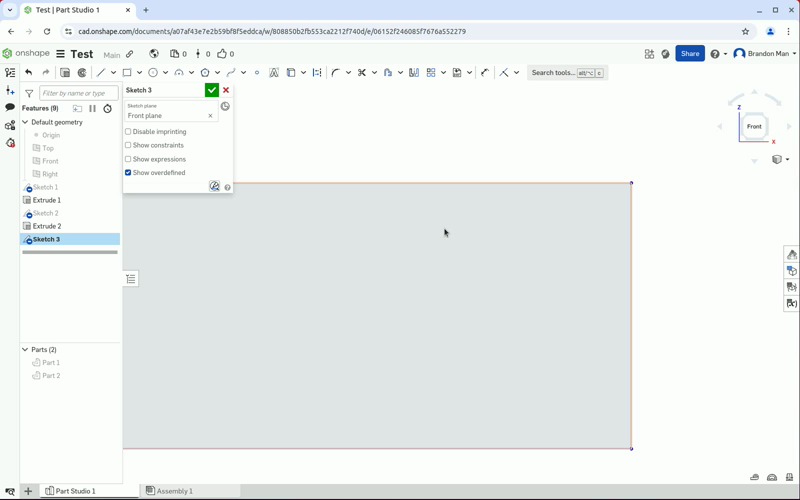
click(444, 228)
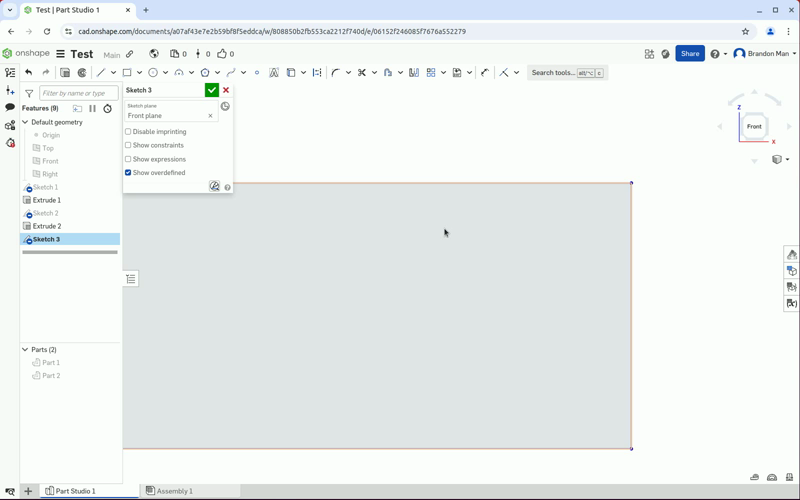
scroll(-6)
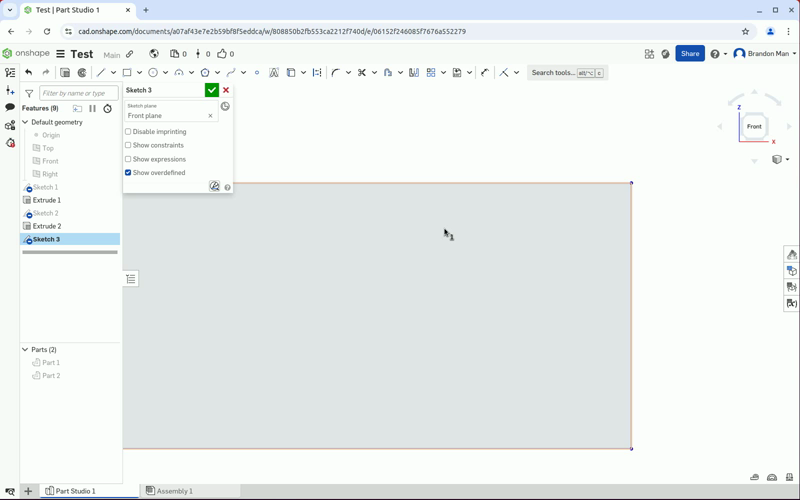
scroll(-6)
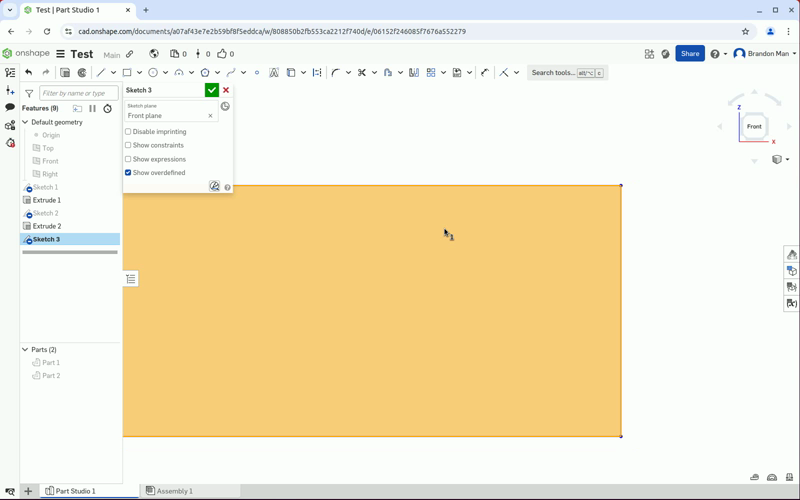
scroll(-6)
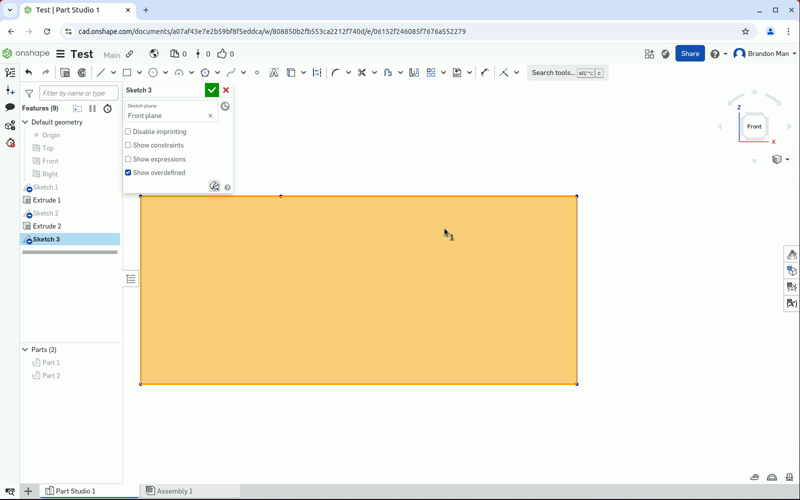
scroll(-6)
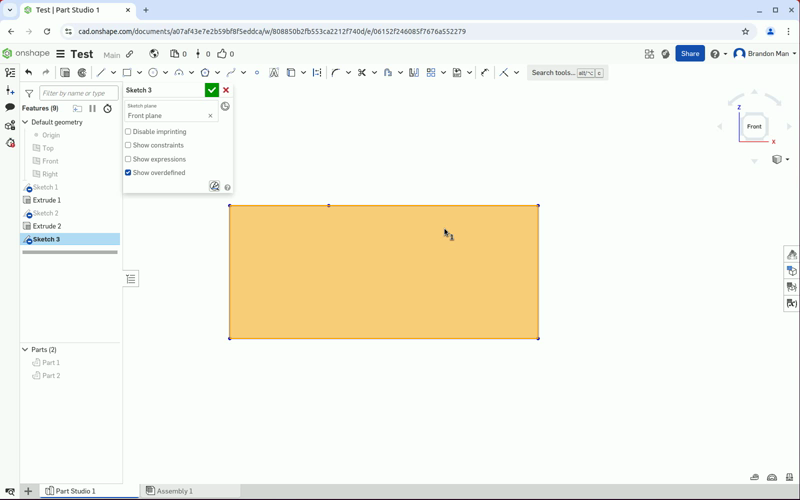
scroll(-6)
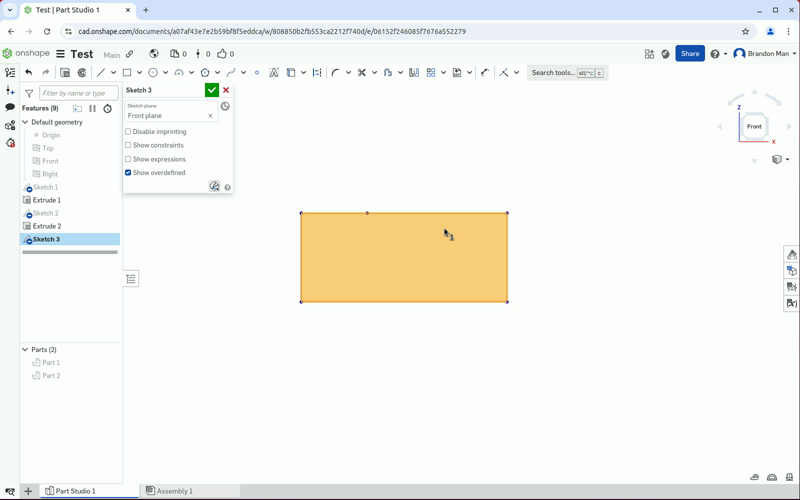
scroll(-6)
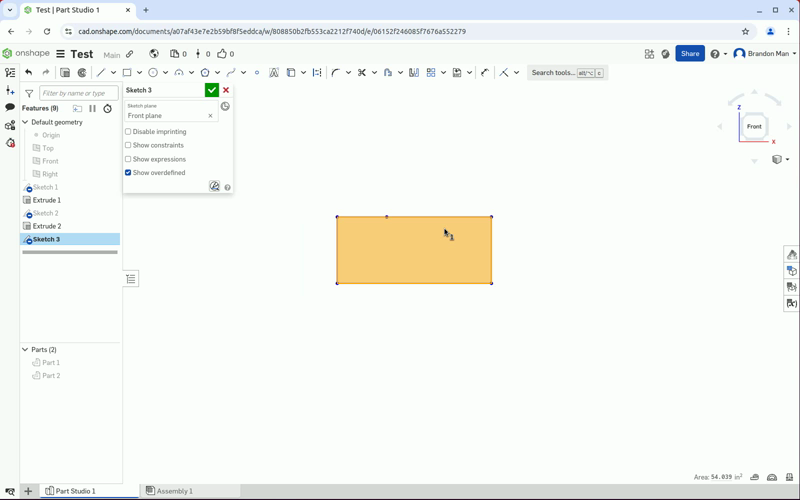
scroll(-6)
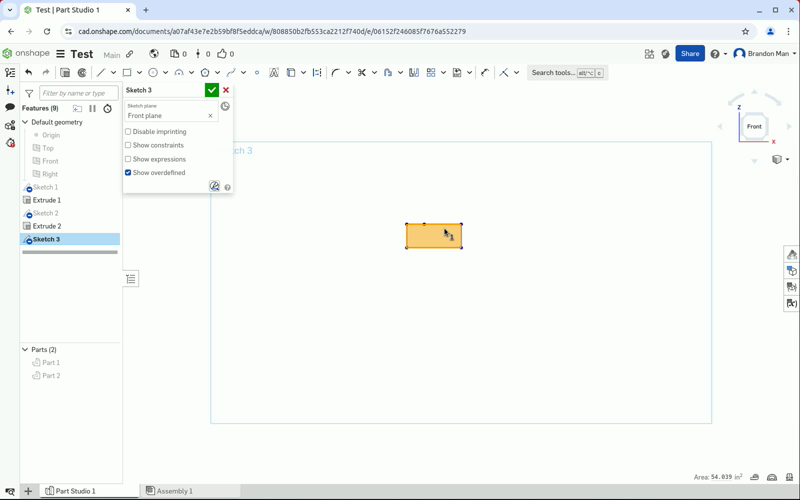
mouse_move(73, 352)
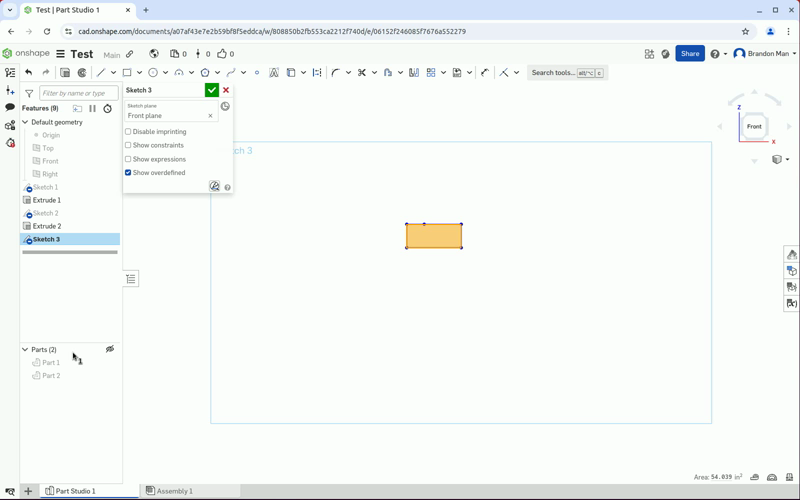
key(shift+y)
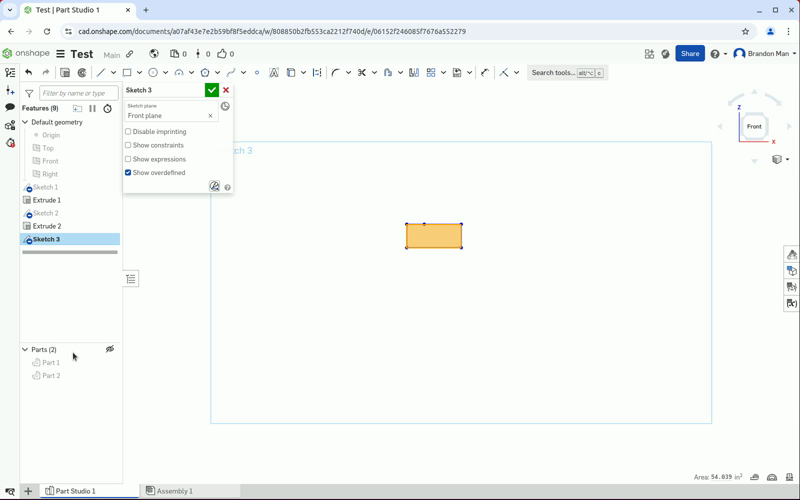
key(shift+e)
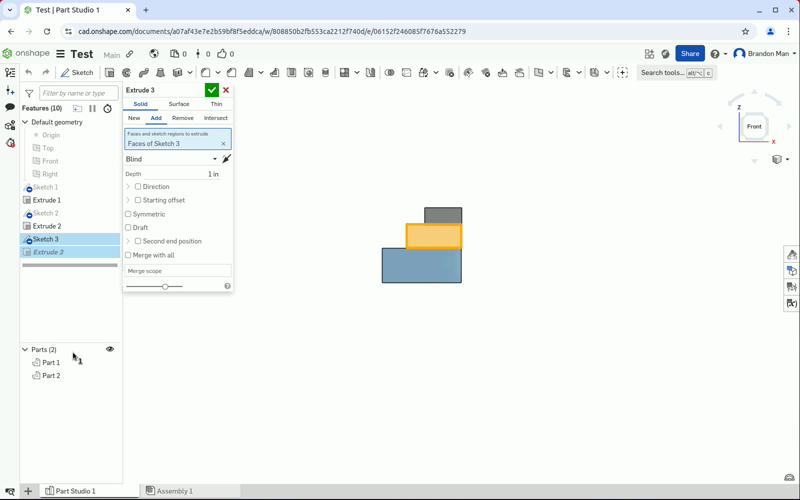
mouse_move(143, 106)
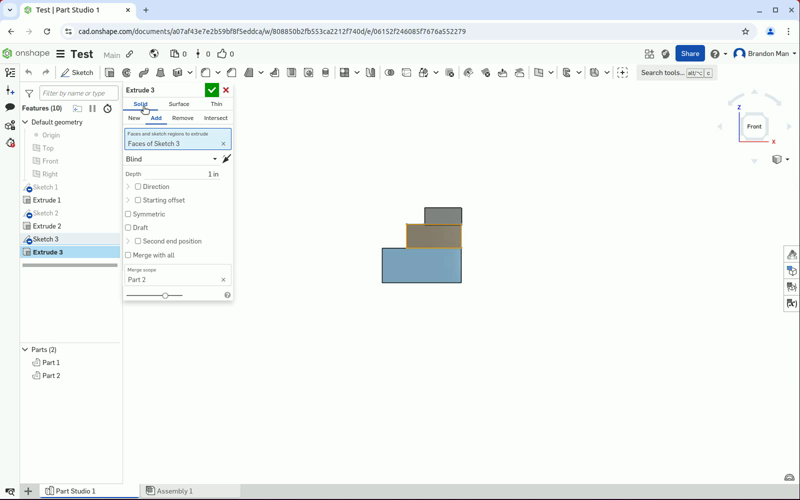
click(143, 106)
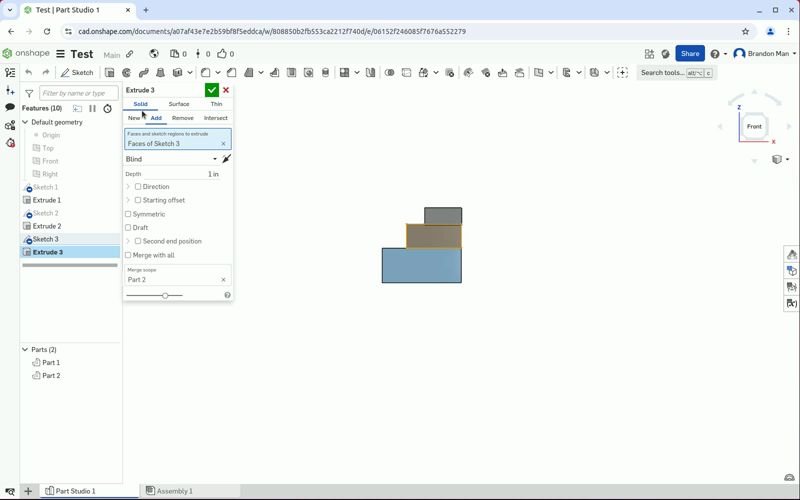
mouse_move(137, 120)
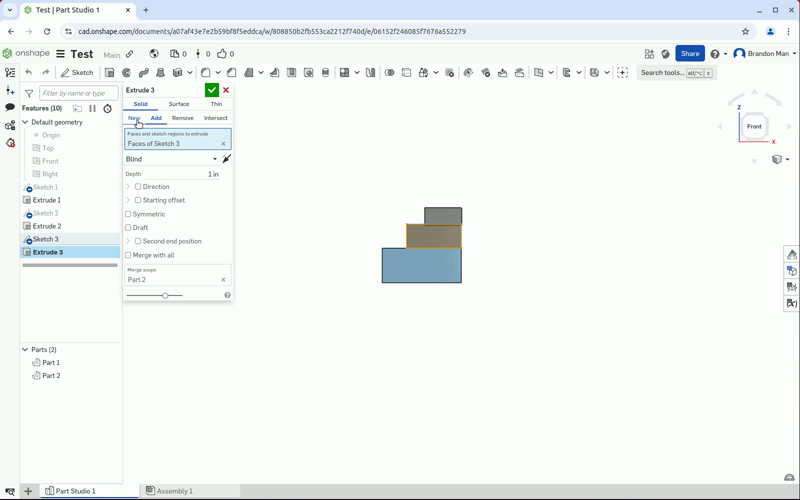
click(137, 120)
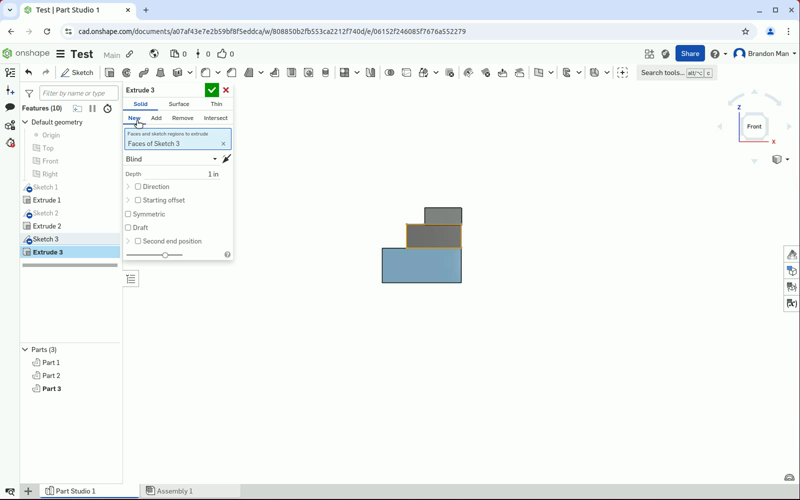
key(tab, 4)
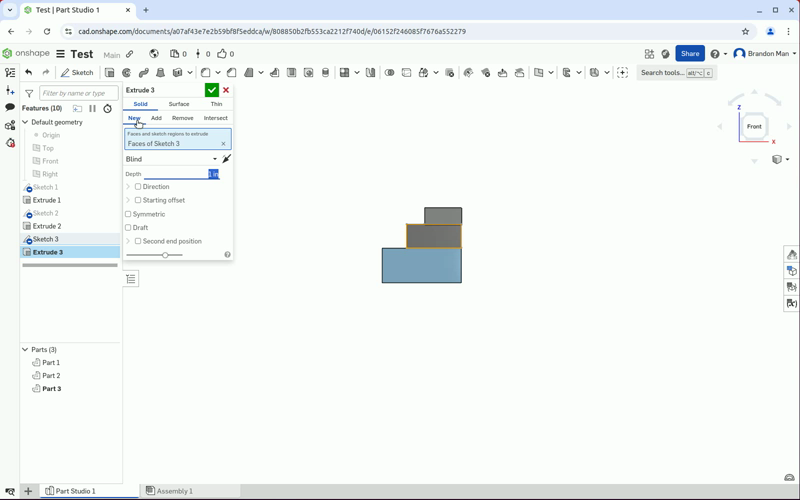
text(23.108)
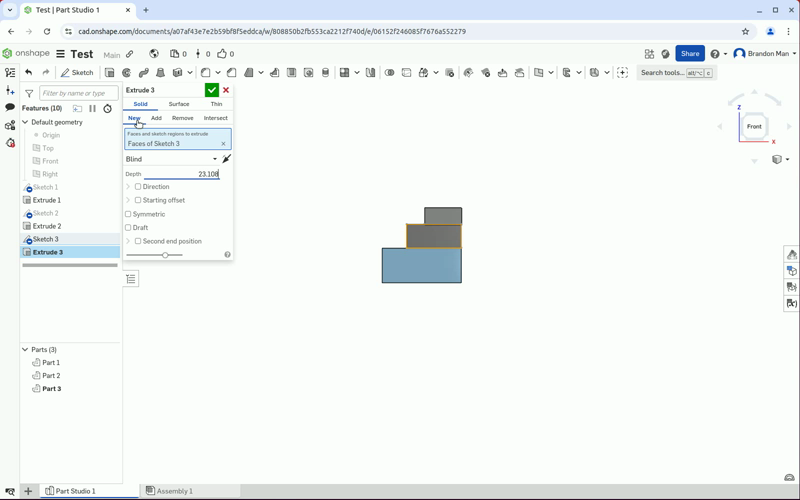
key(enter)
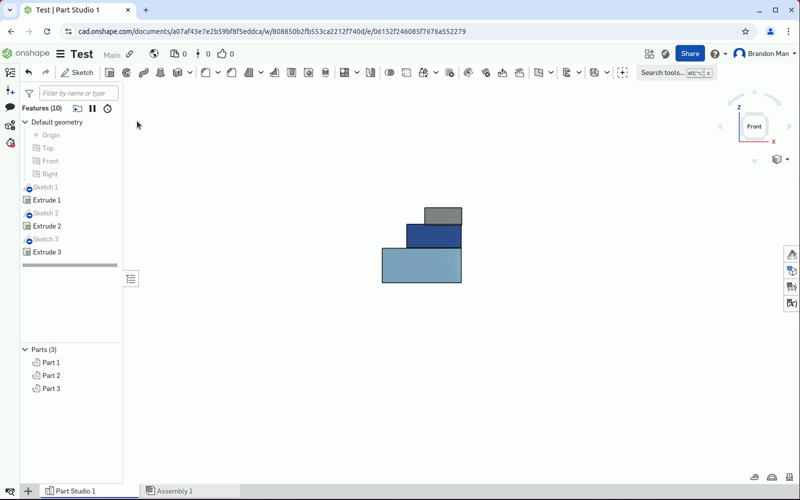
key(shift+h)
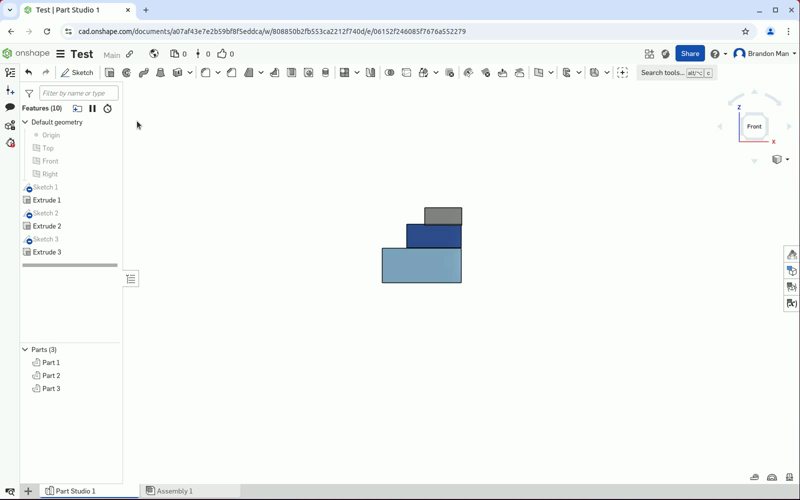
key(shift+h)
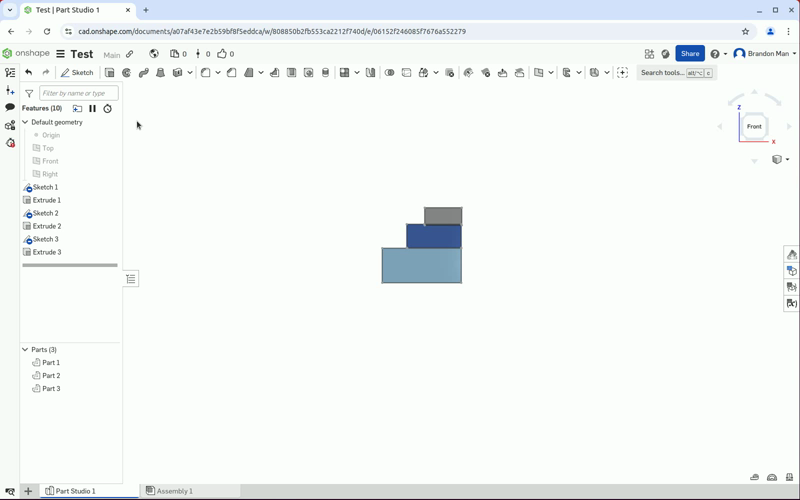
key(shift+7)
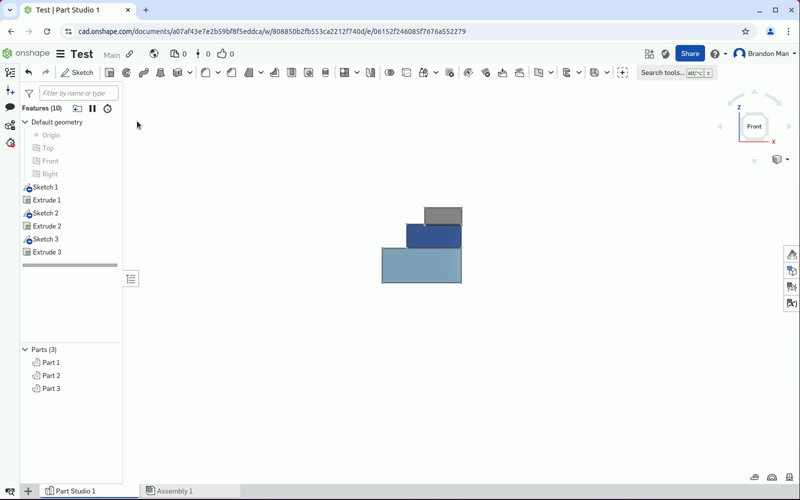
key(left, 2)
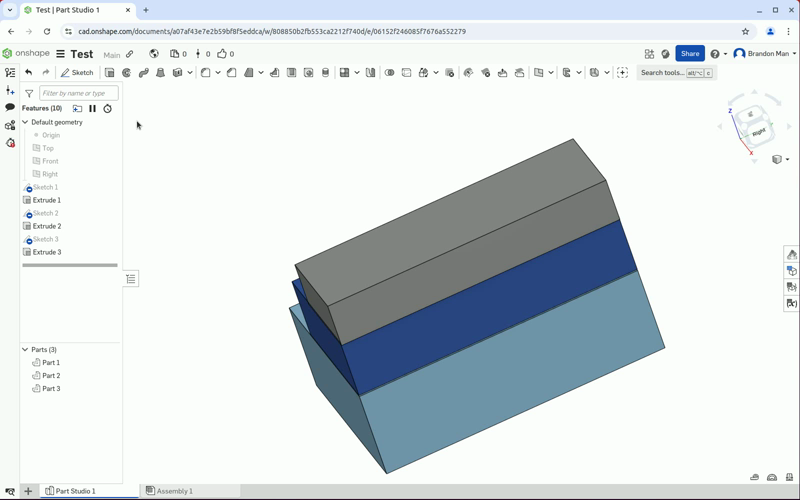
key(down, 2)
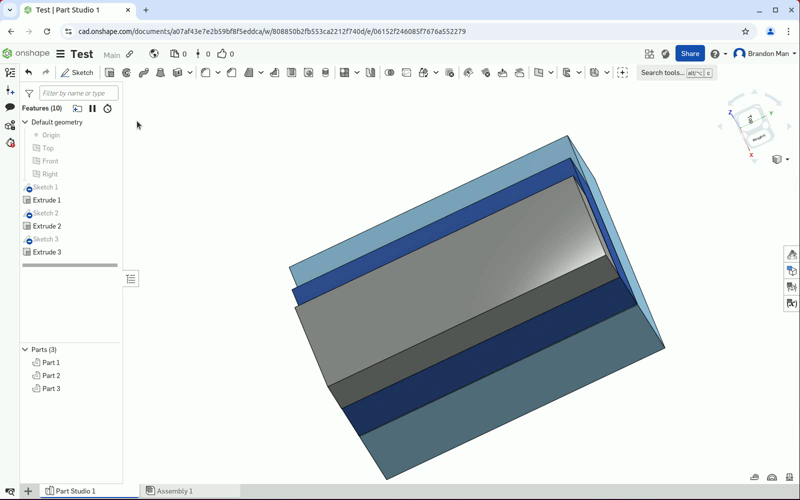
key(up, 2)
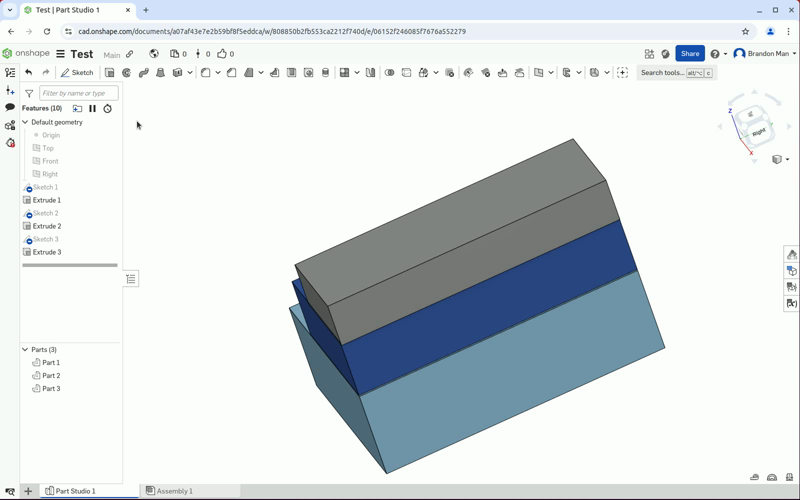
key(right, 2)
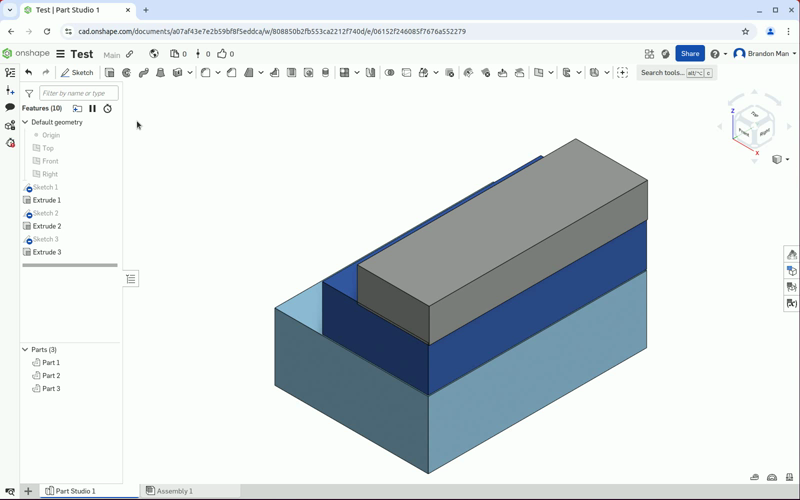
mouse_move(73, 189)
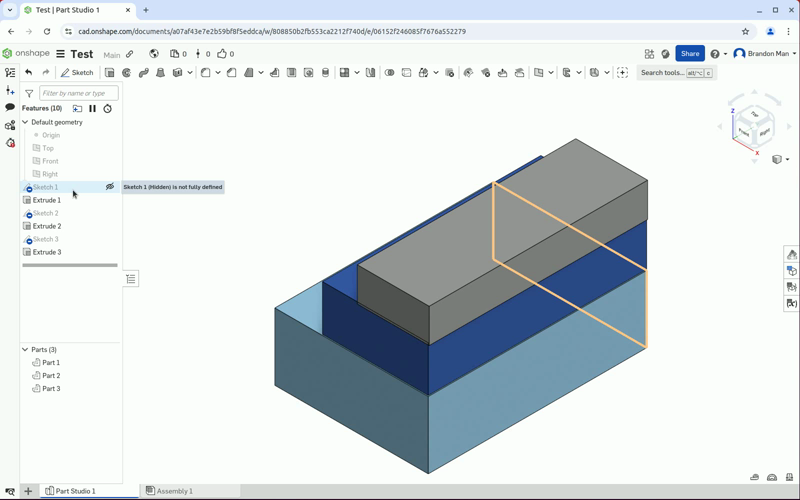
click(73, 189)